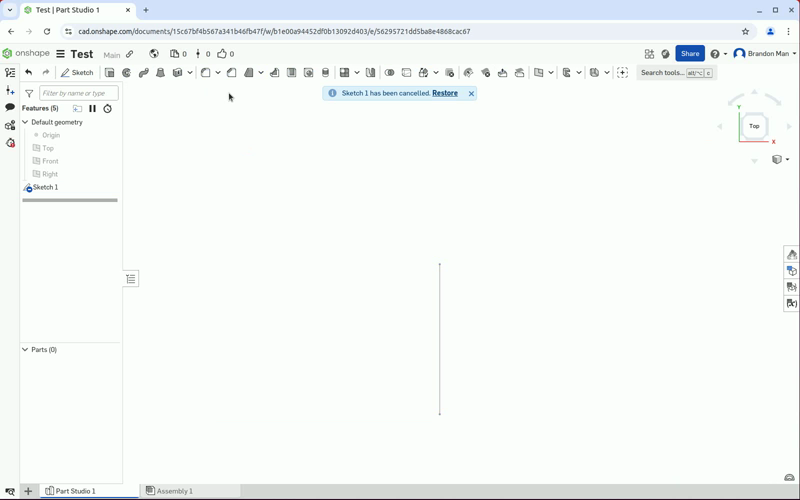
key(shift+h)
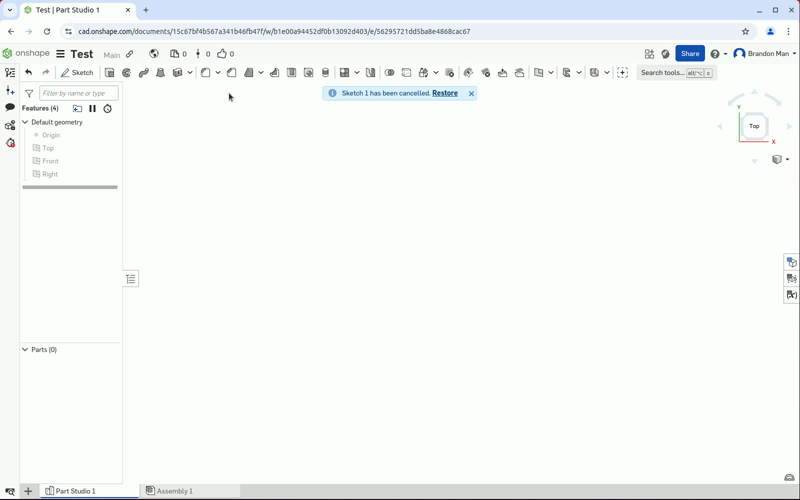
mouse_move(73, 352)
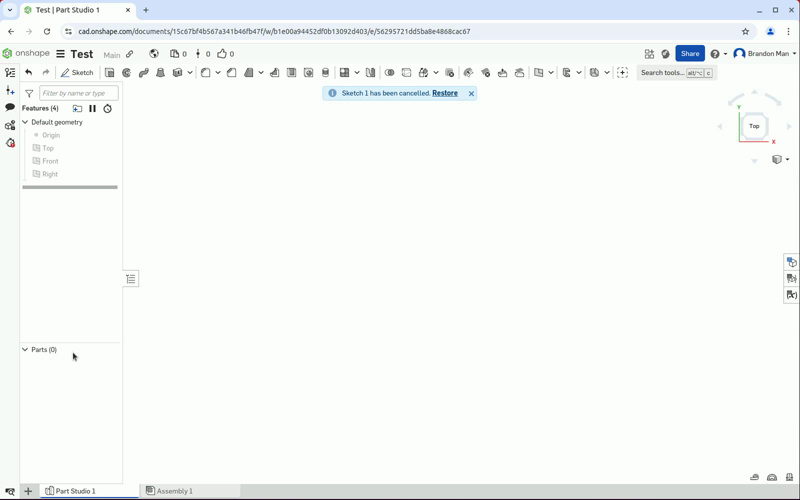
key(y)
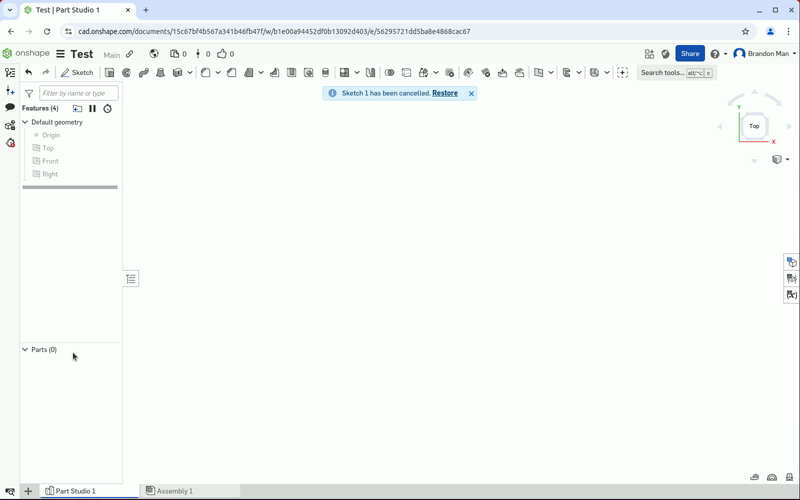
key(shift+p)
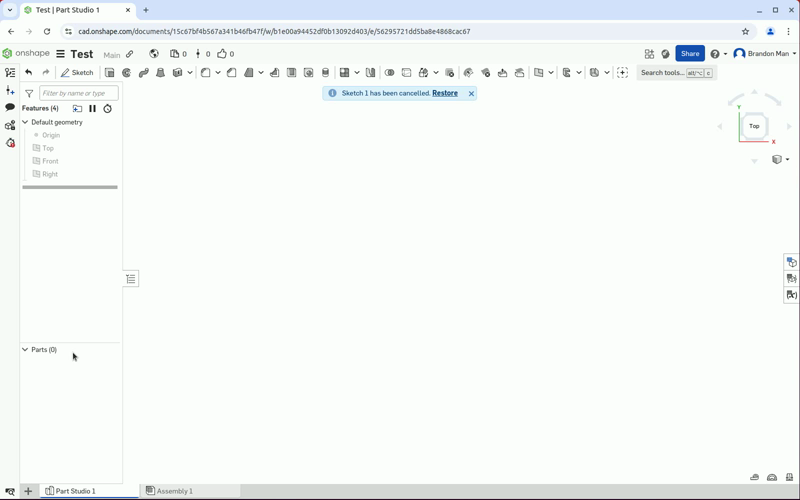
key(space)
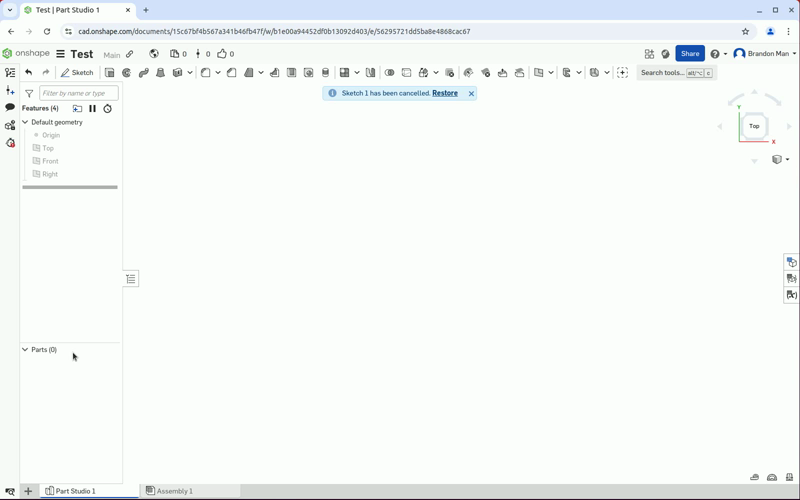
key_down(shift)
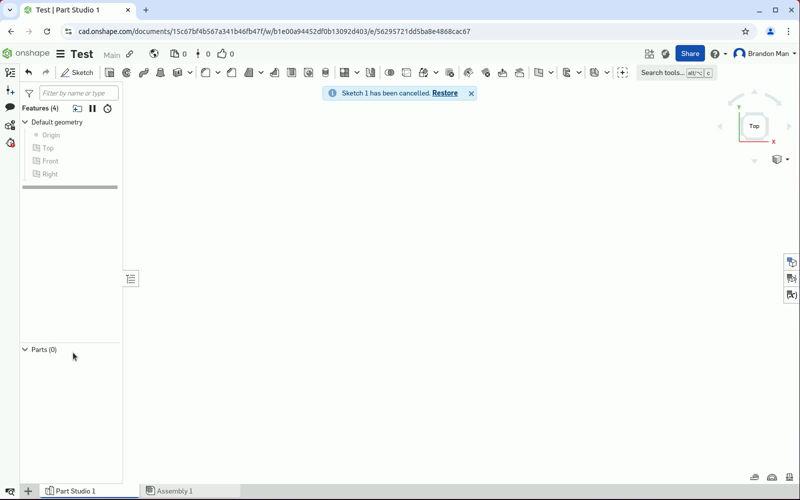
key(up)
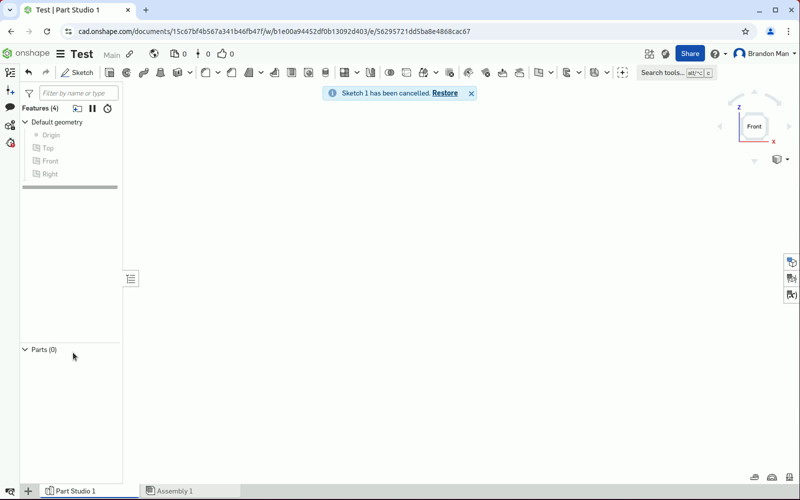
key_up(shift)
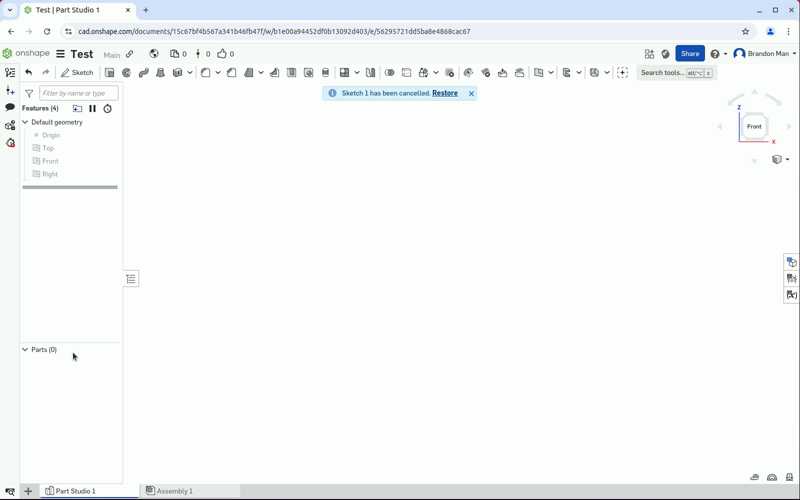
mouse_move(73, 352)
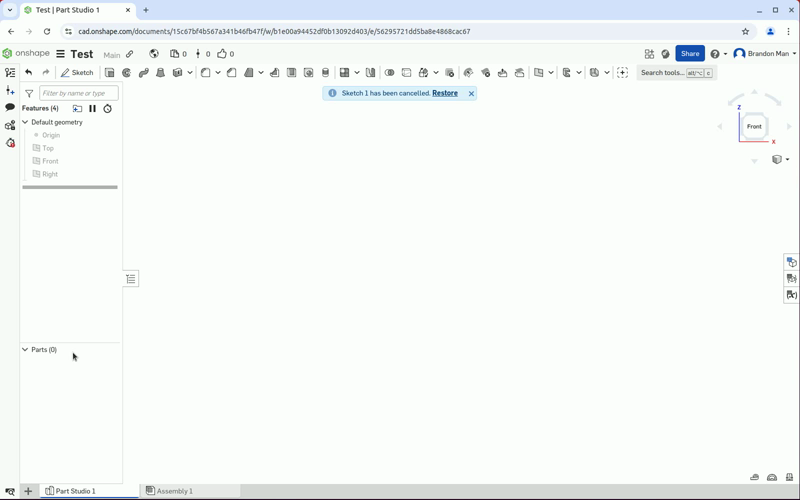
key(shift+y)
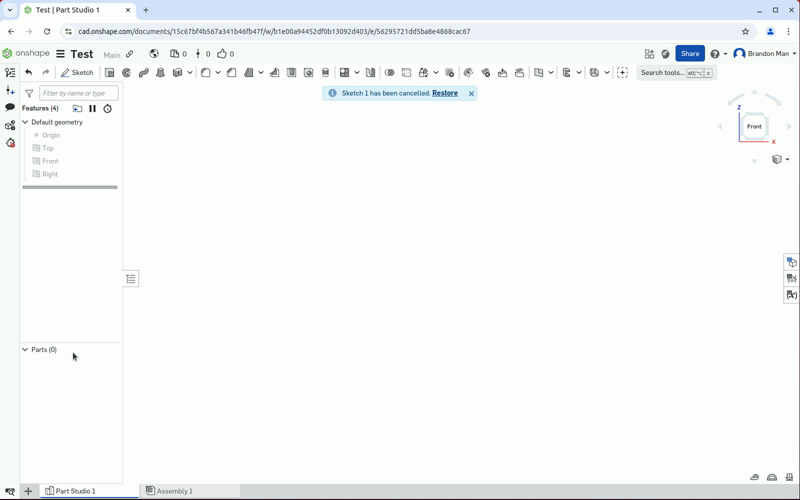
key(shift+s)
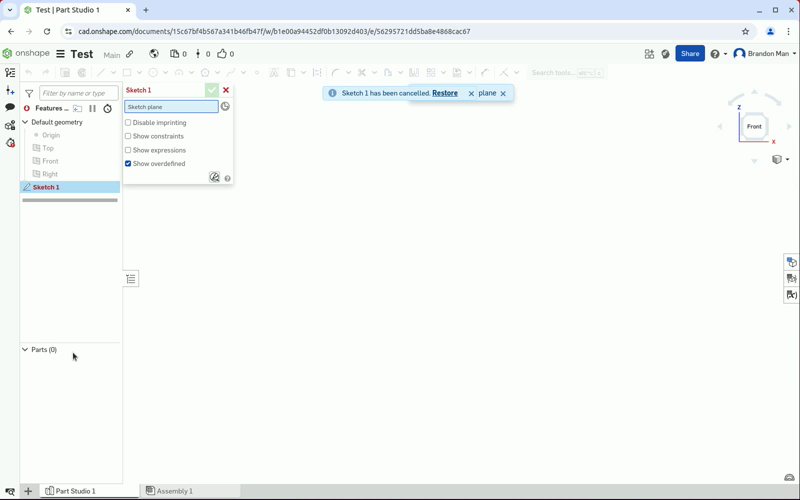
mouse_move(73, 163)
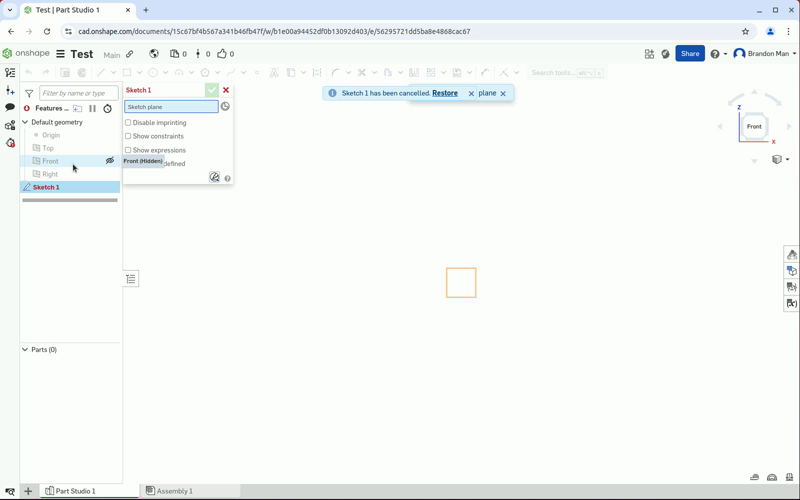
click(73, 163)
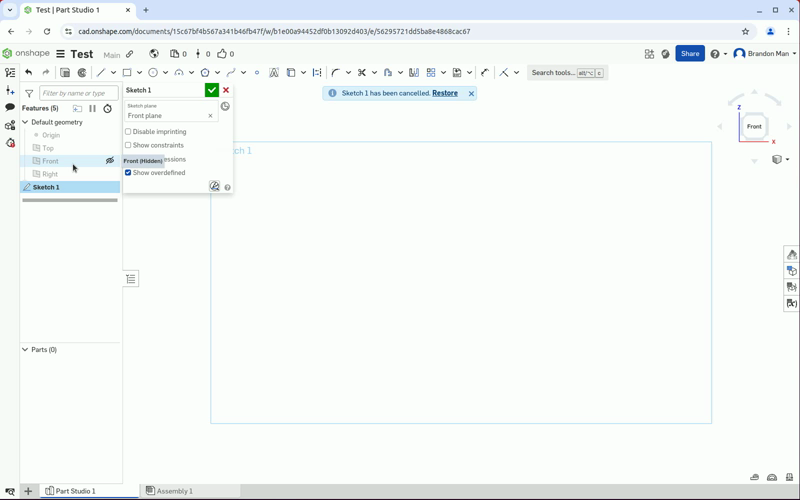
mouse_move(73, 352)
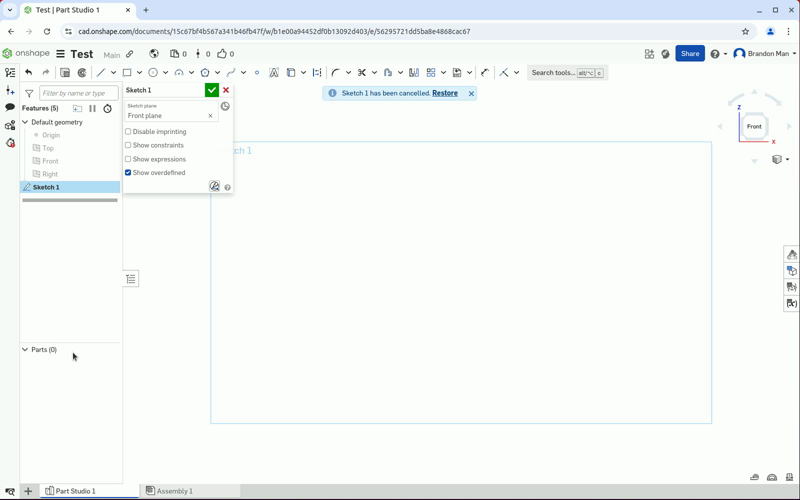
key(y)
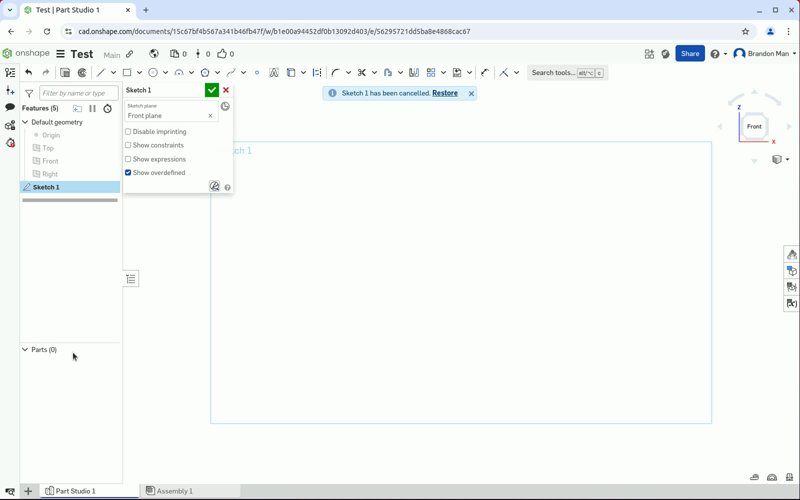
key(l)
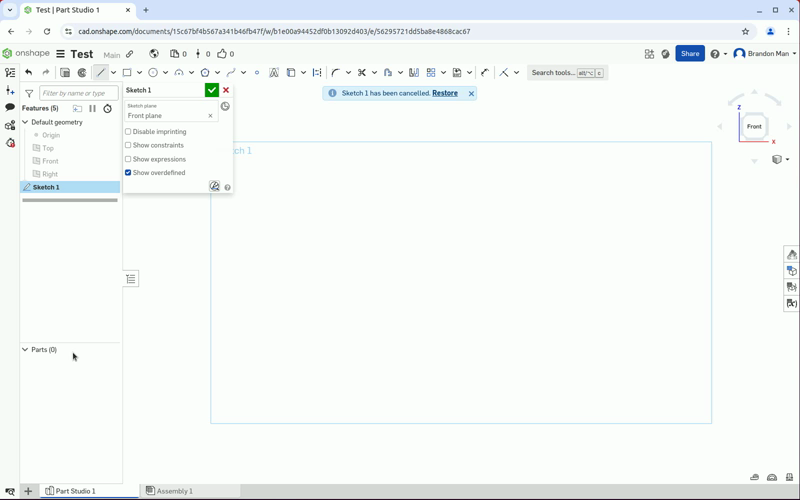
key_down(shift)
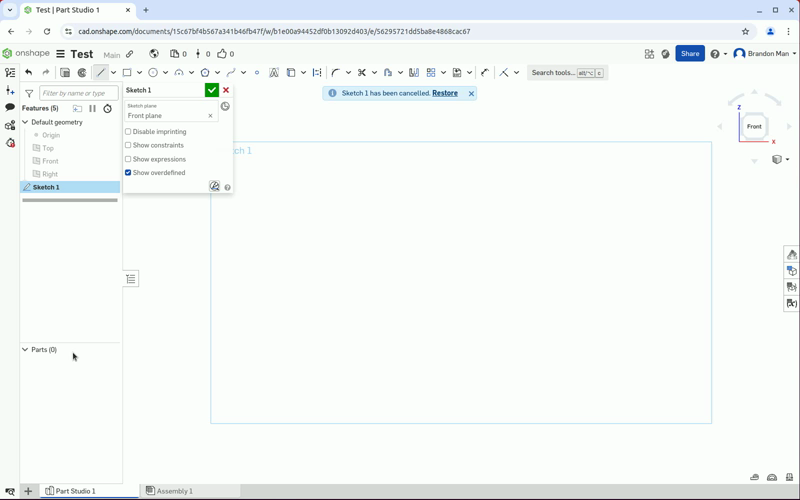
mouse_move(366, 282)
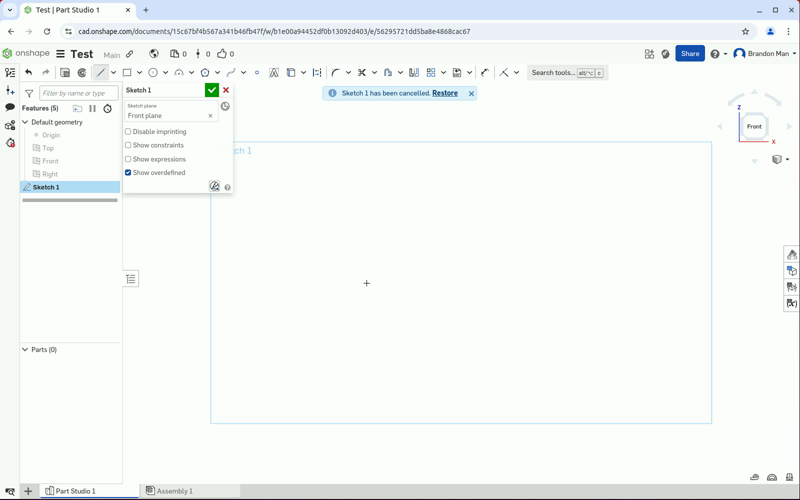
click(366, 282)
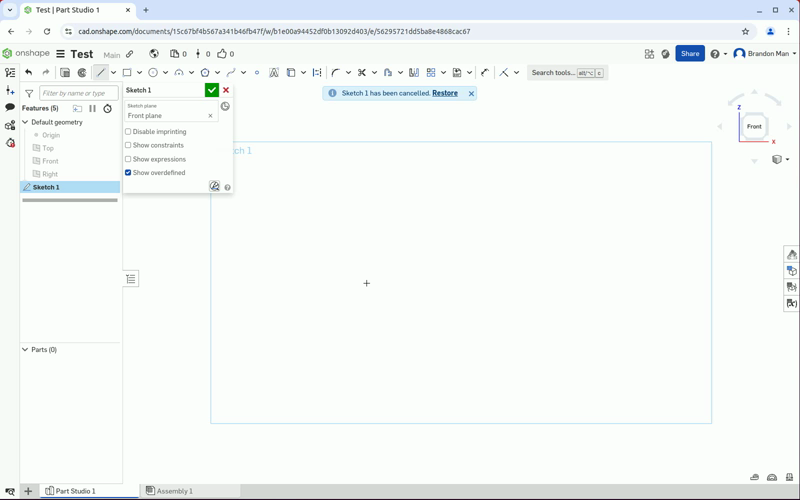
key_up(shift)
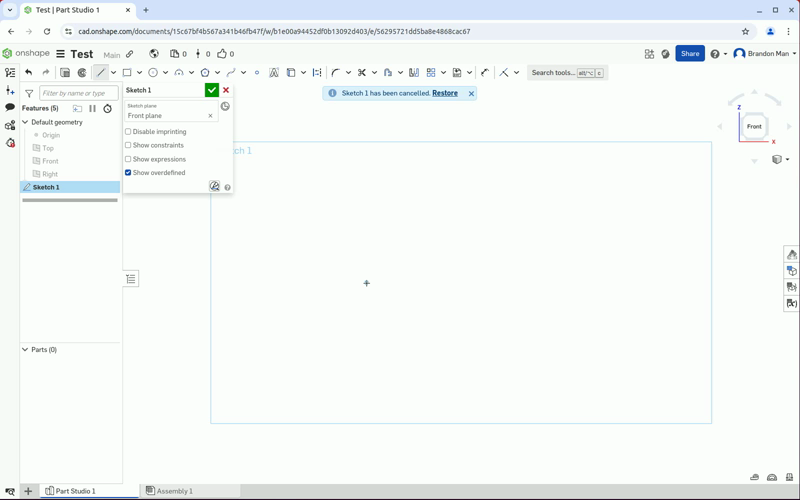
key_down(shift)
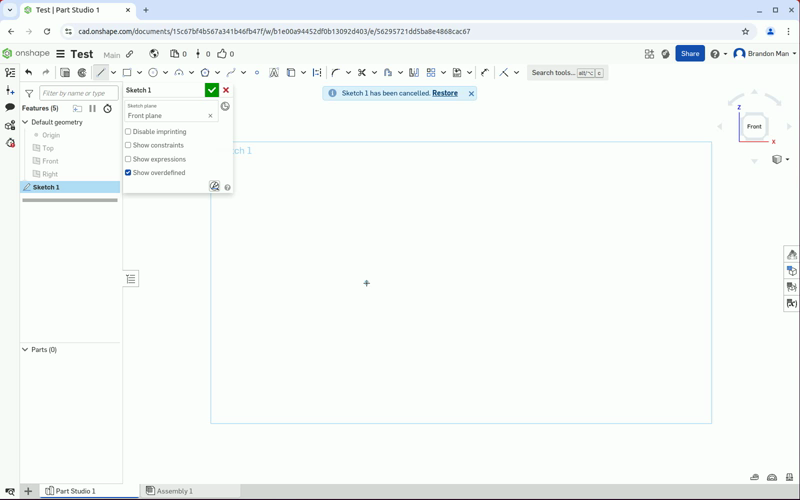
mouse_move(447, 282)
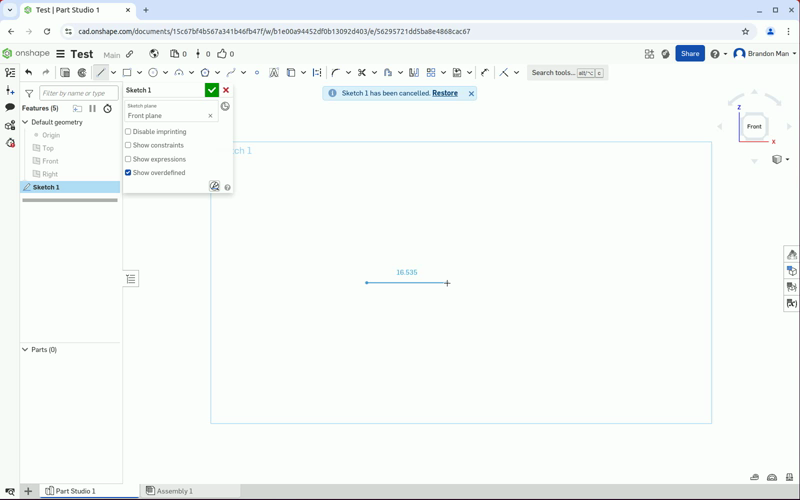
click(447, 282)
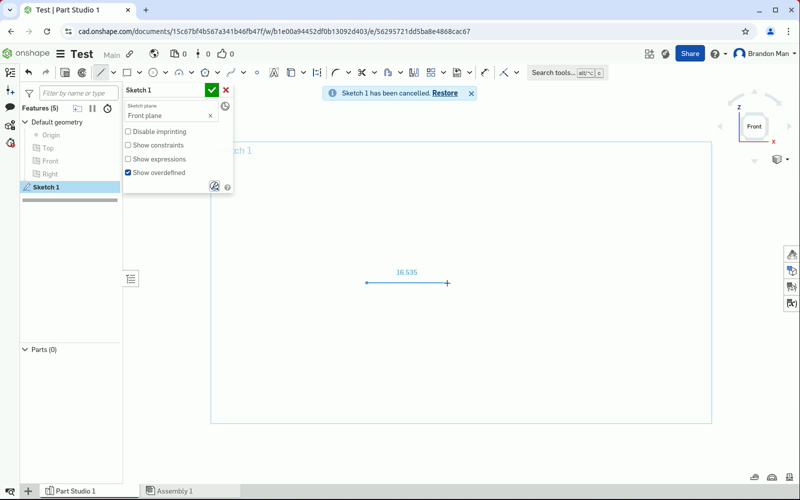
key_up(shift)
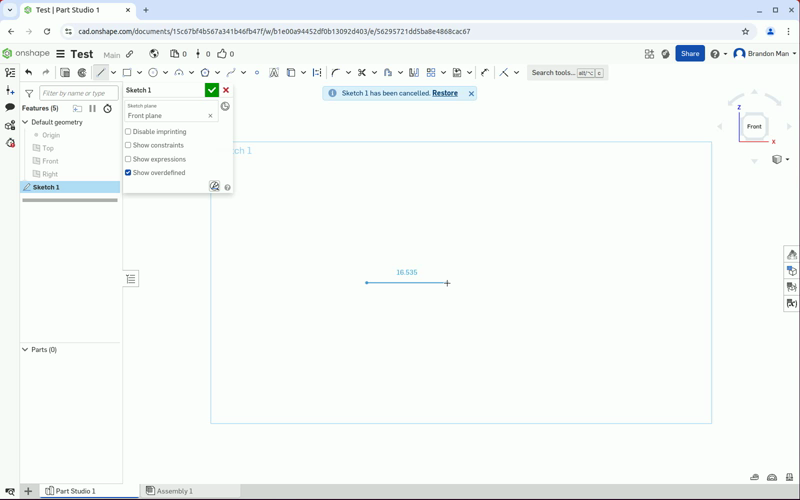
key_down(shift)
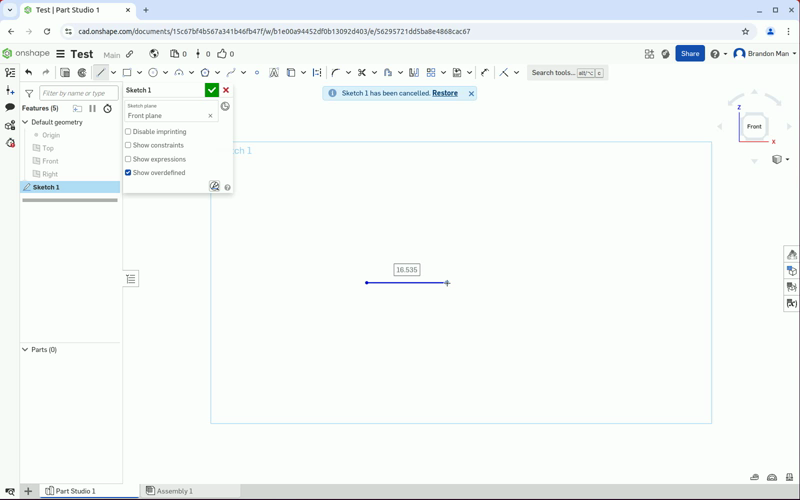
mouse_move(477, 282)
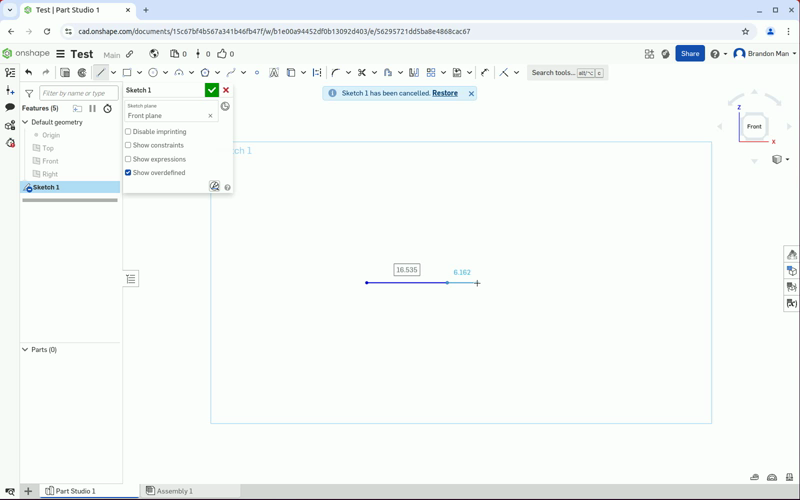
mouse_move(447, 271)
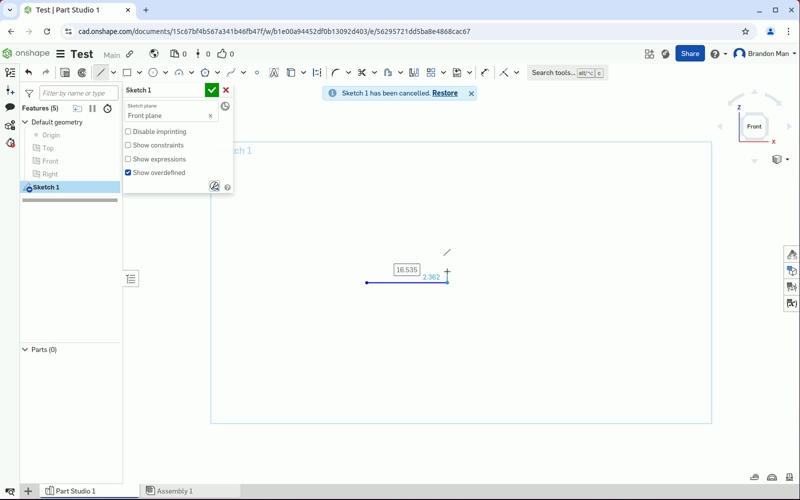
click(447, 271)
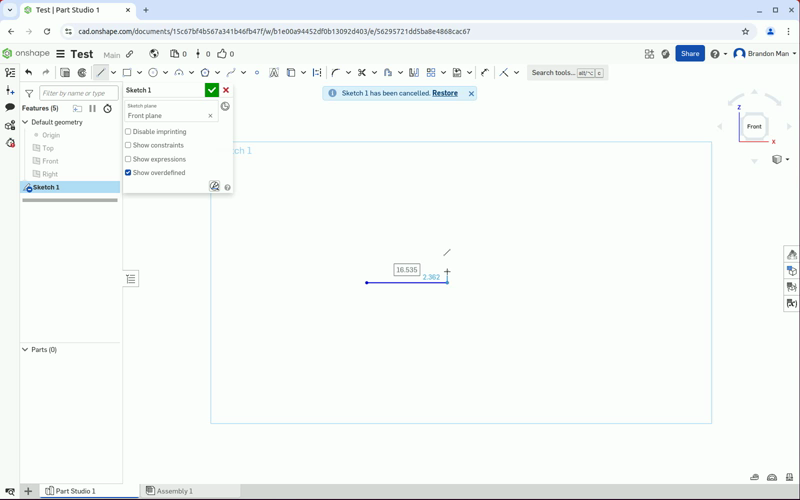
key_up(shift)
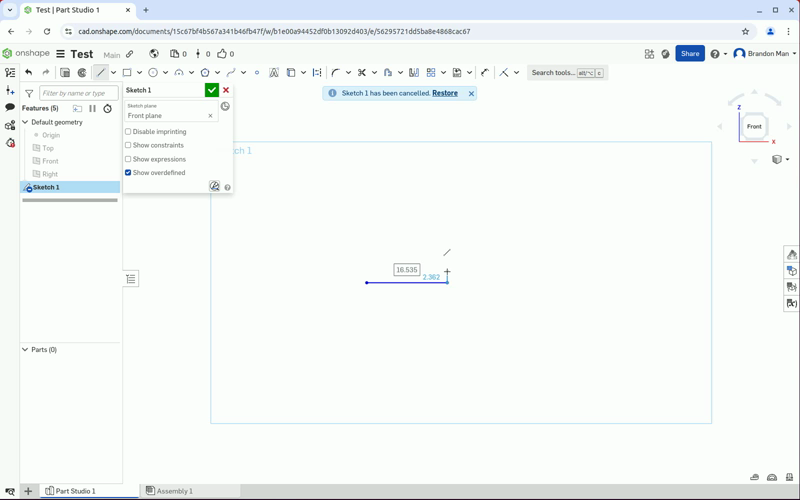
key_down(shift)
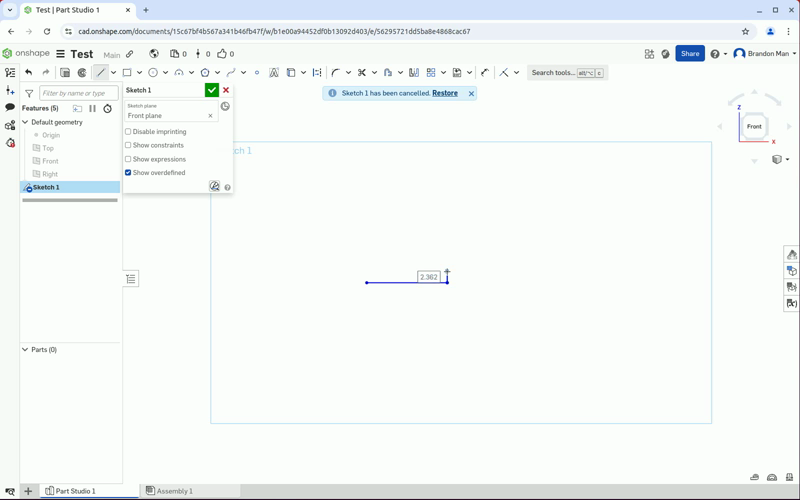
mouse_move(477, 271)
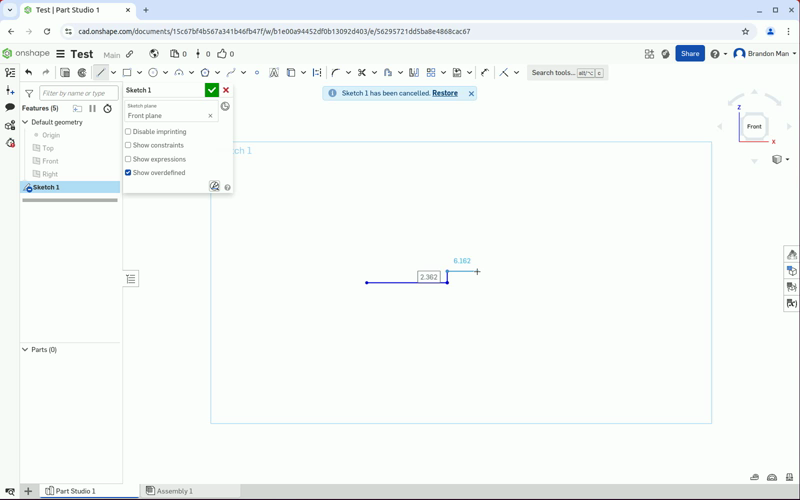
mouse_move(447, 216)
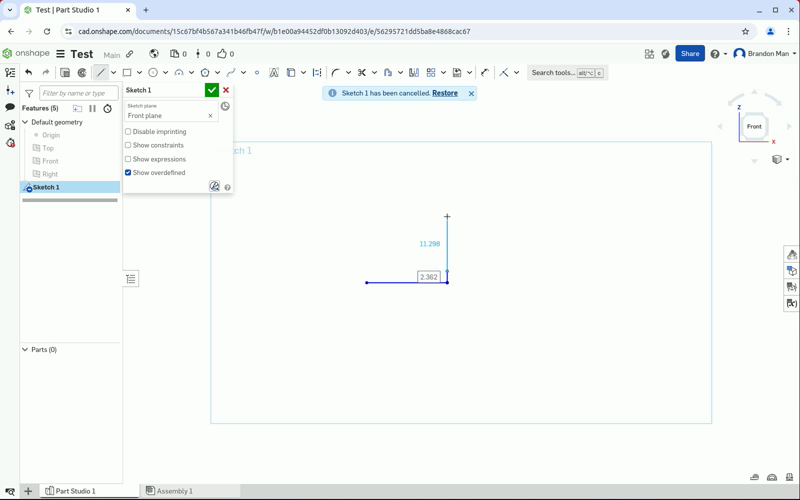
click(447, 216)
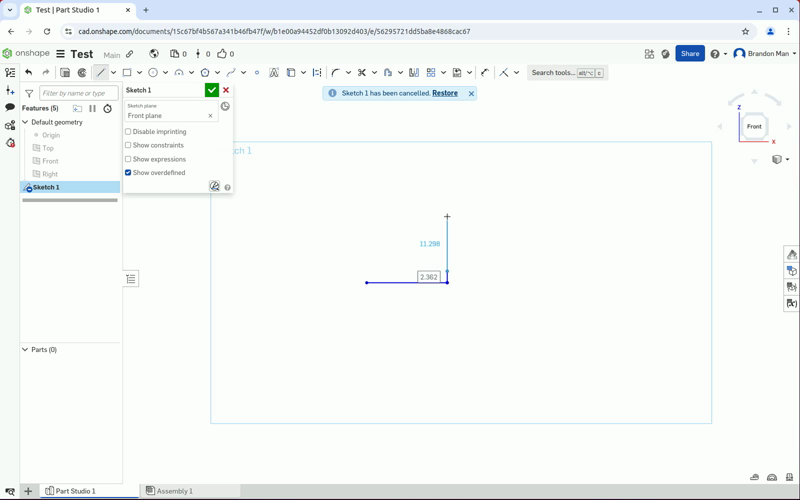
key_up(shift)
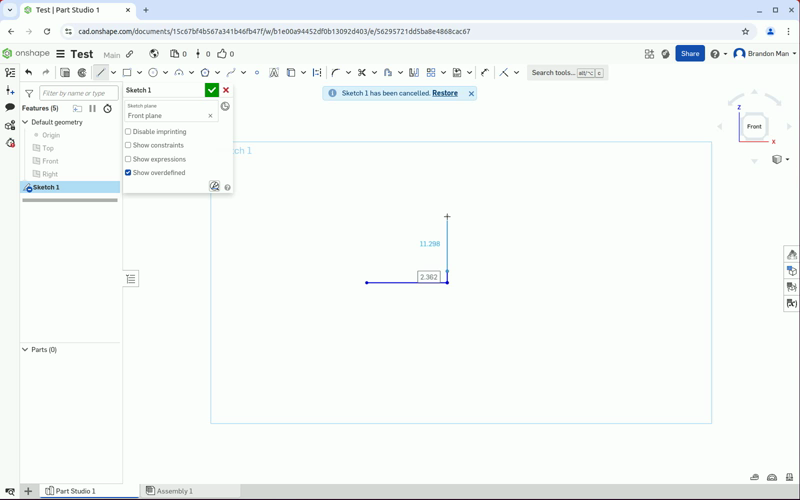
key_down(shift)
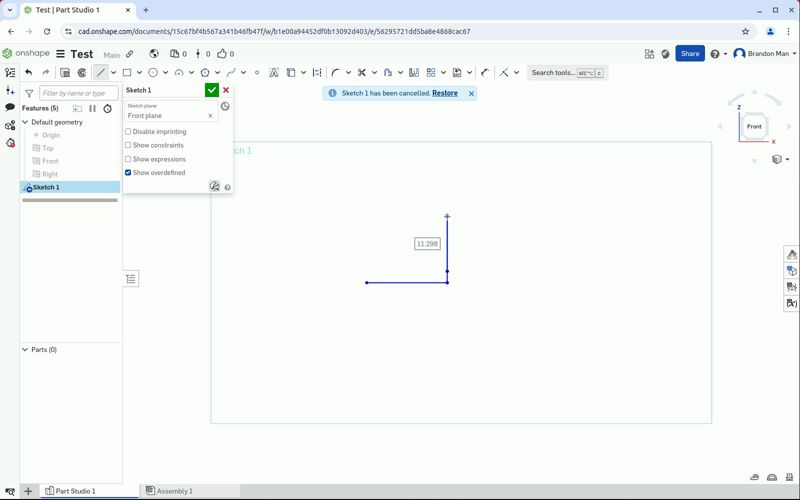
mouse_move(366, 216)
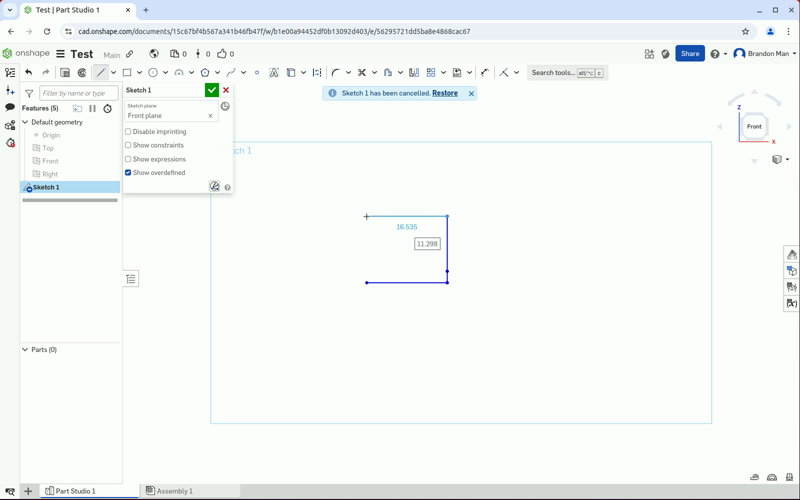
click(366, 216)
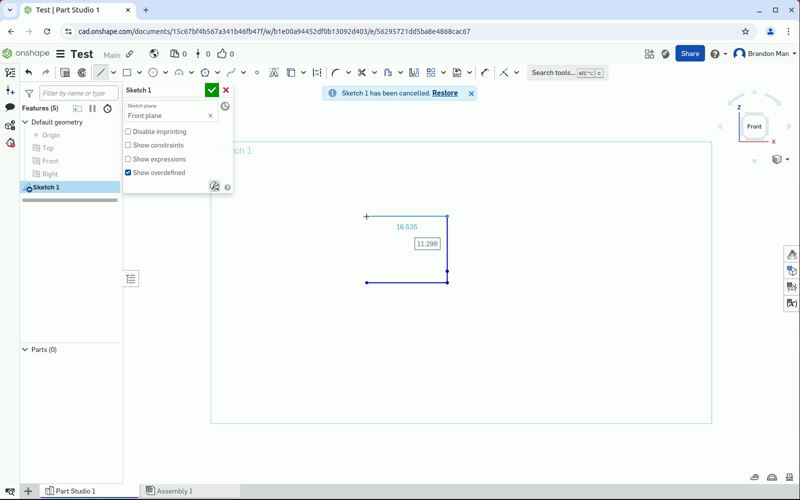
key_up(shift)
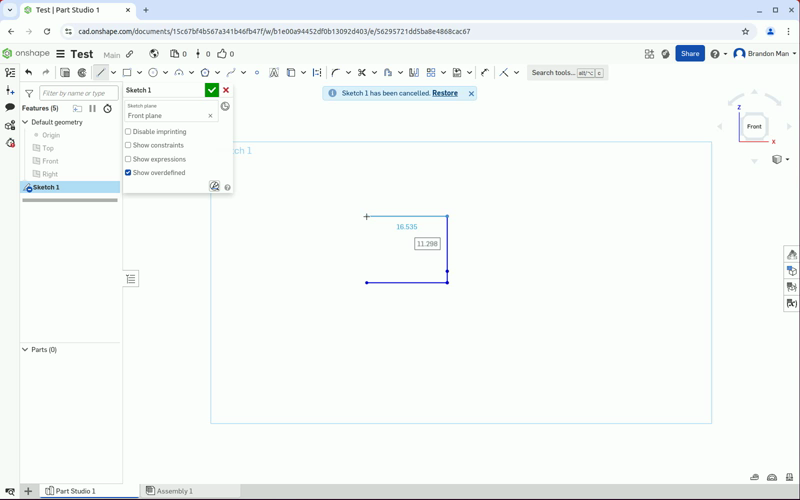
key_down(shift)
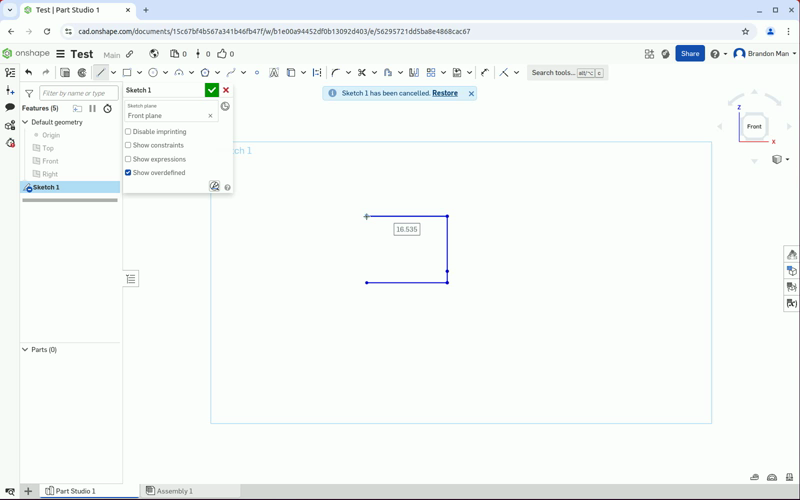
mouse_move(366, 282)
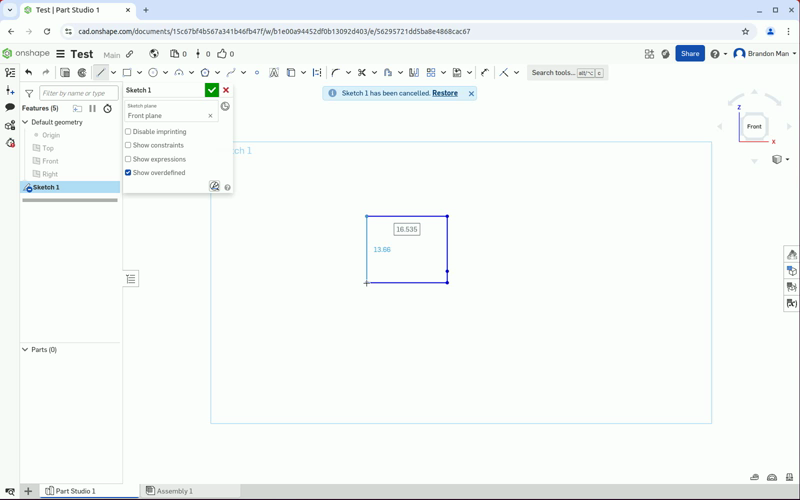
key_up(shift)
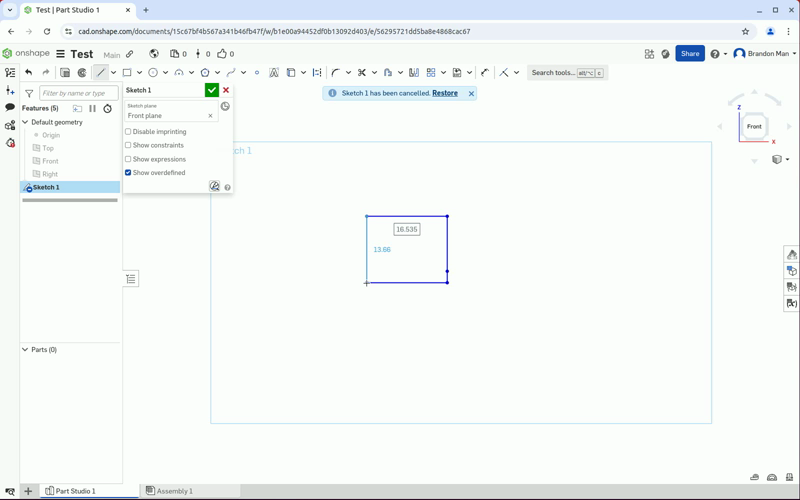
click(366, 282)
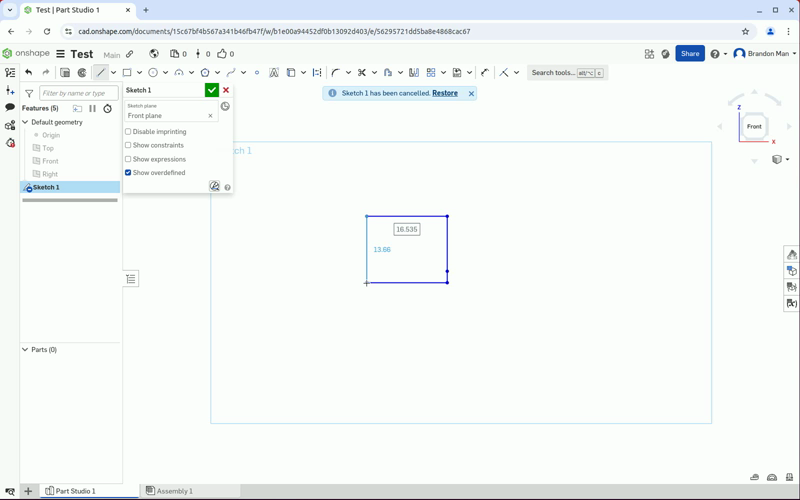
key(esc)
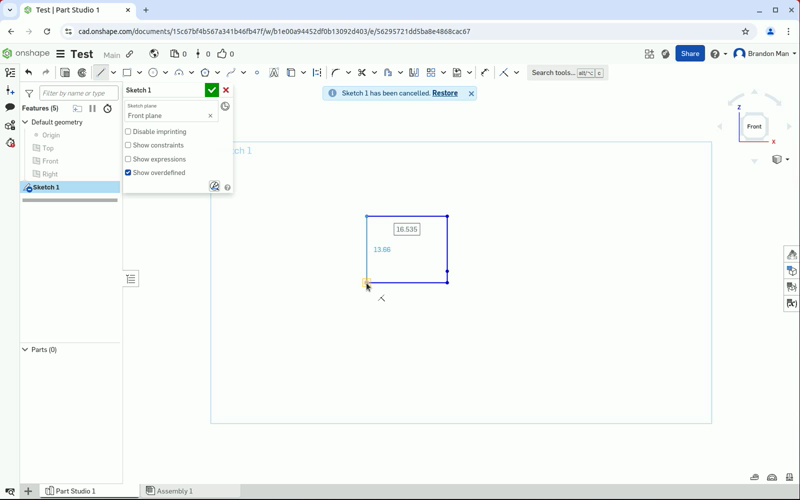
mouse_move(439, 231)
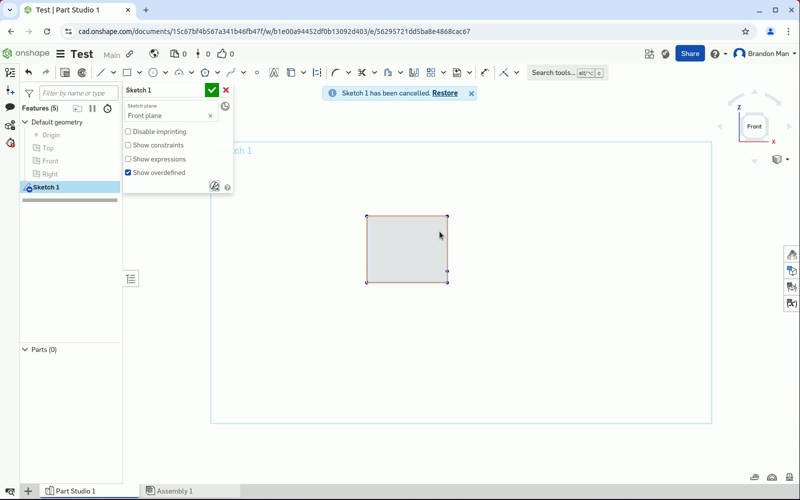
click(439, 231)
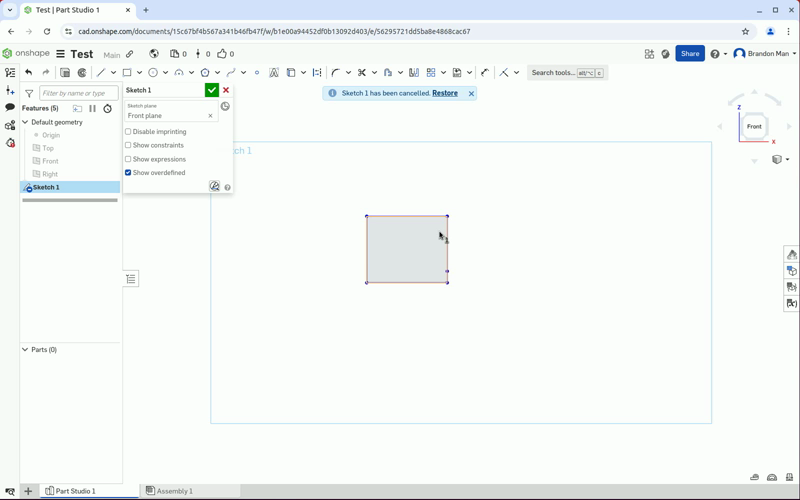
mouse_move(73, 352)
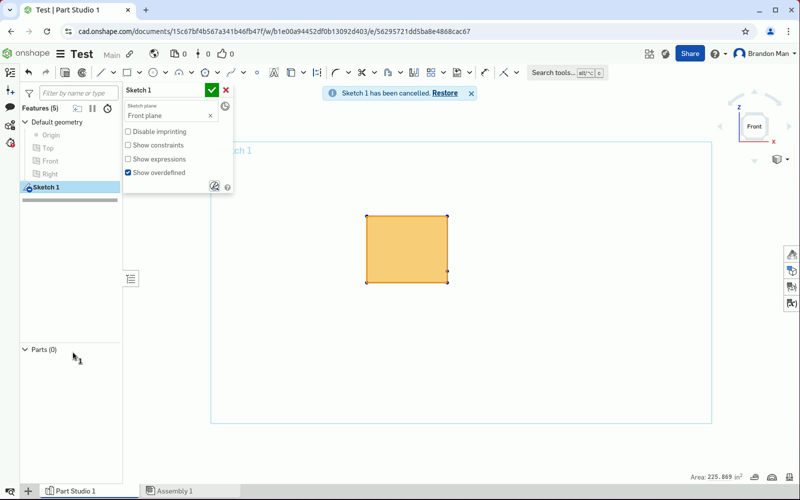
key(shift+y)
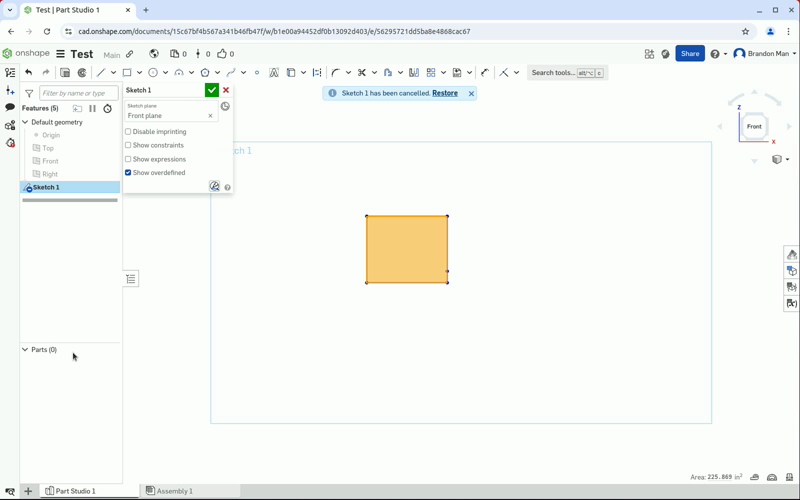
key(shift+e)
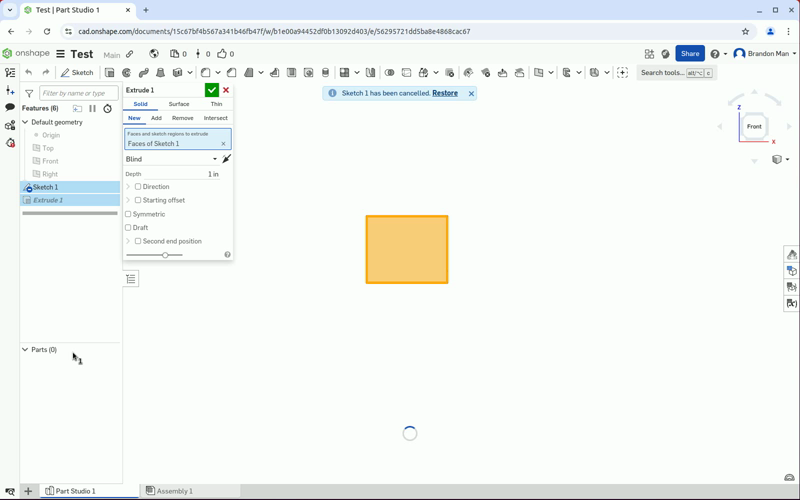
mouse_move(143, 106)
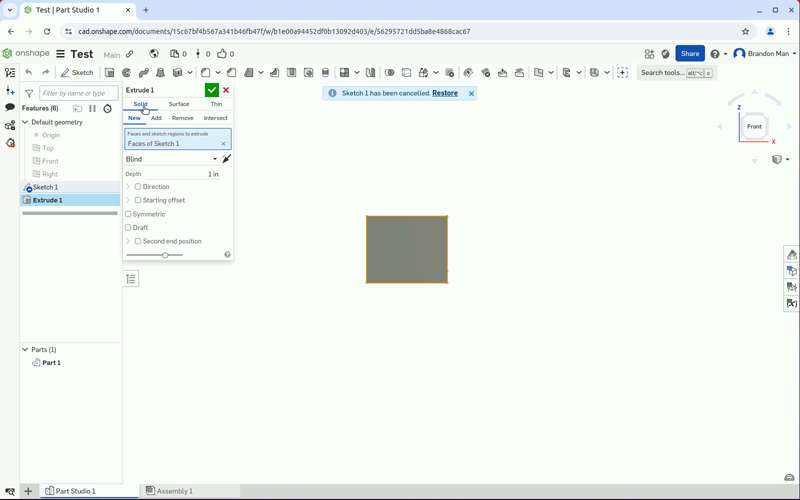
click(143, 106)
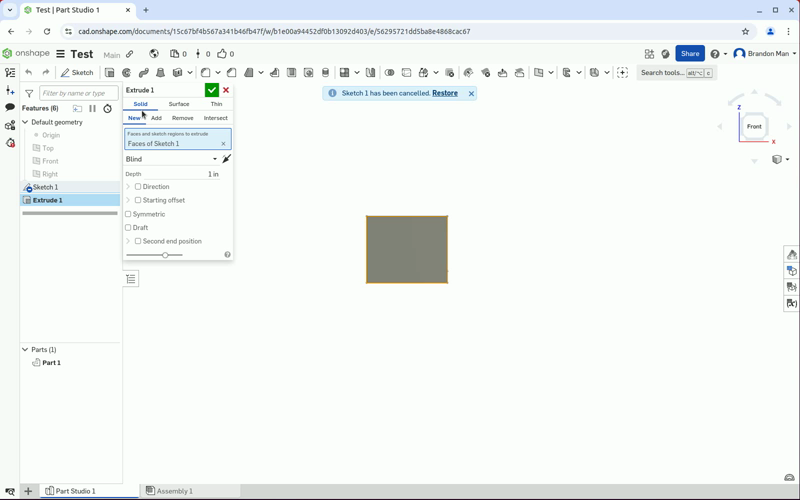
mouse_move(137, 120)
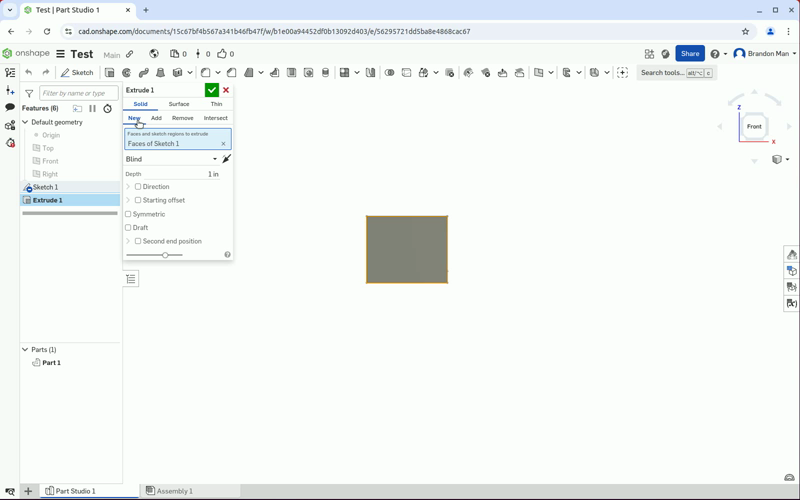
click(137, 120)
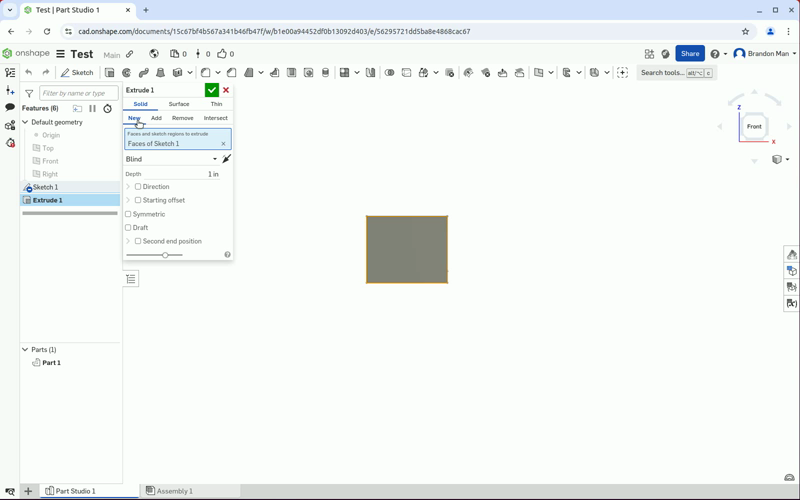
key(tab, 4)
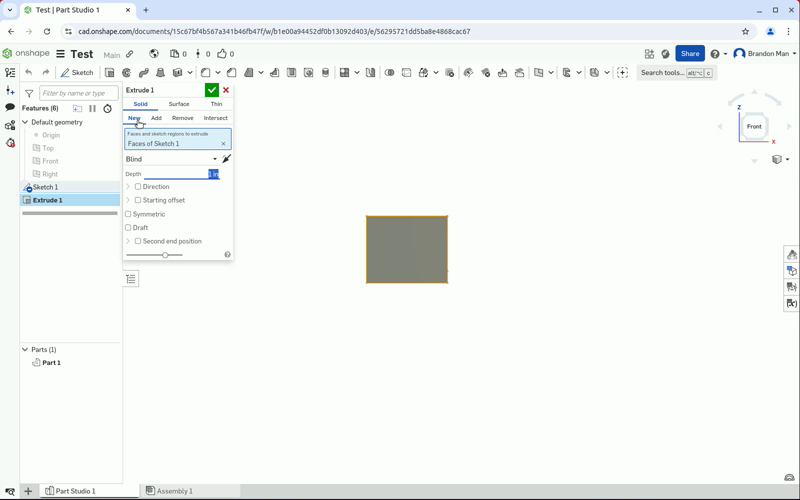
text(1.685)
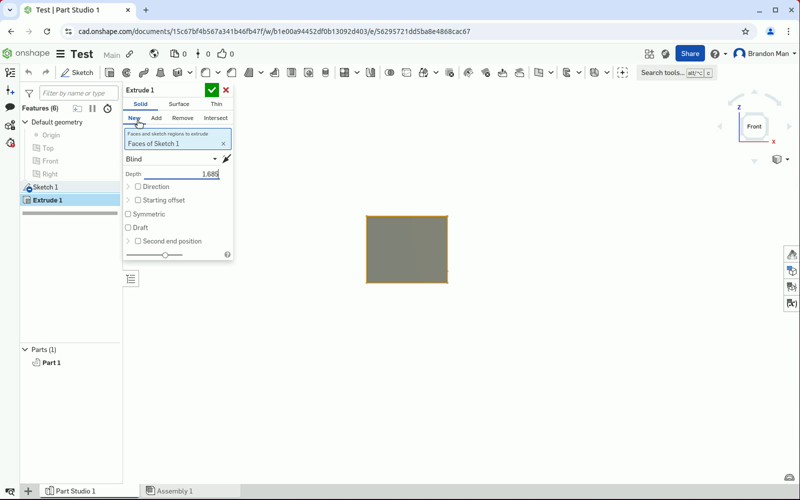
key(enter)
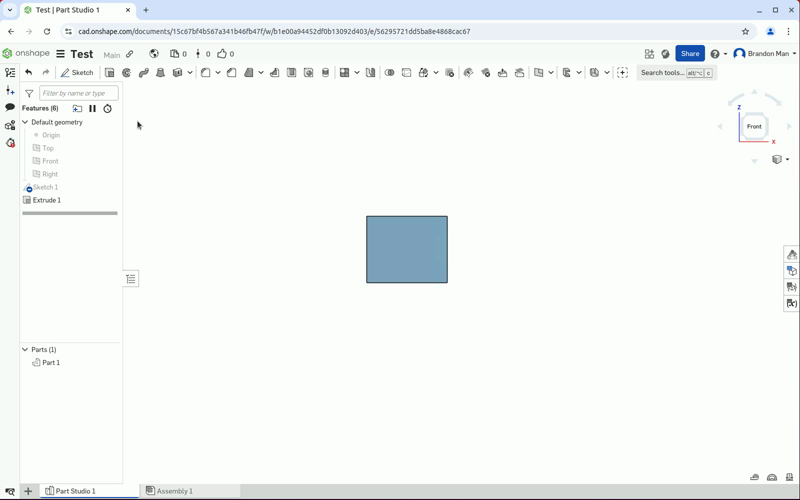
key(shift+h)
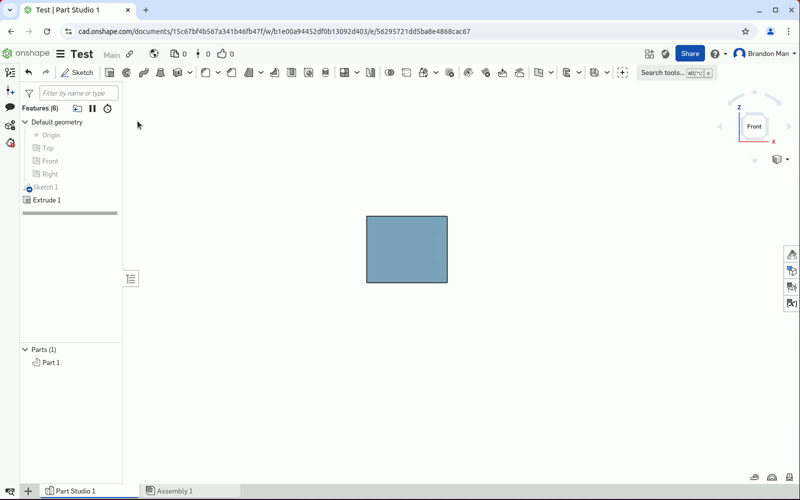
key(shift+h)
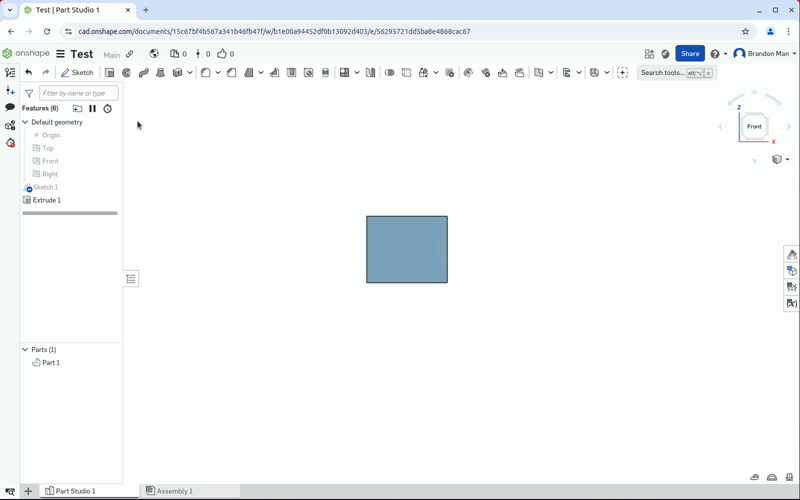
mouse_move(73, 189)
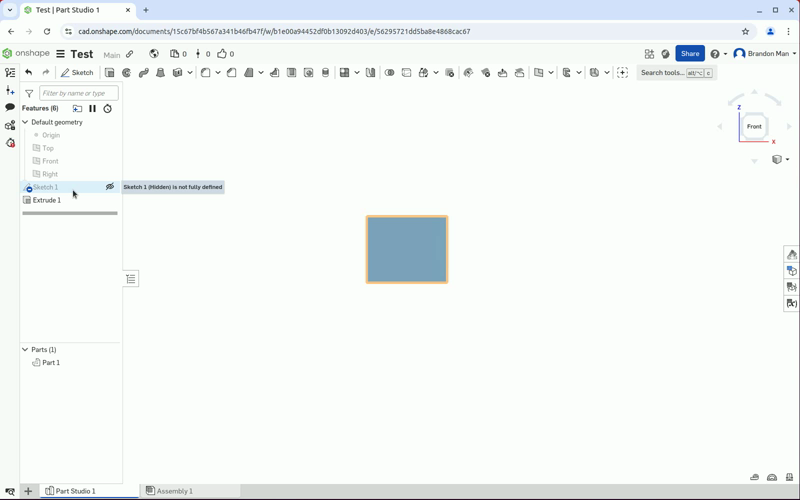
click(73, 189)
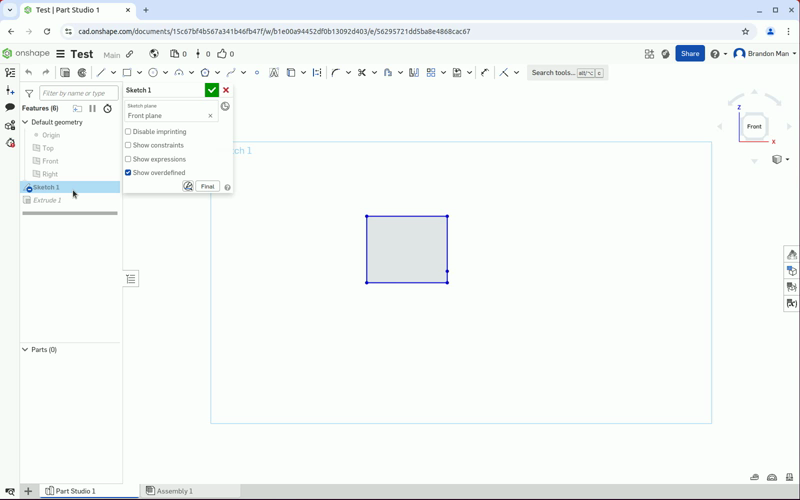
mouse_move(229, 92)
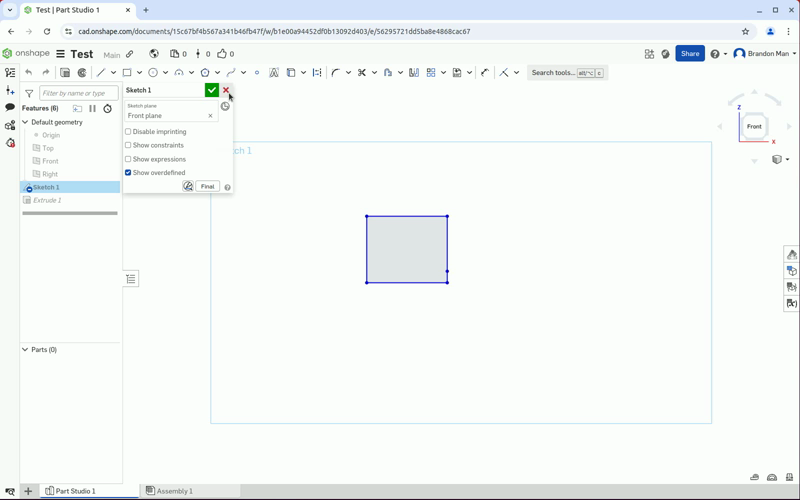
click(229, 92)
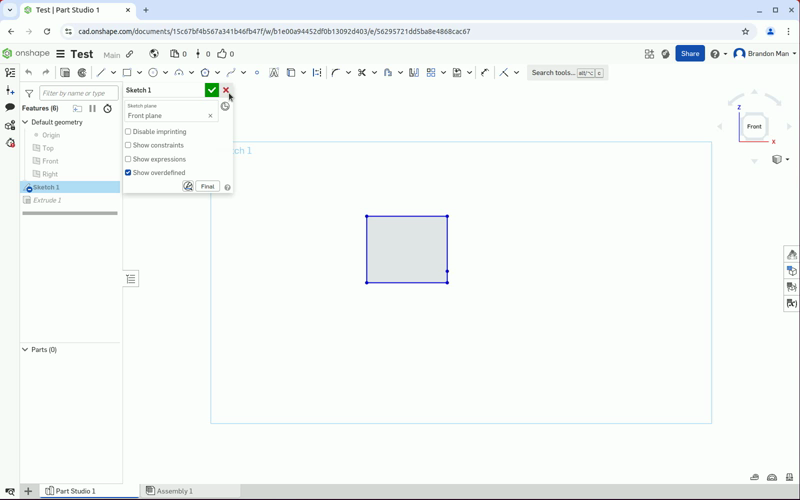
key(shift+s)
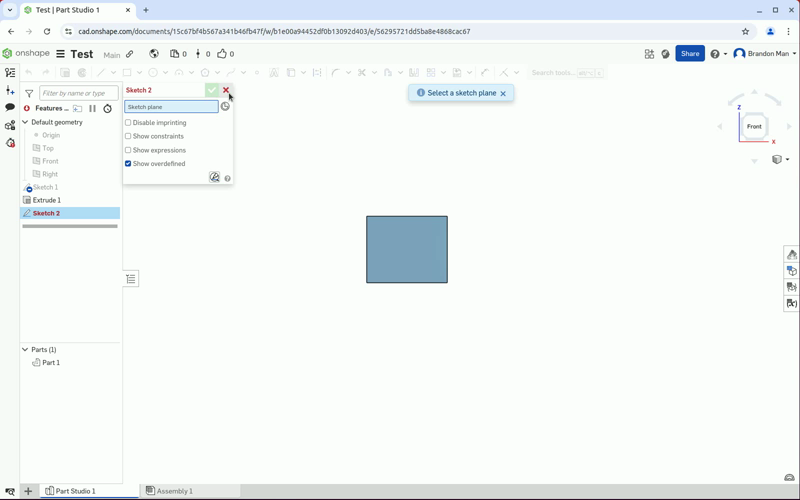
mouse_move(73, 163)
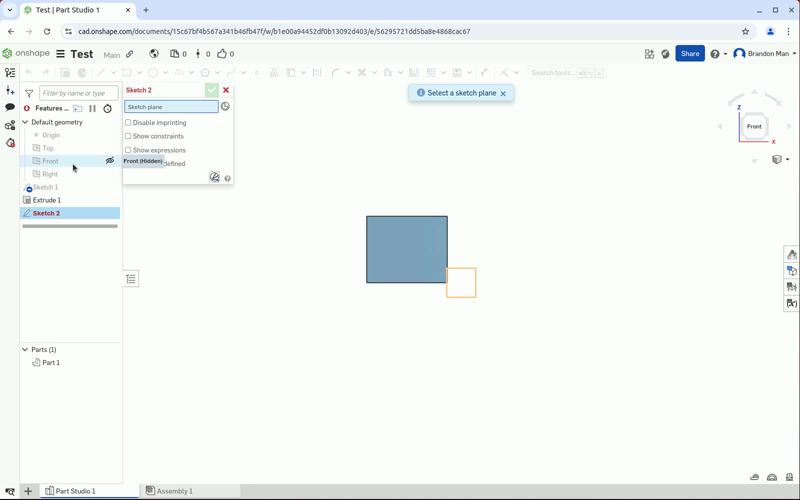
click(73, 163)
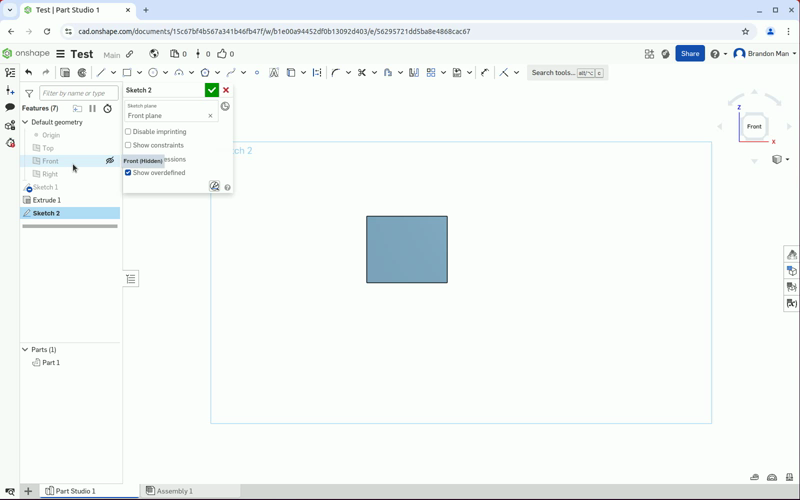
mouse_move(73, 352)
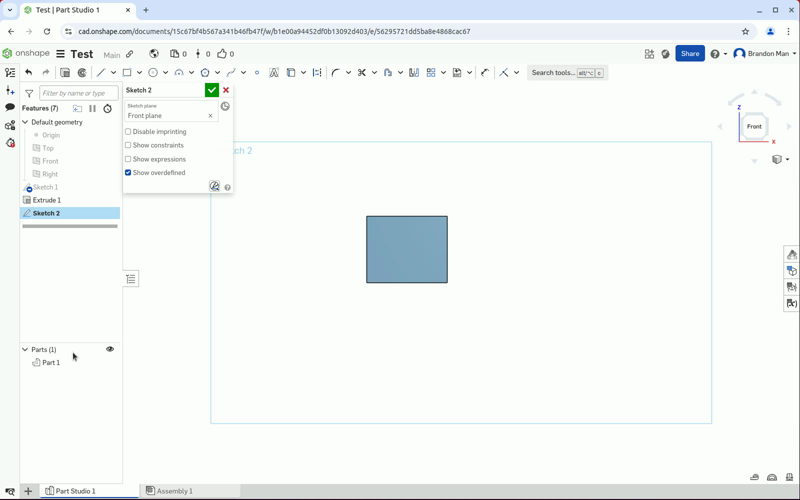
key(y)
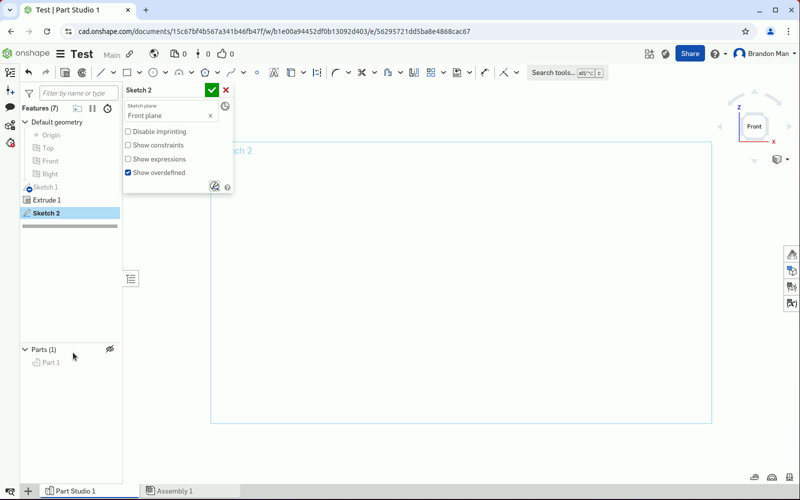
key(l)
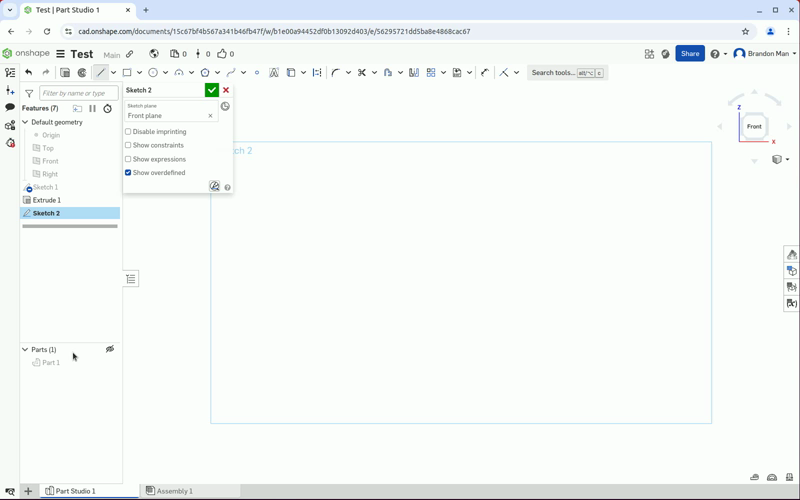
key_down(shift)
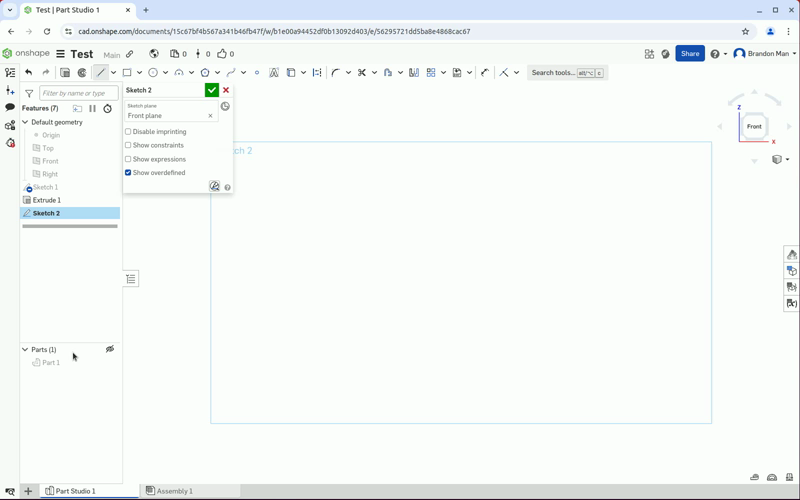
mouse_move(493, 282)
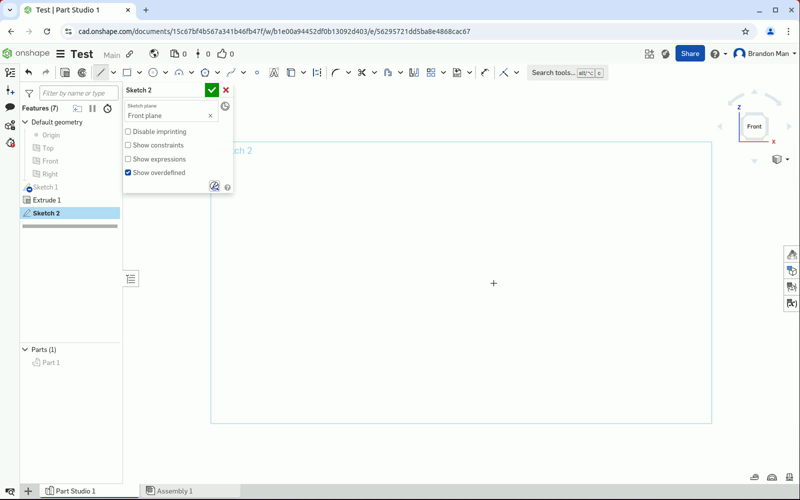
click(493, 282)
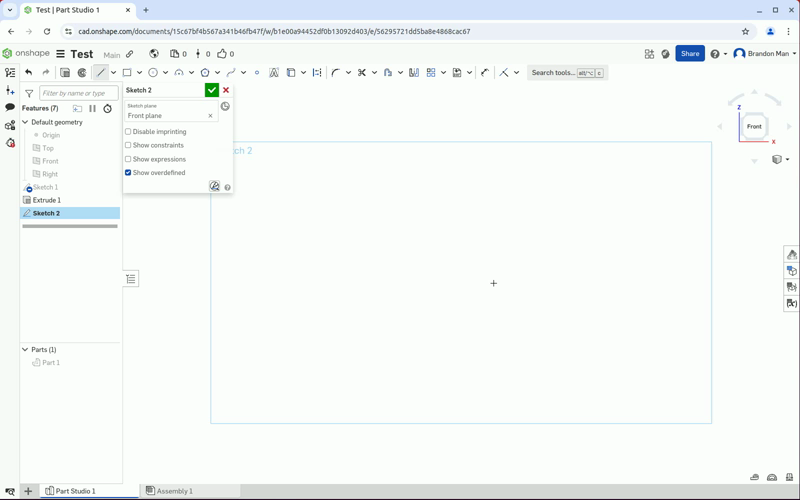
key_up(shift)
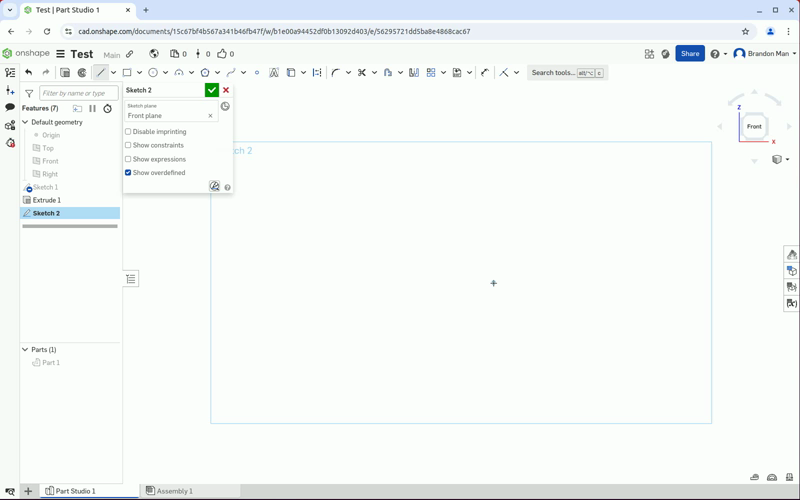
key_down(shift)
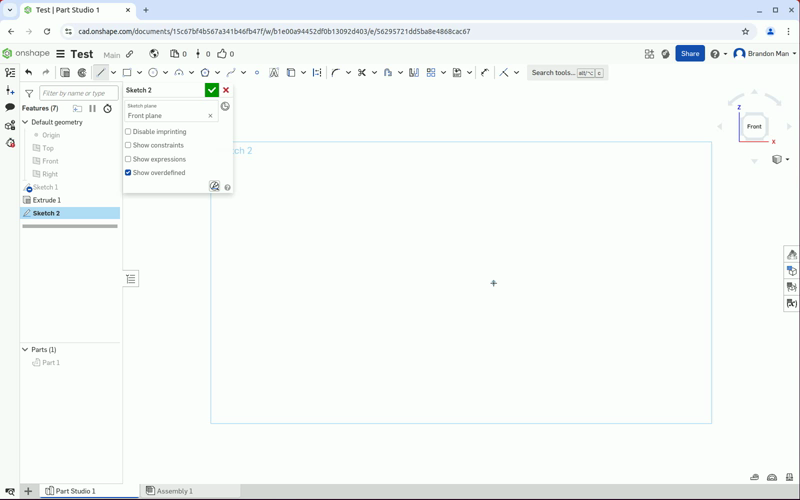
mouse_move(573, 282)
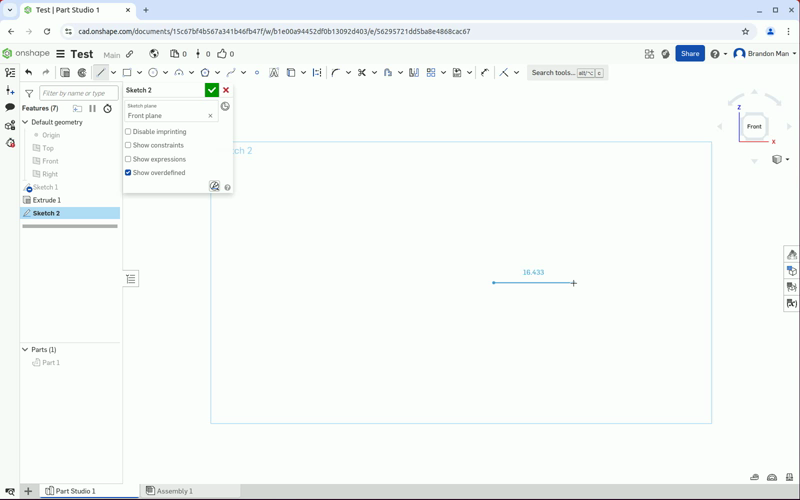
click(573, 282)
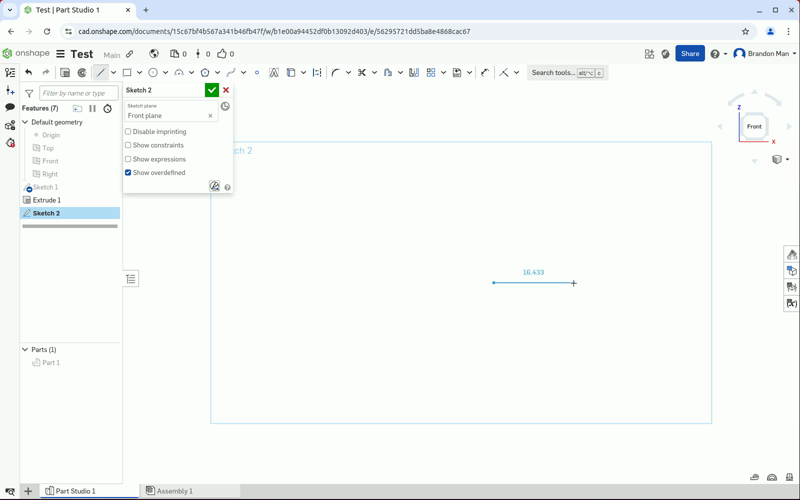
key_up(shift)
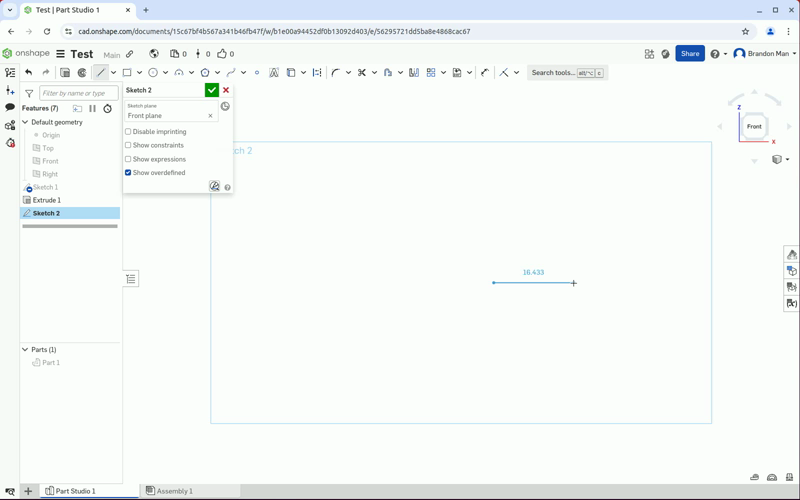
key_down(shift)
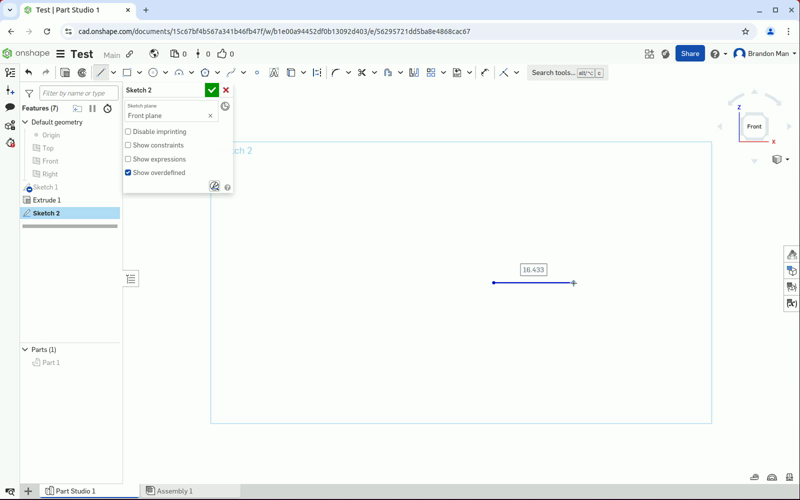
mouse_move(573, 216)
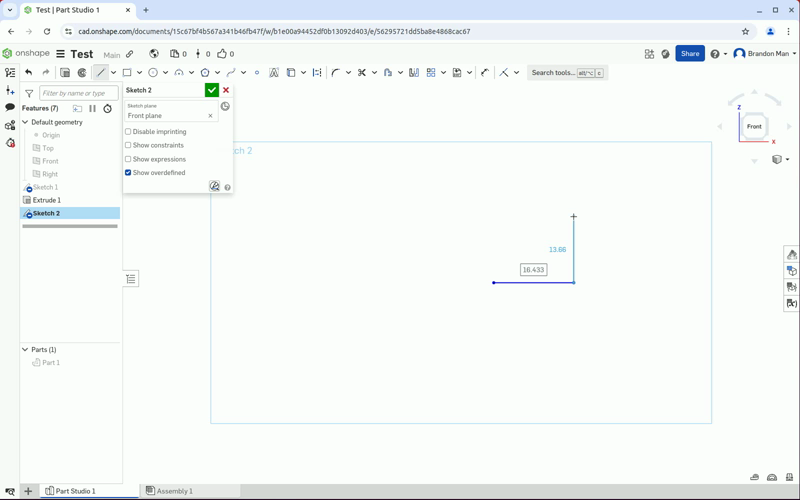
click(573, 216)
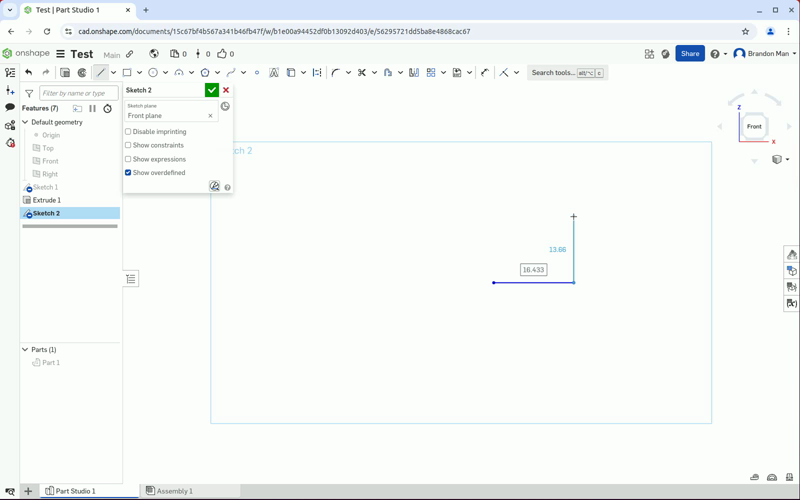
key_up(shift)
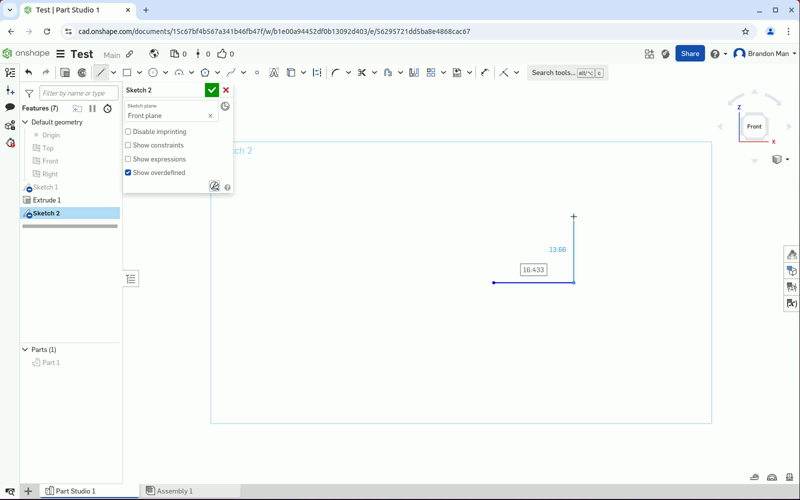
key_down(shift)
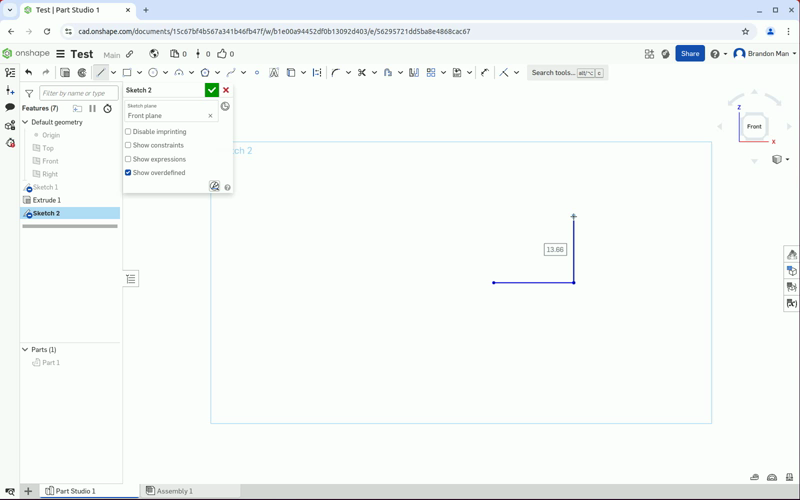
mouse_move(493, 216)
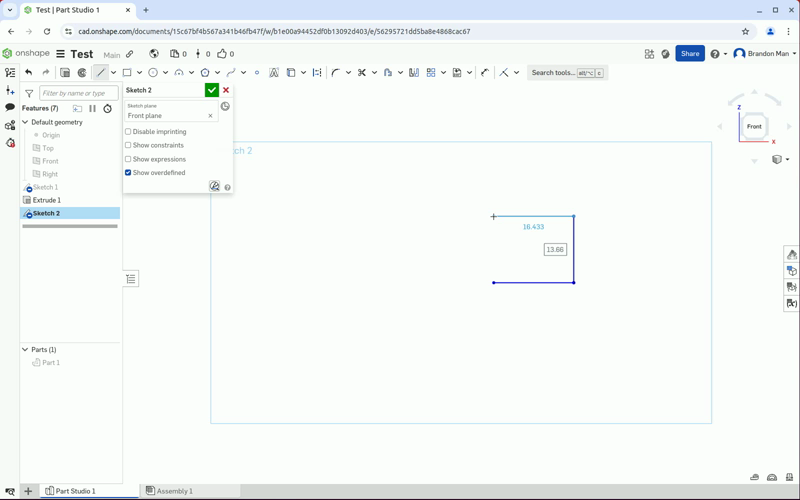
click(493, 216)
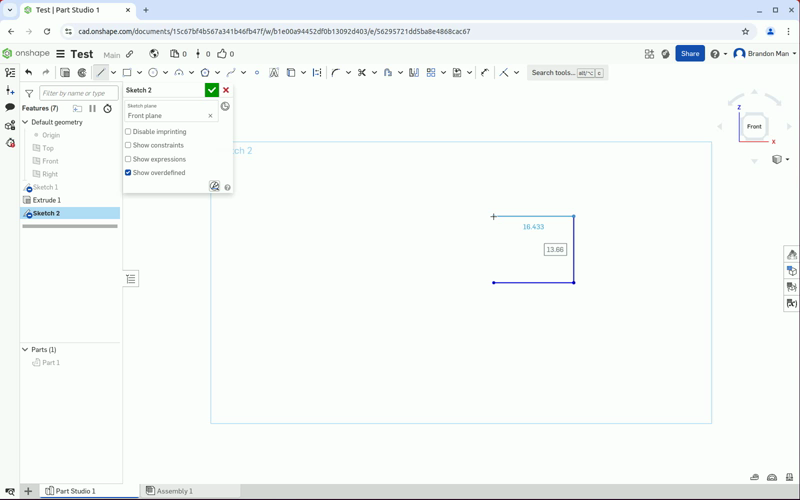
key_up(shift)
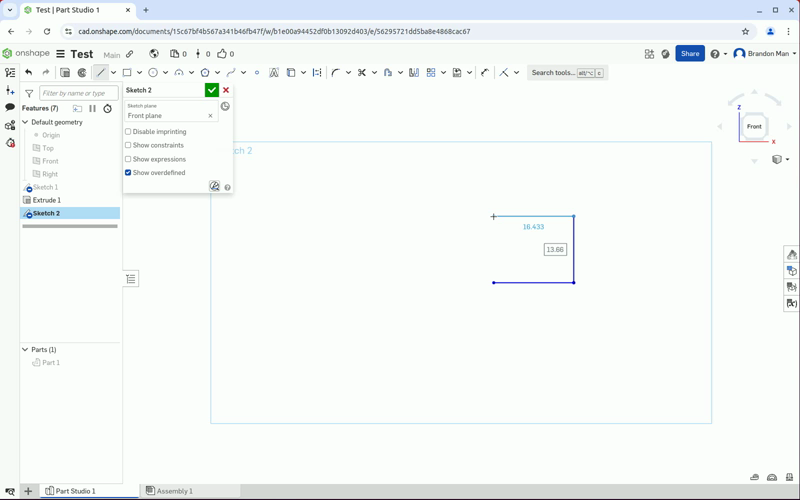
key_down(shift)
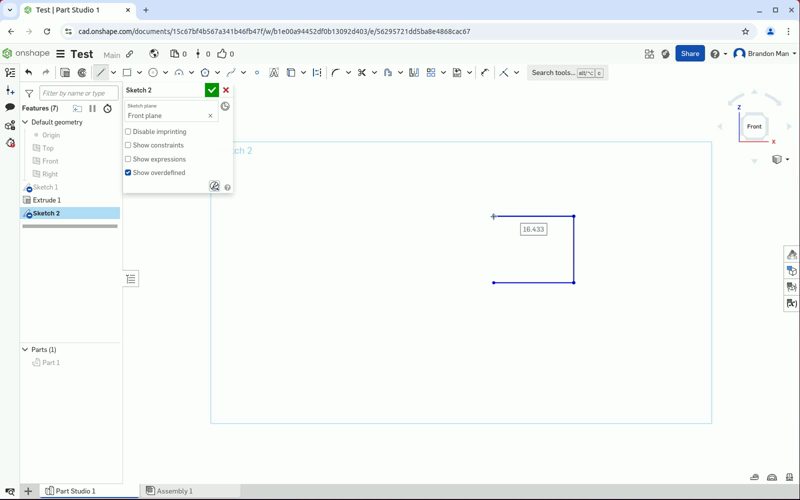
mouse_move(523, 216)
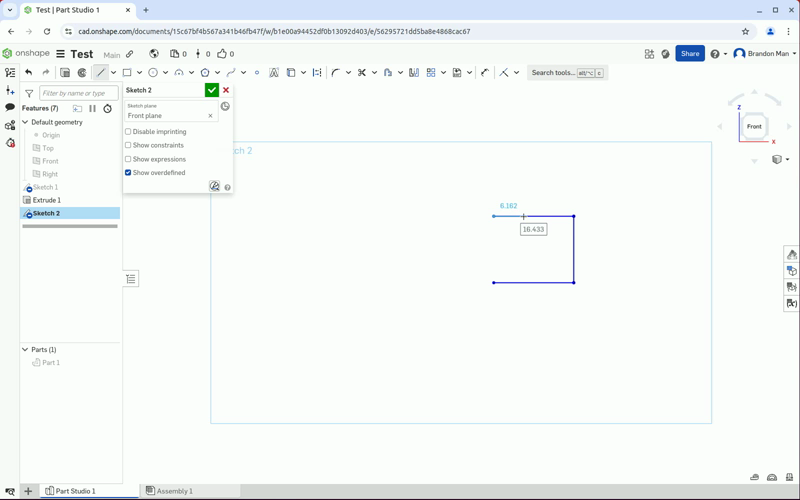
mouse_move(493, 272)
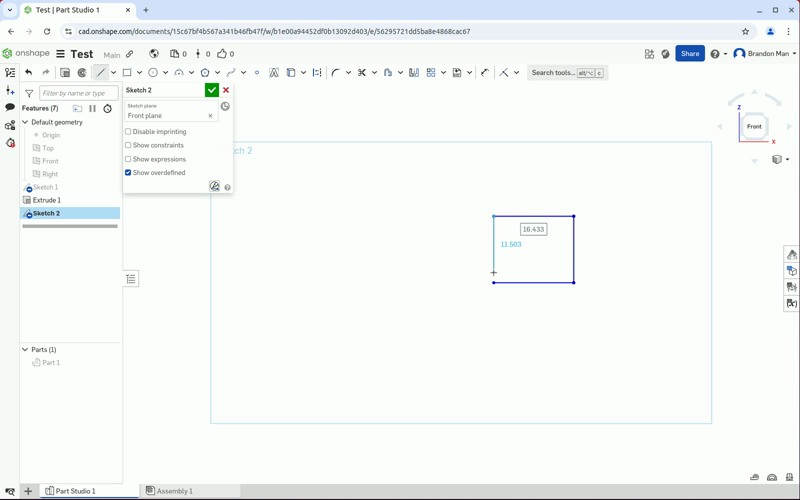
click(493, 272)
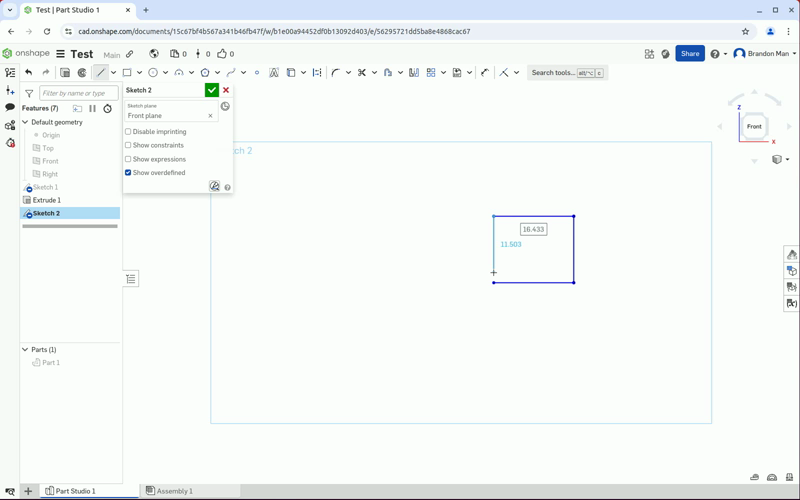
key_up(shift)
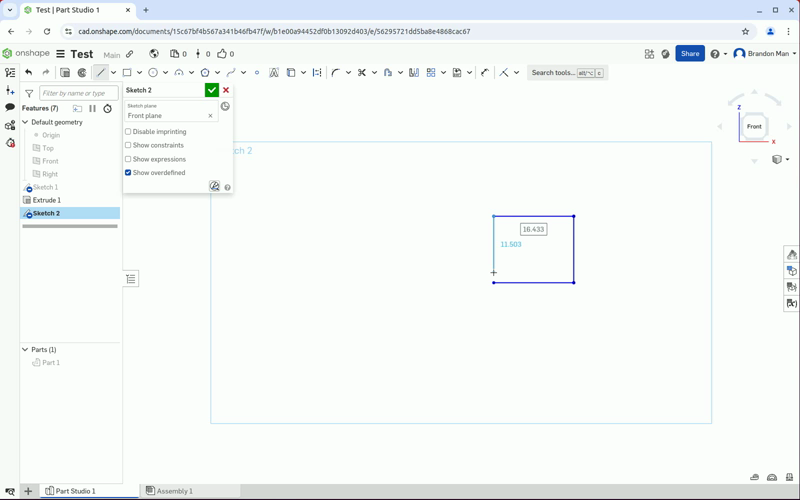
mouse_move(523, 272)
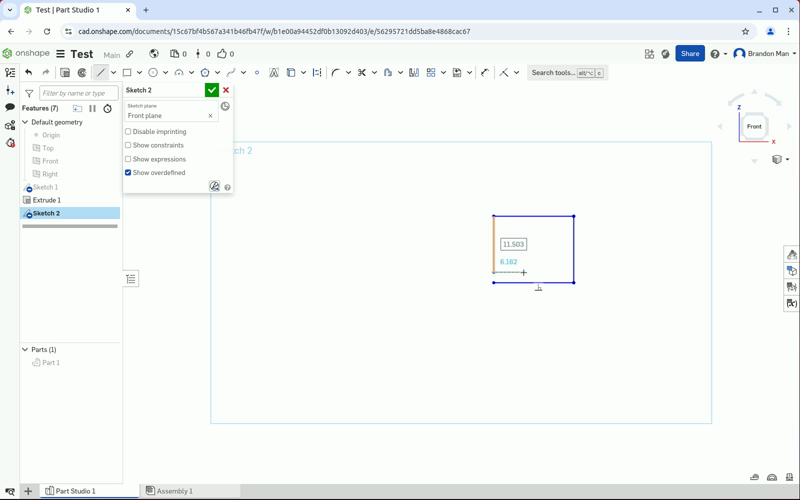
key_down(shift)
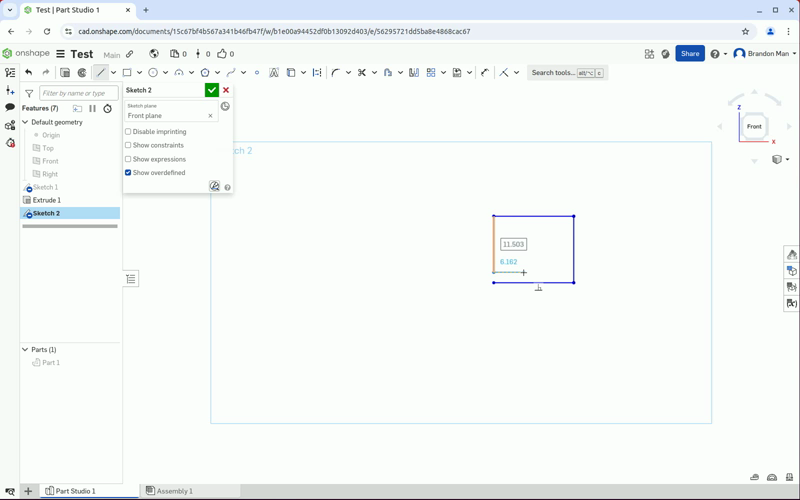
mouse_move(493, 282)
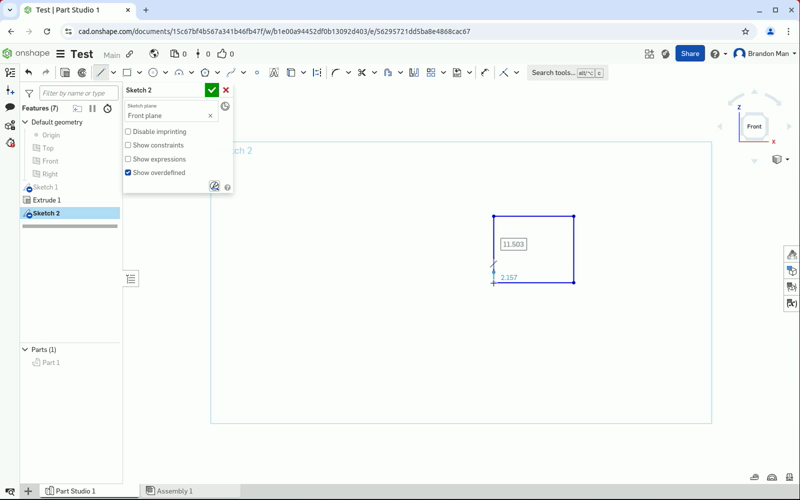
key_up(shift)
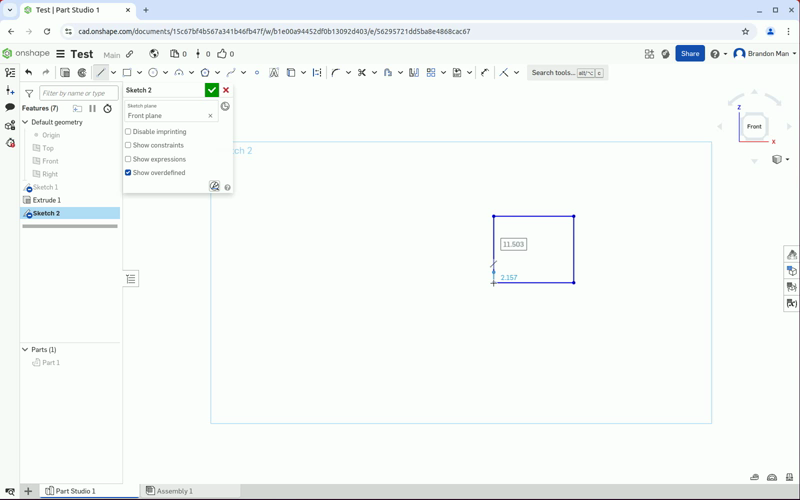
click(493, 282)
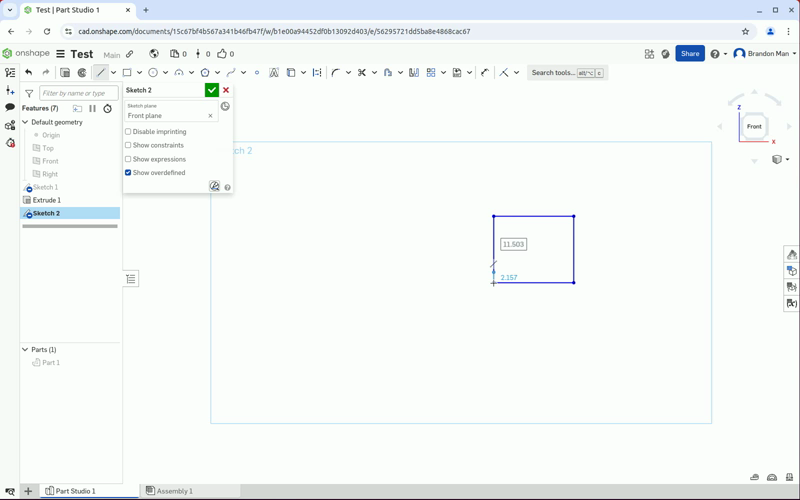
key(esc)
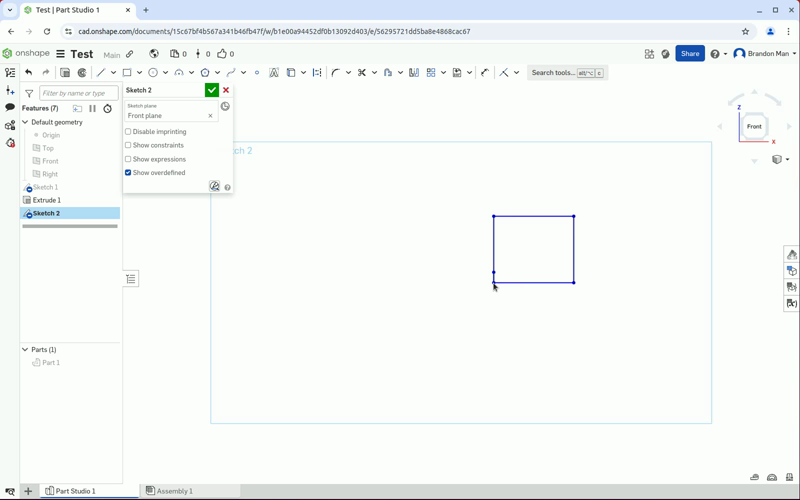
mouse_move(518, 262)
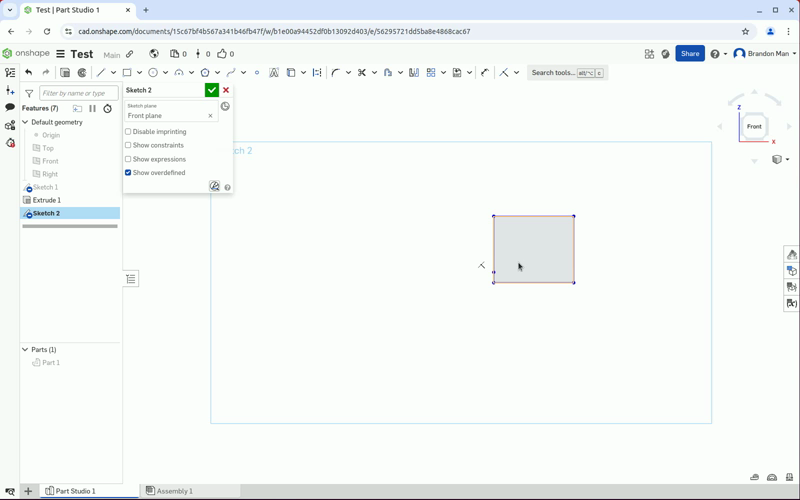
click(518, 262)
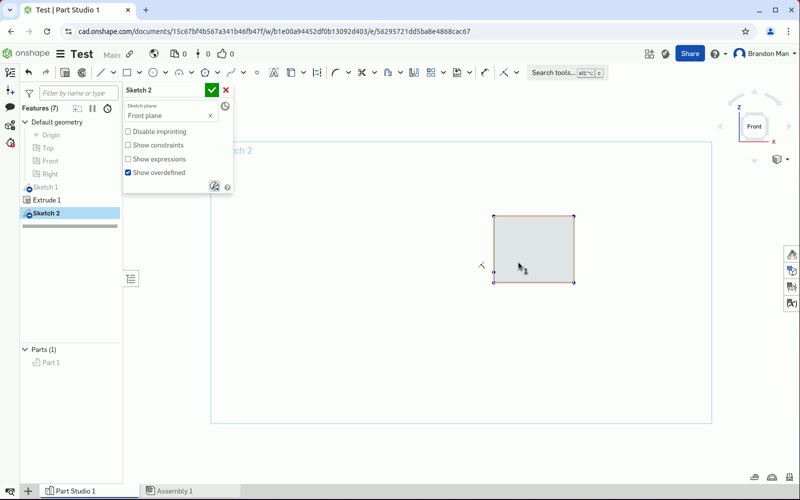
mouse_move(73, 352)
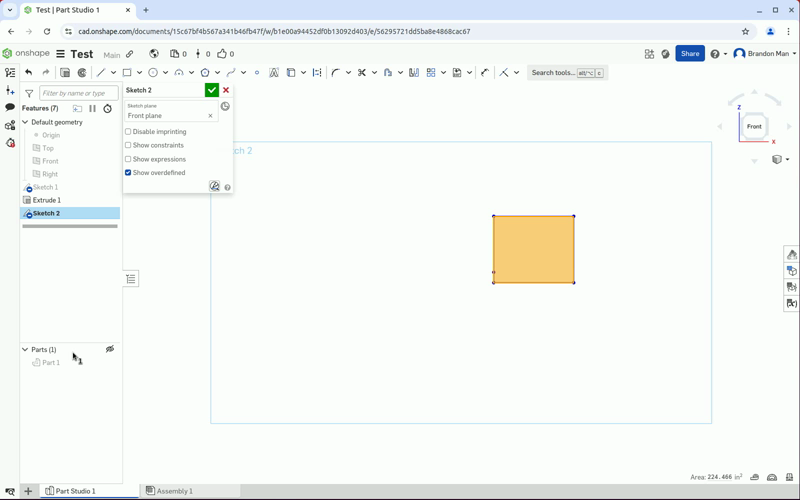
key(shift+y)
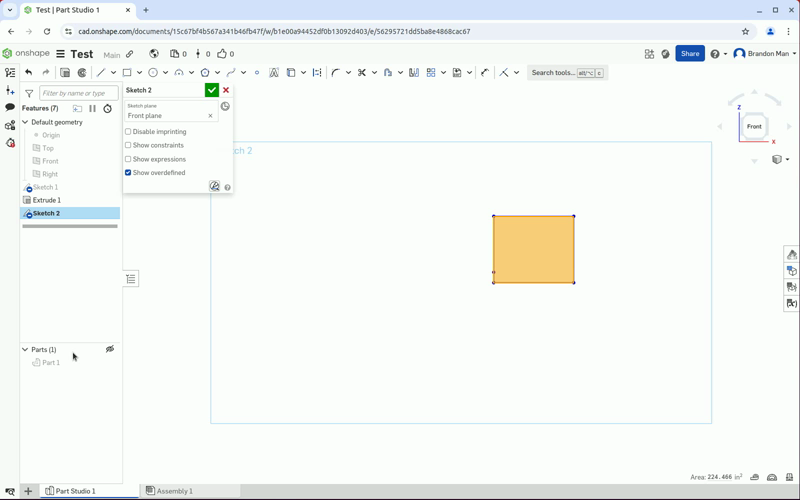
key(shift+e)
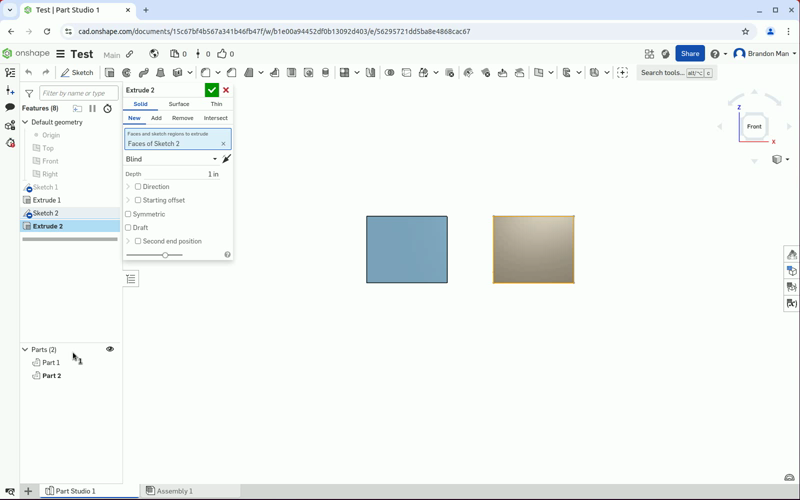
mouse_move(143, 106)
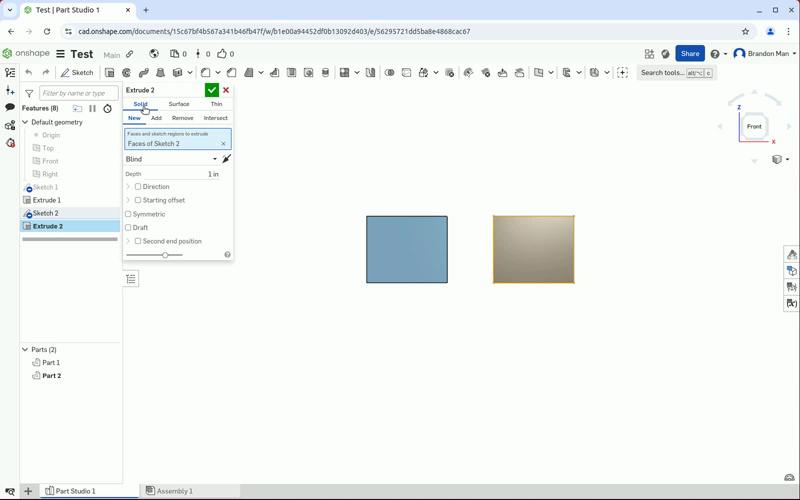
click(143, 106)
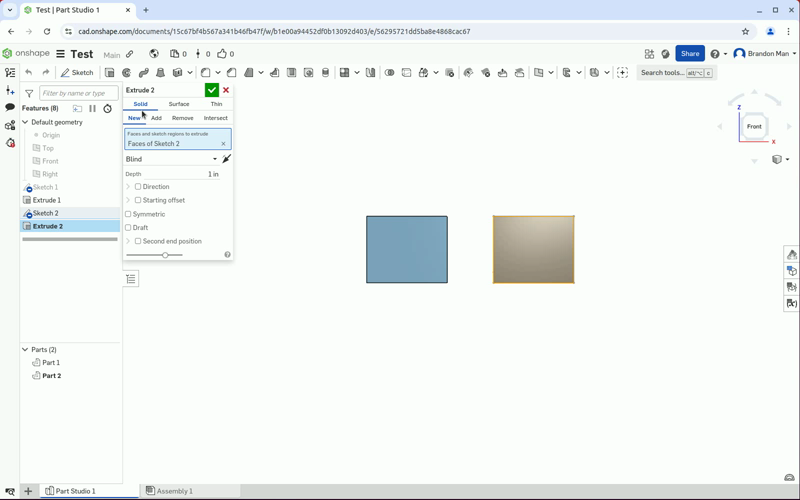
mouse_move(137, 120)
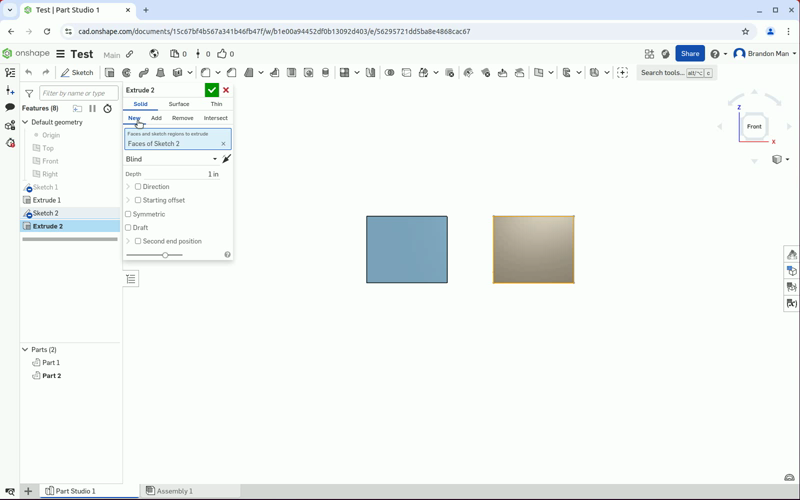
click(137, 120)
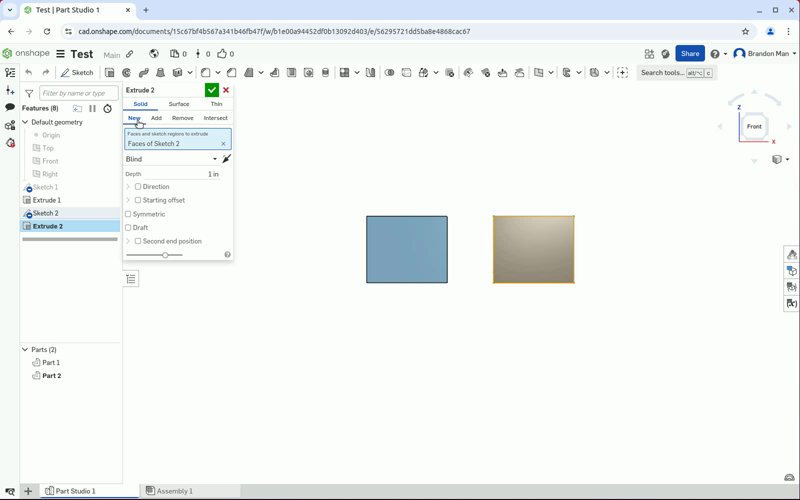
key(tab, 4)
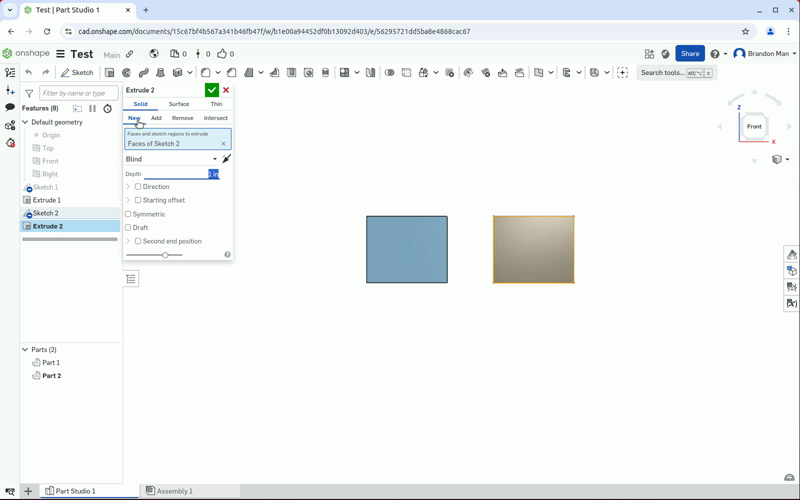
text(1.685)
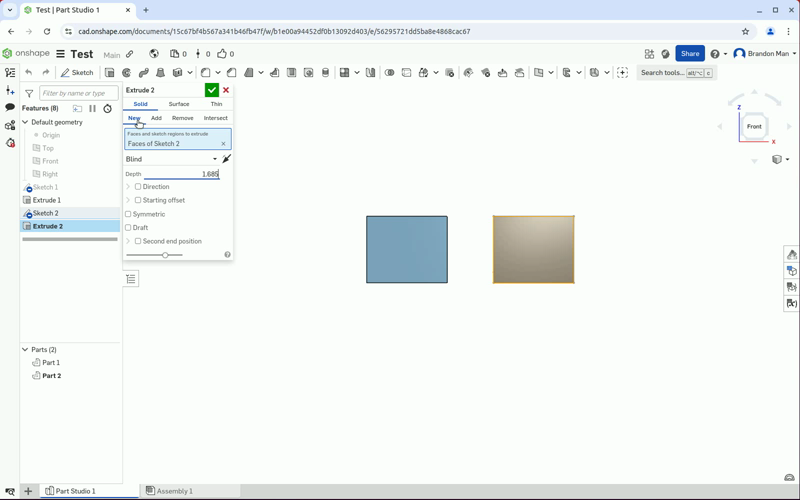
key(enter)
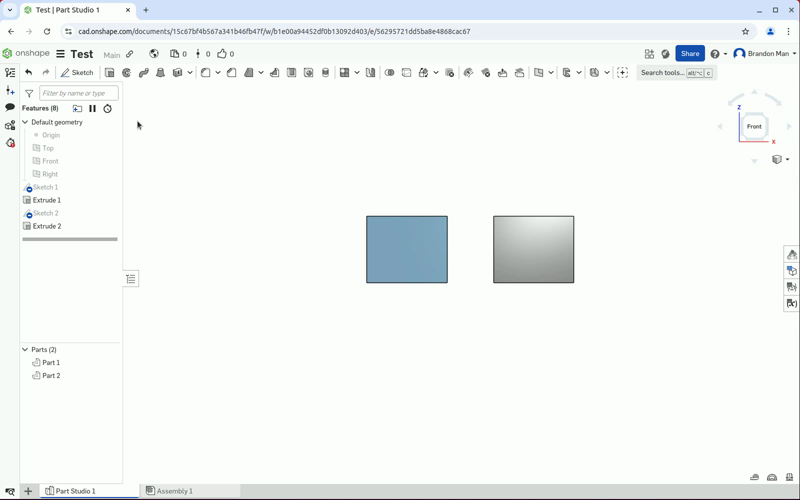
key(shift+h)
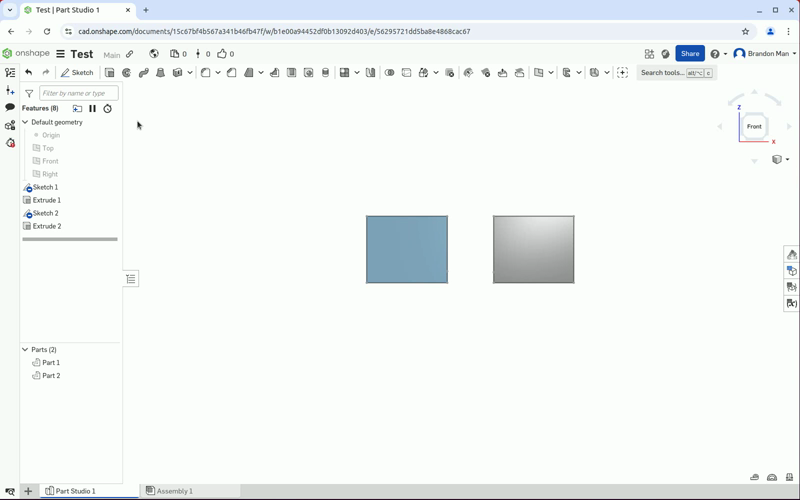
key(shift+h)
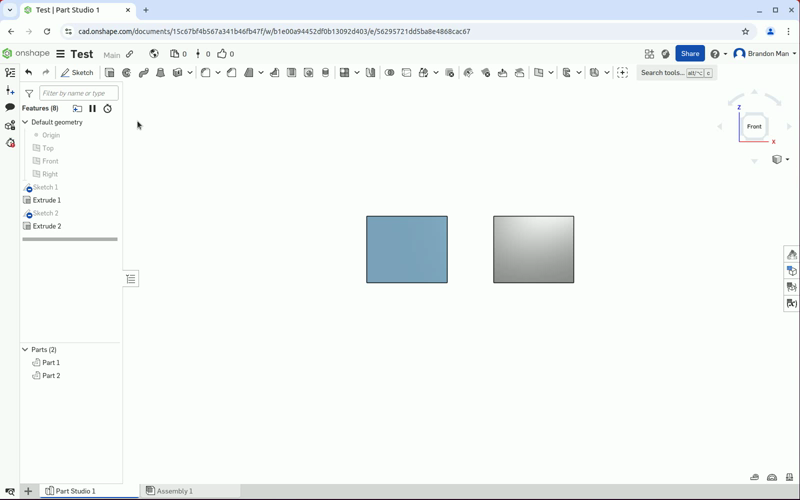
mouse_move(73, 189)
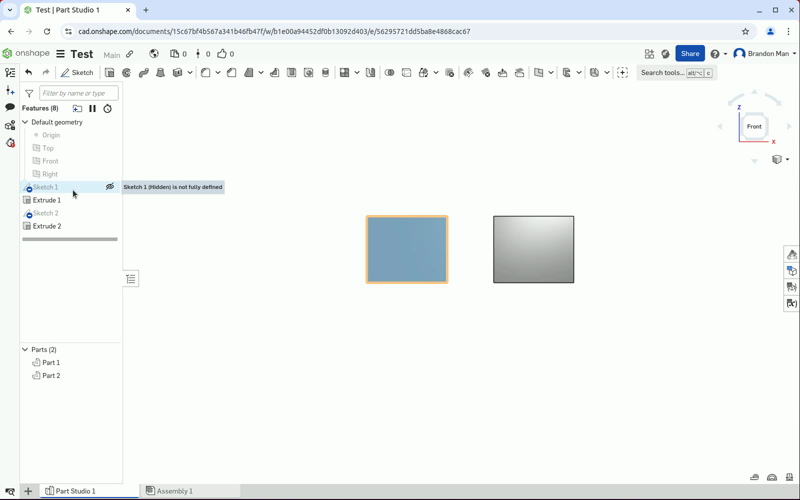
click(73, 189)
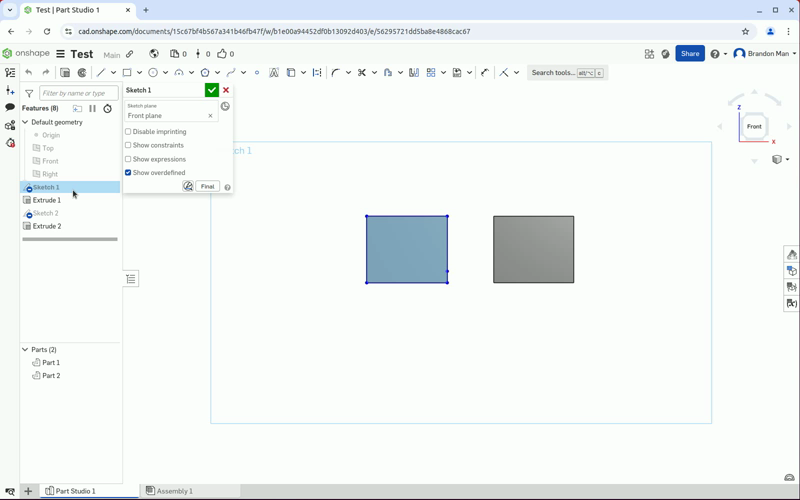
mouse_move(229, 92)
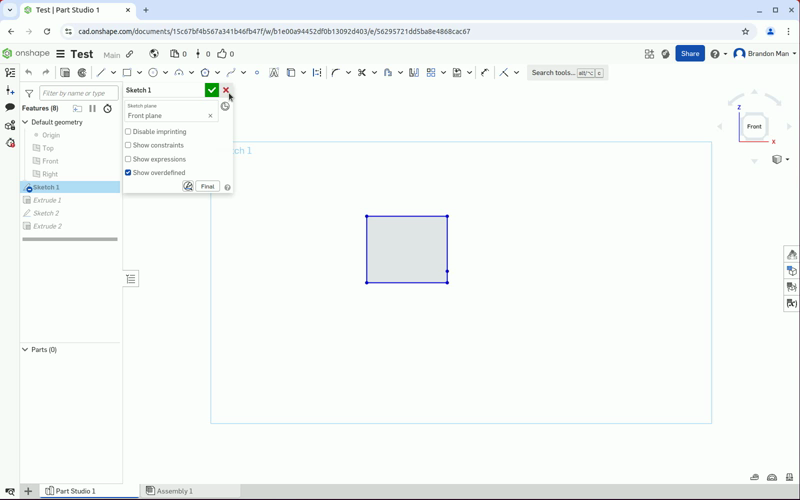
click(229, 92)
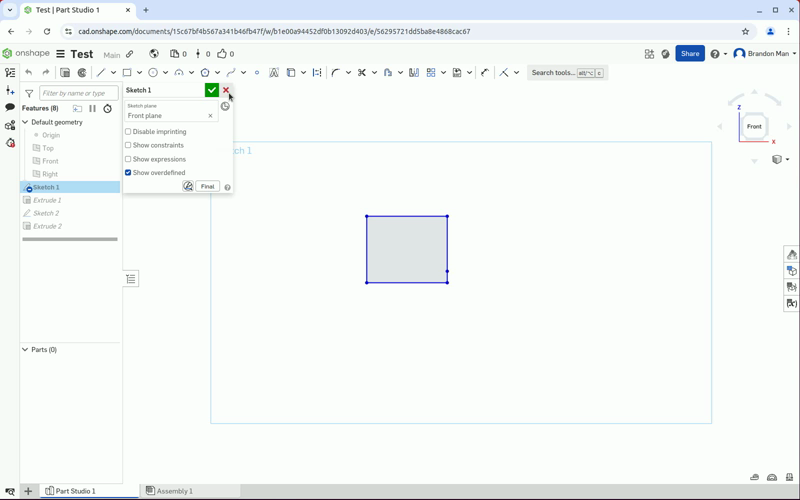
key(shift+s)
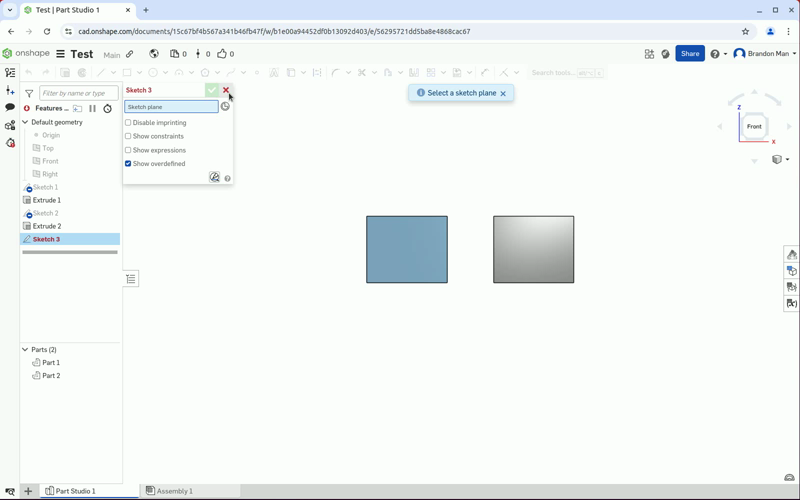
mouse_move(73, 163)
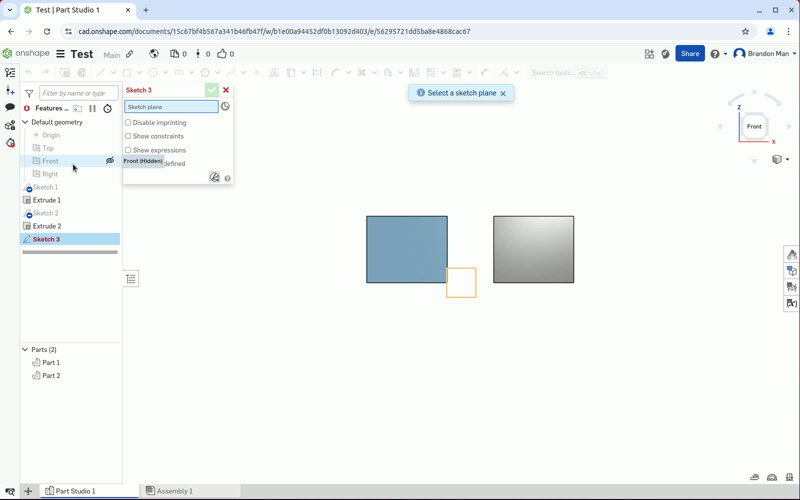
click(73, 163)
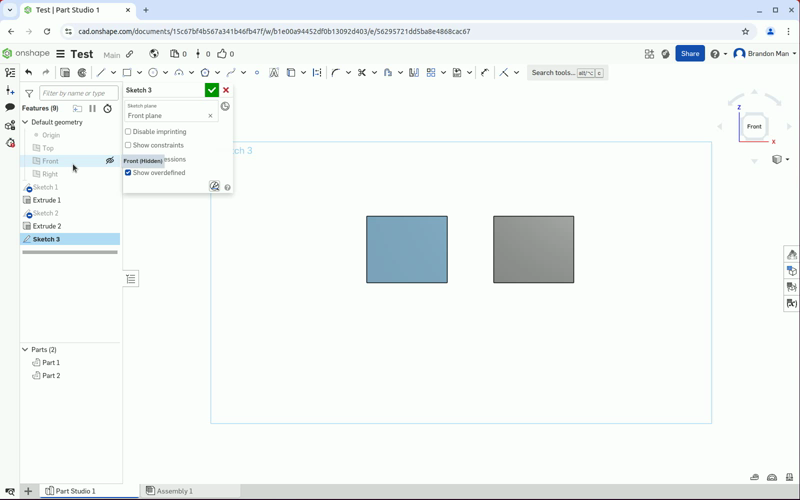
mouse_move(73, 352)
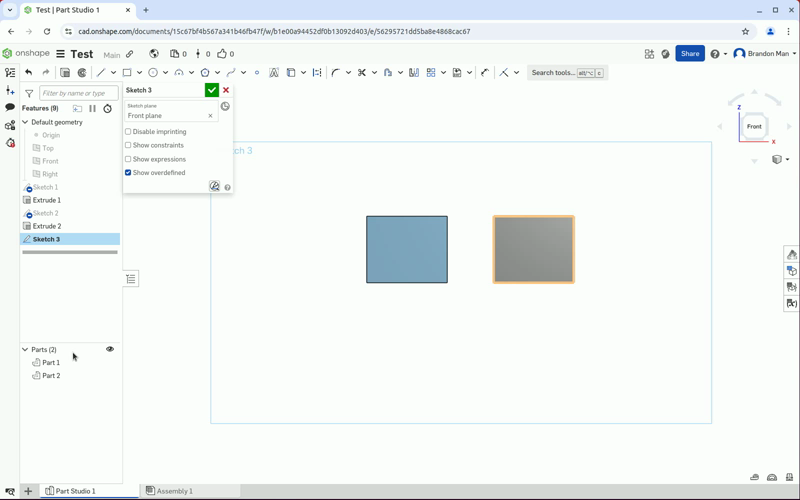
key(y)
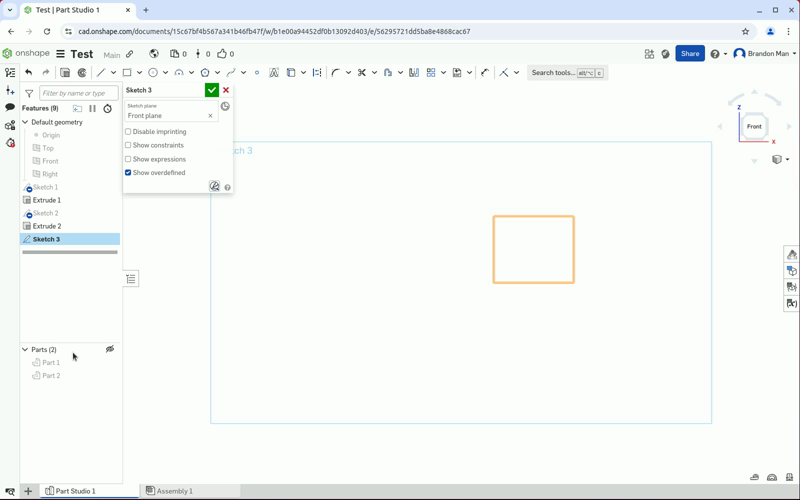
key(l)
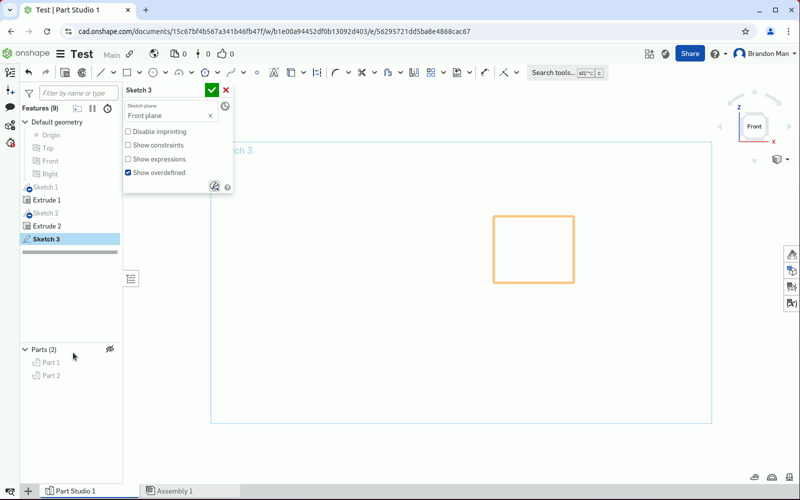
key_down(shift)
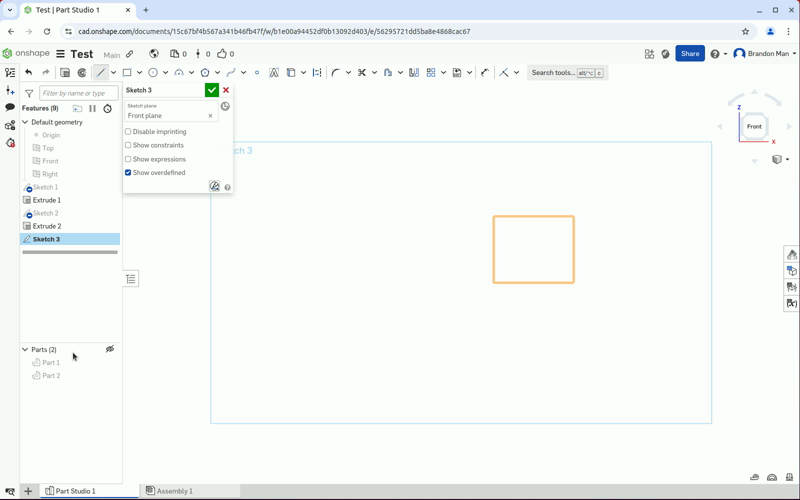
mouse_move(446, 271)
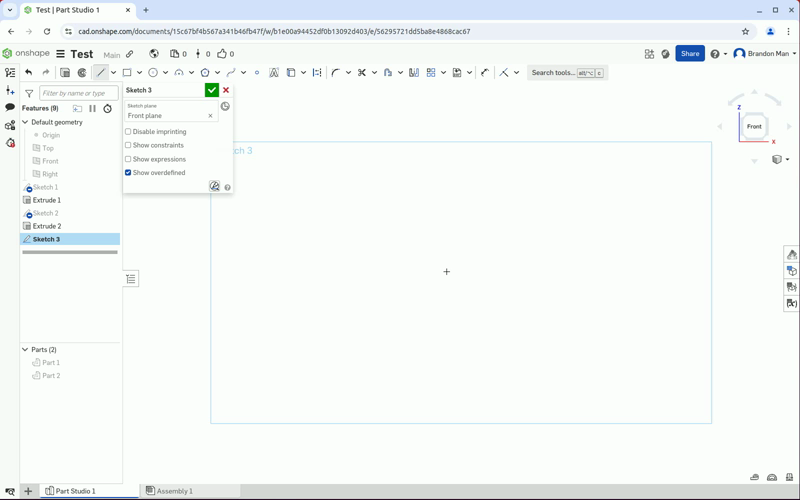
click(446, 271)
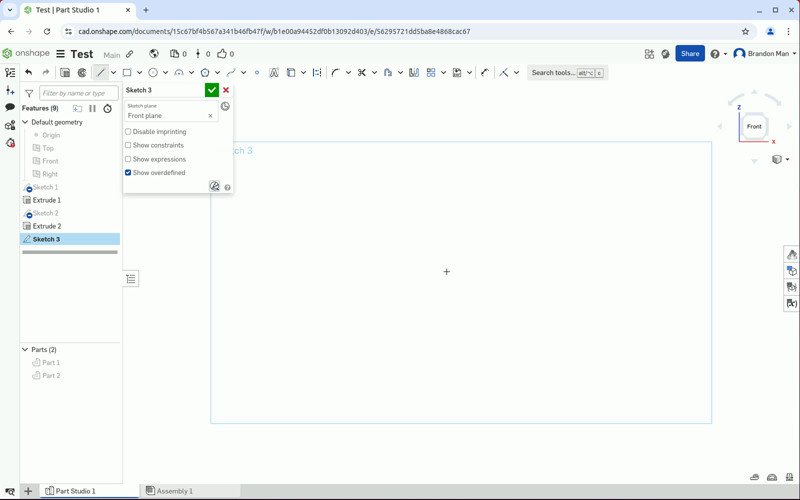
key_up(shift)
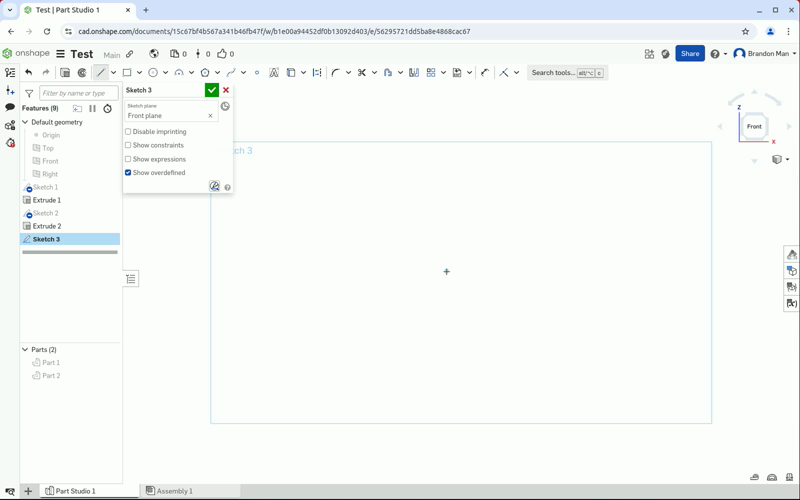
key_down(shift)
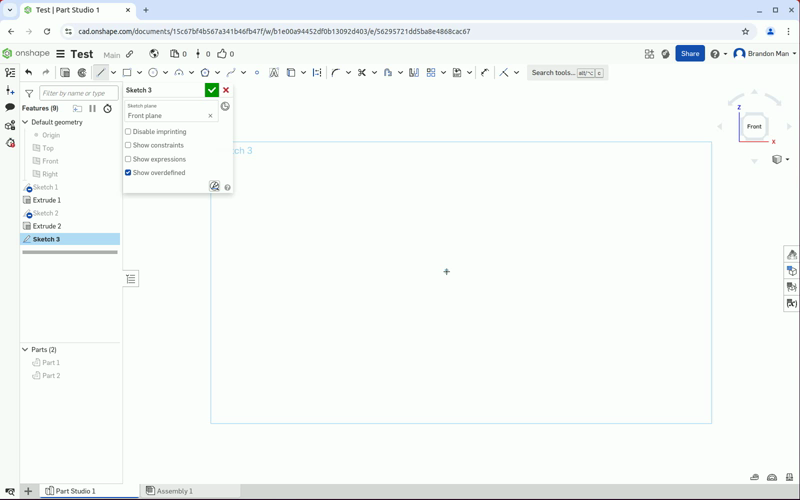
mouse_move(476, 271)
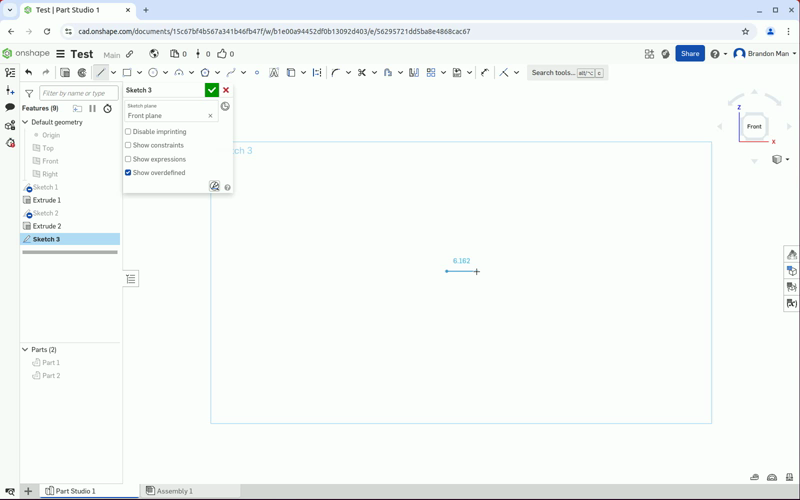
mouse_move(471, 256)
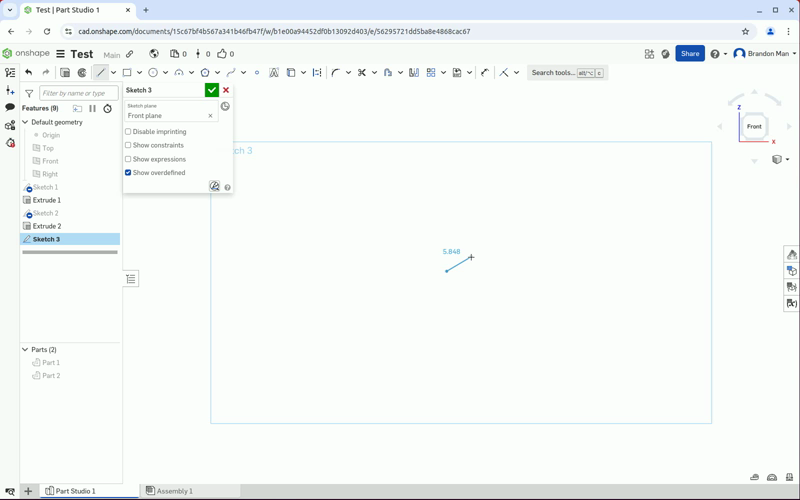
click(471, 256)
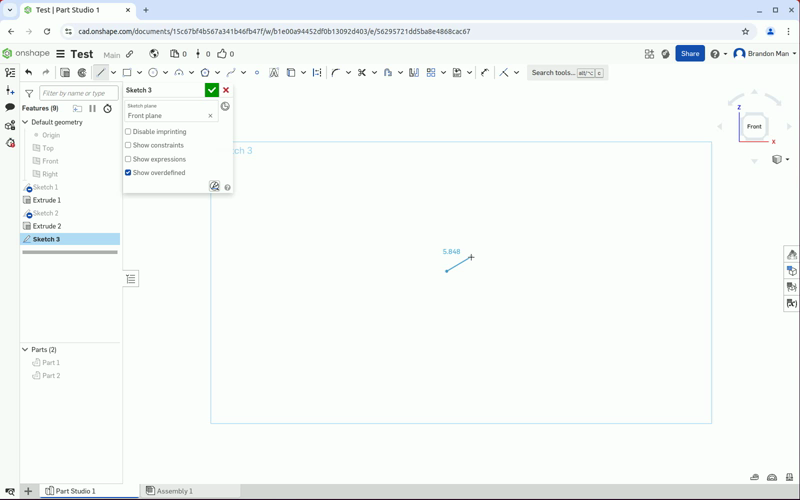
key_up(shift)
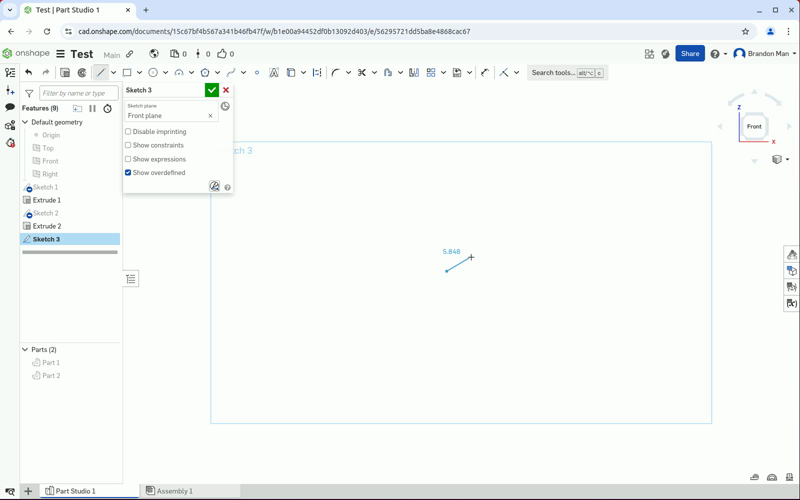
key_down(shift)
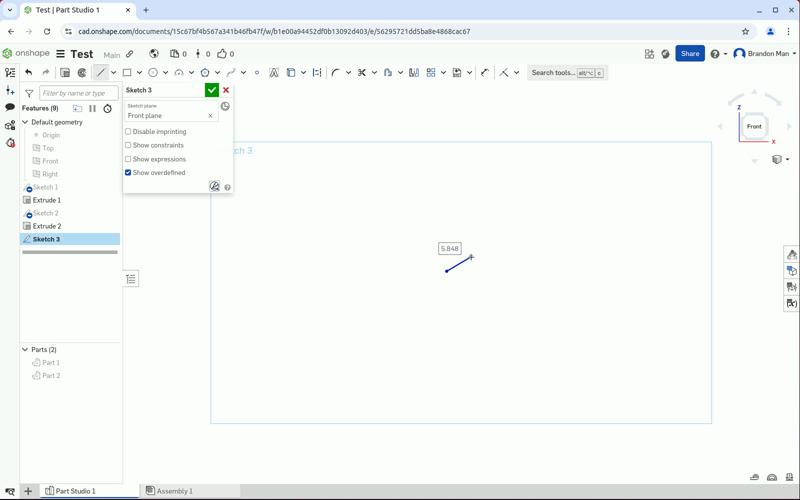
mouse_move(501, 256)
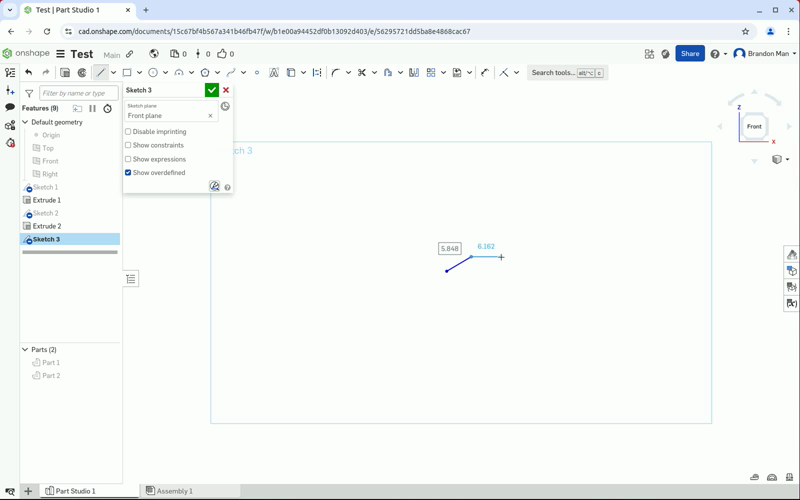
mouse_move(494, 271)
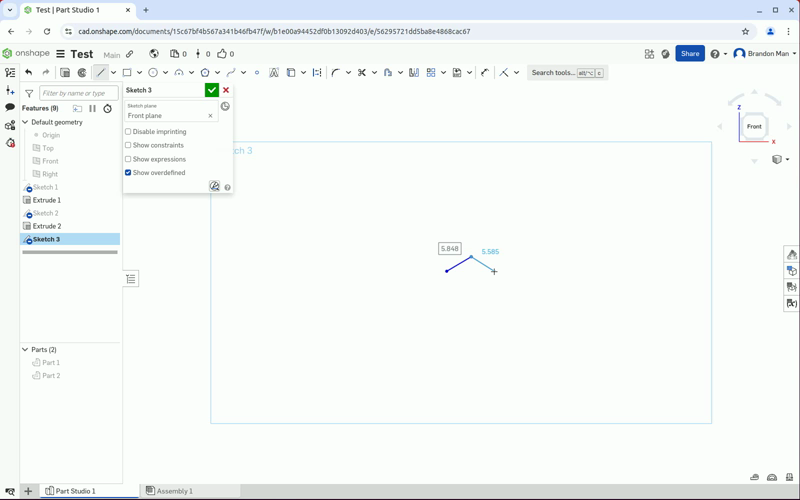
click(494, 271)
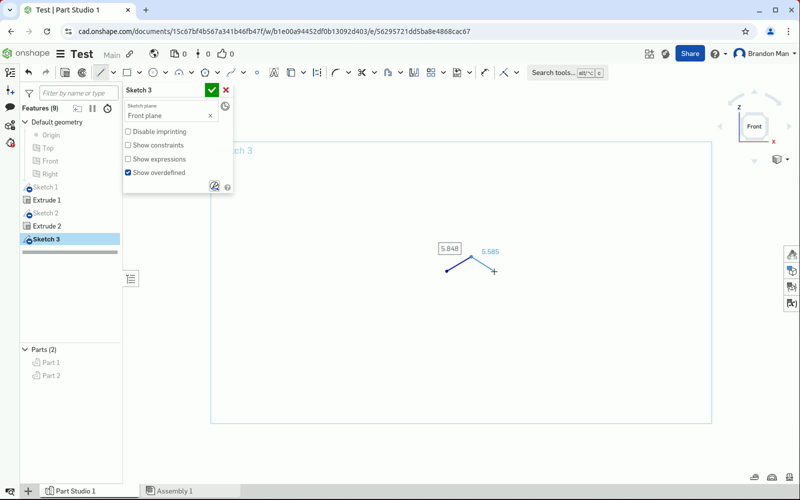
key_up(shift)
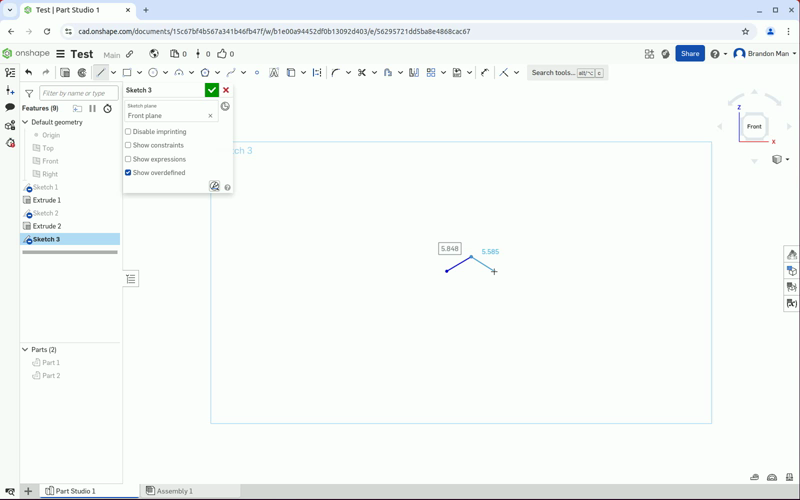
key_down(shift)
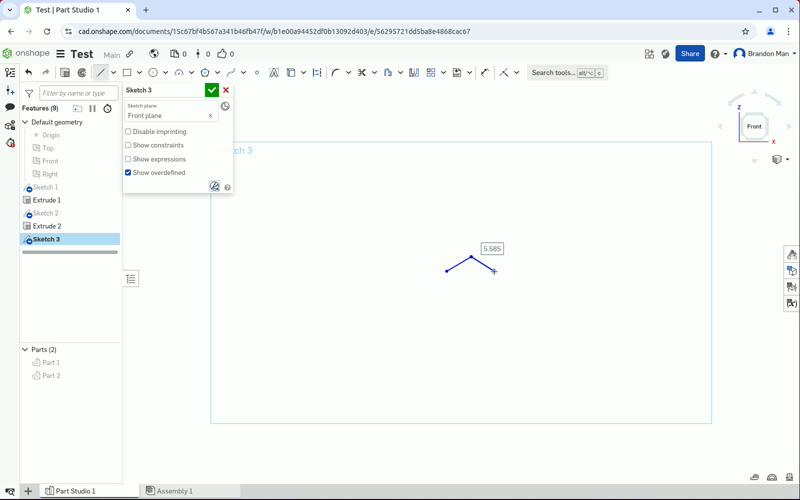
mouse_move(524, 271)
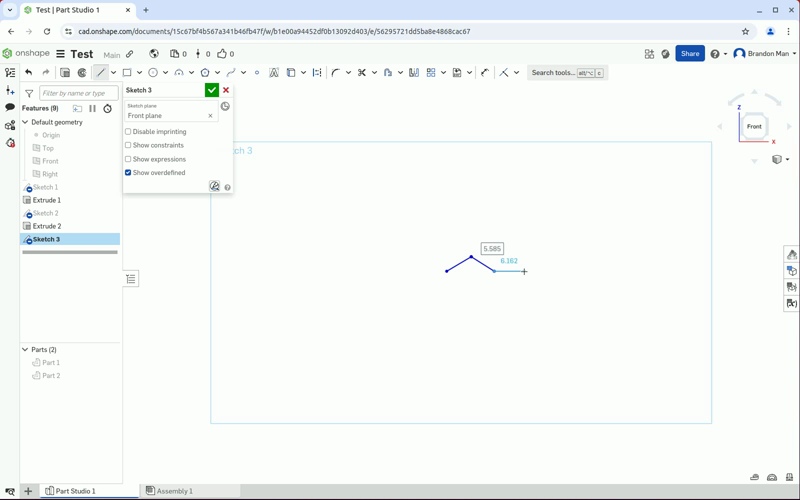
mouse_move(494, 215)
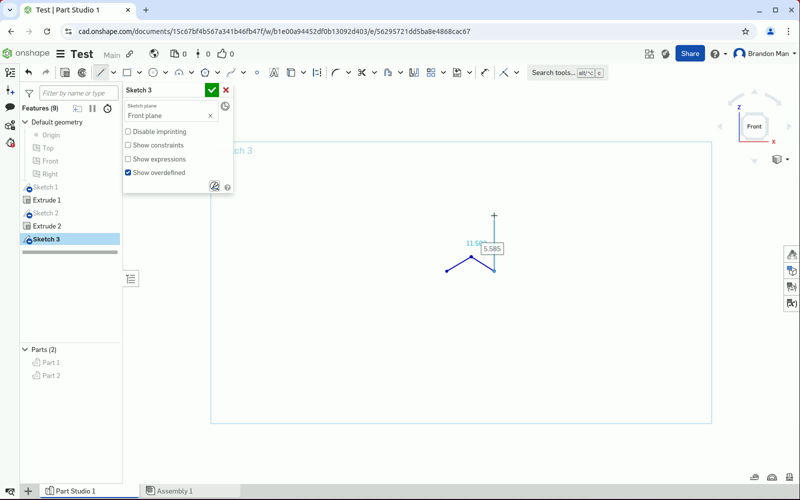
click(494, 215)
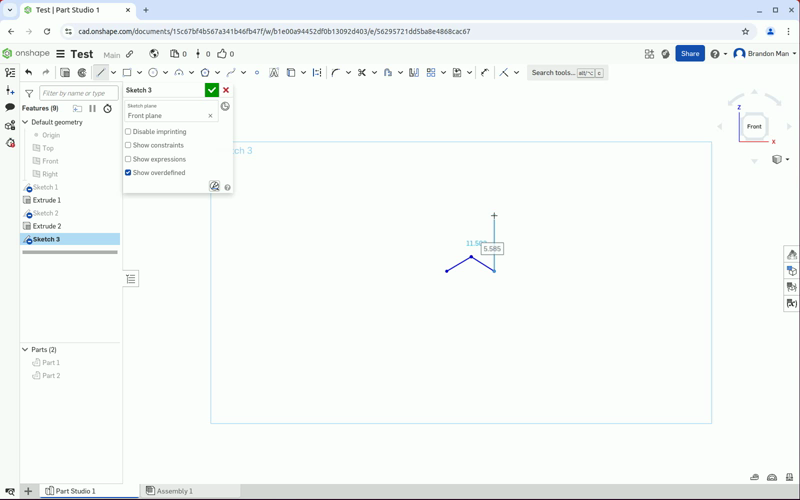
key_up(shift)
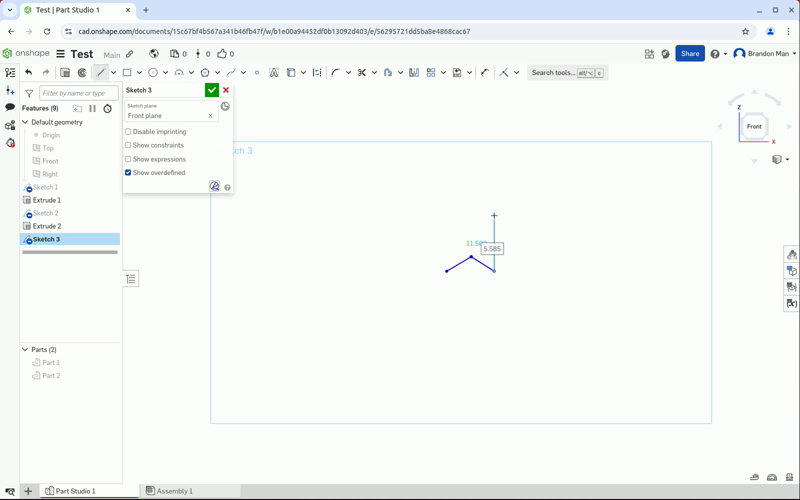
key_down(shift)
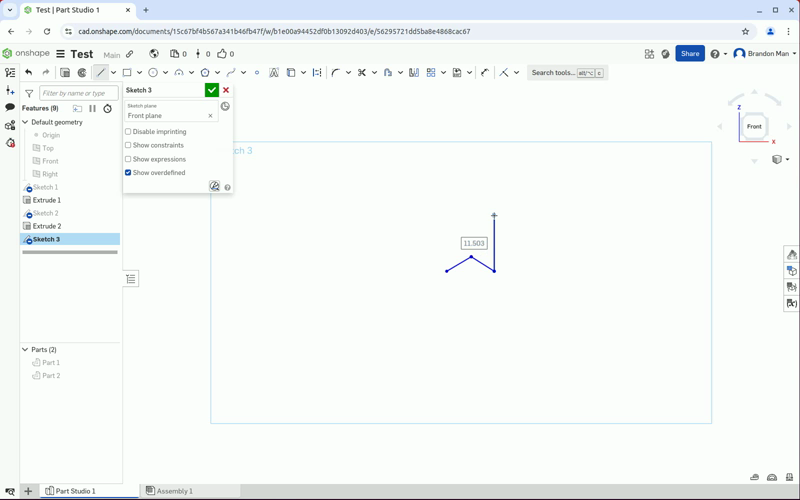
mouse_move(524, 215)
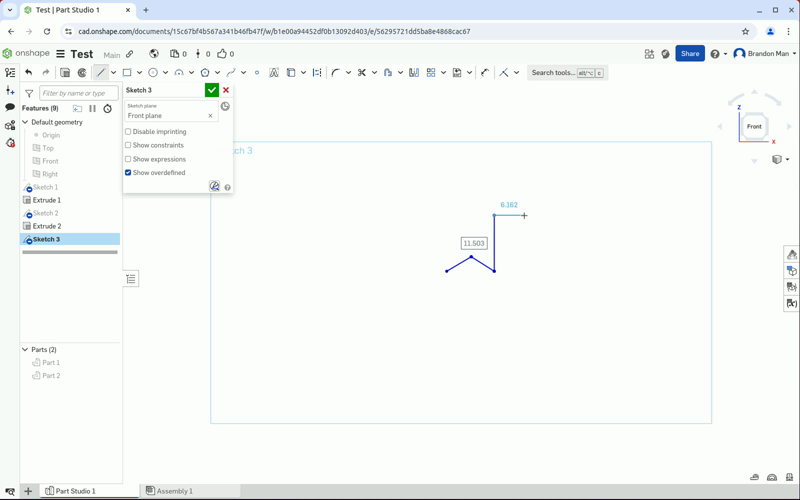
mouse_move(446, 215)
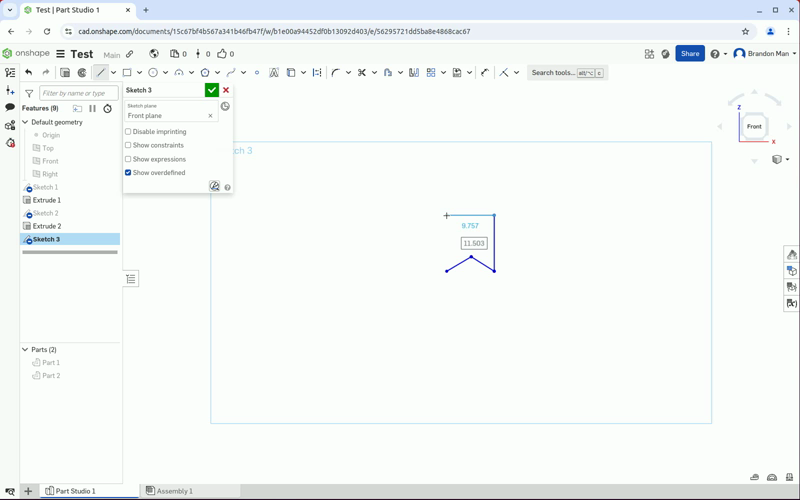
click(446, 215)
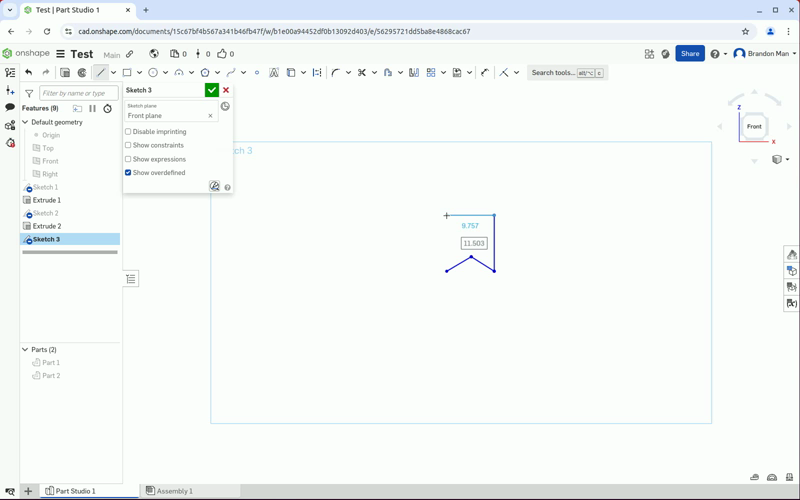
key_up(shift)
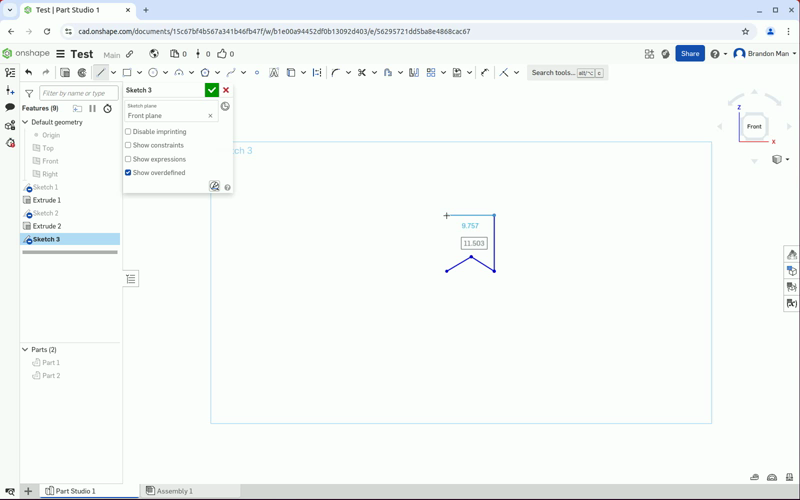
mouse_move(476, 215)
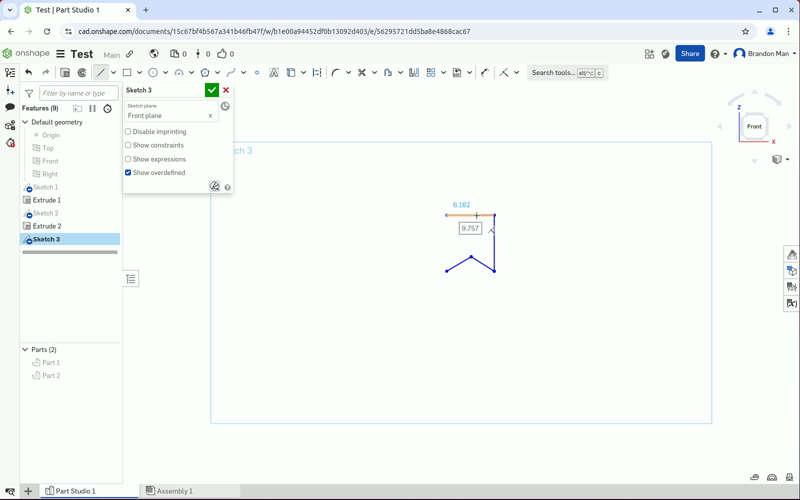
key_down(shift)
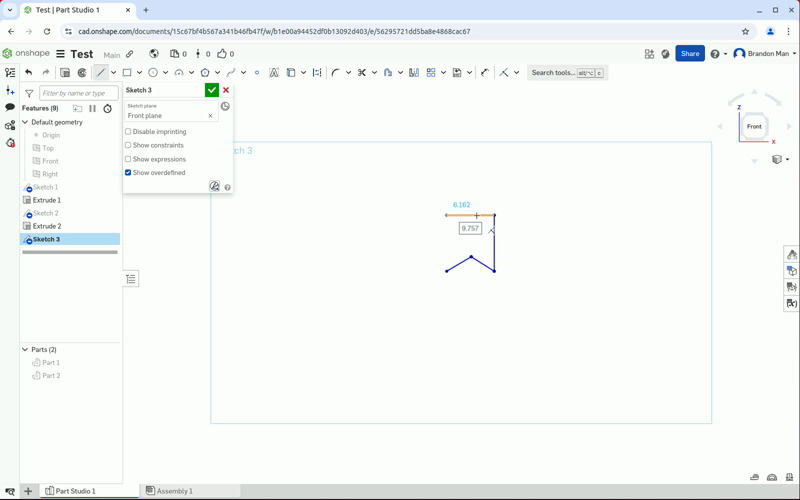
mouse_move(446, 271)
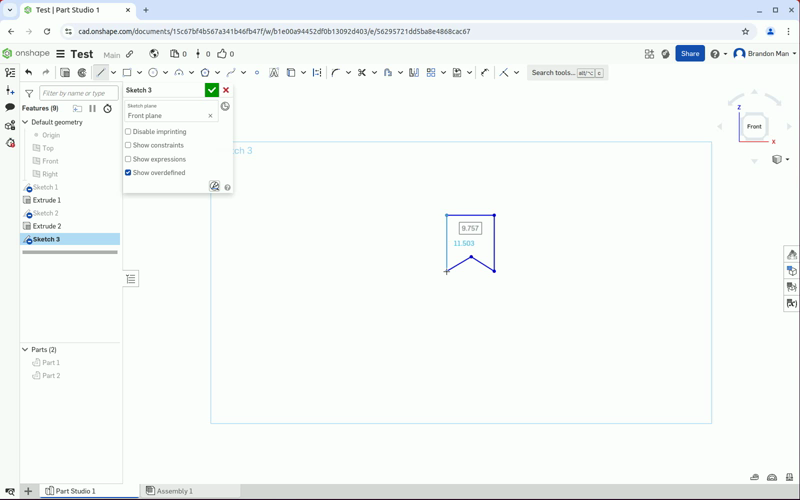
key_up(shift)
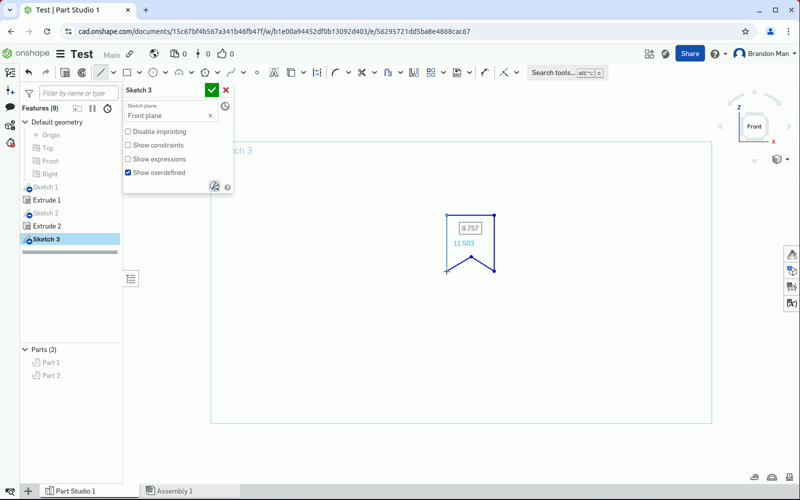
click(446, 271)
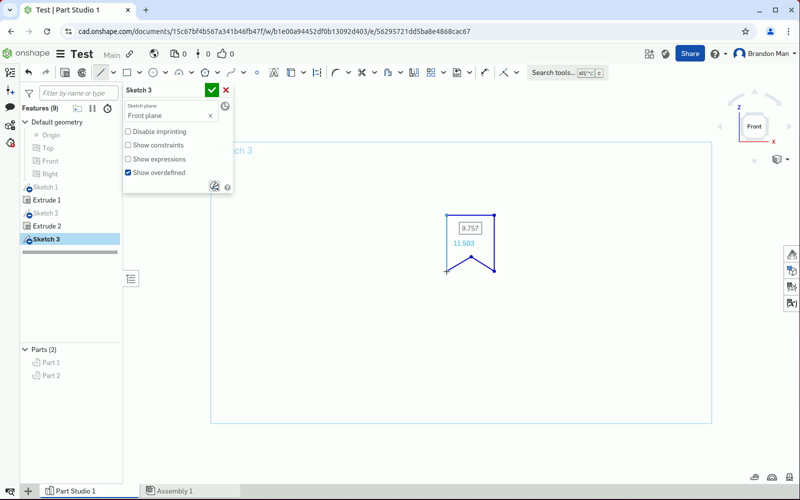
key(esc)
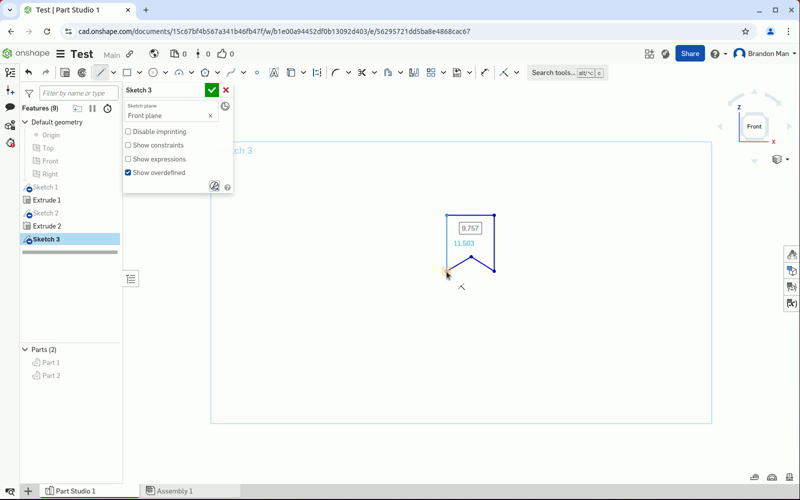
mouse_move(465, 225)
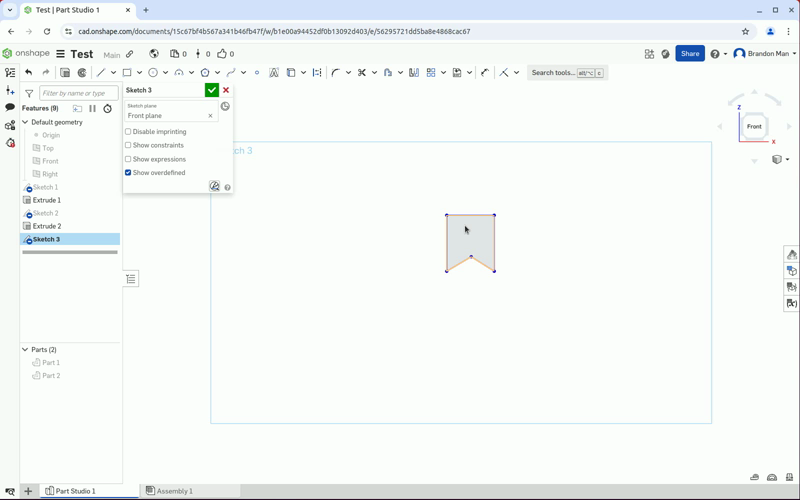
click(465, 225)
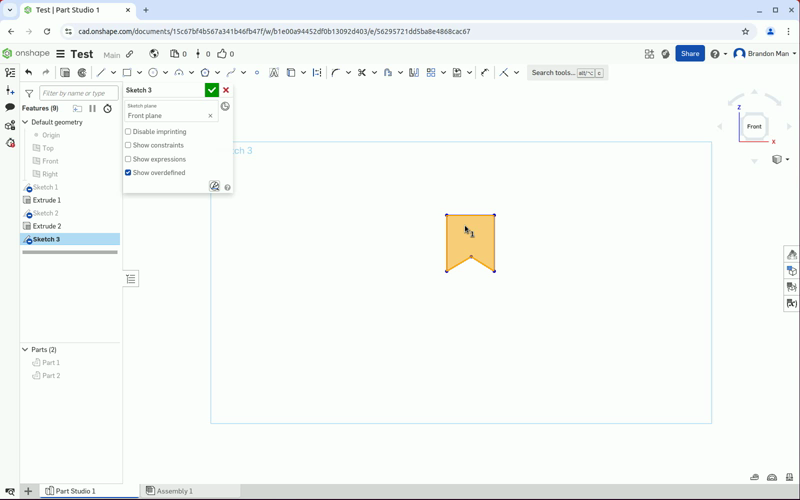
mouse_move(73, 352)
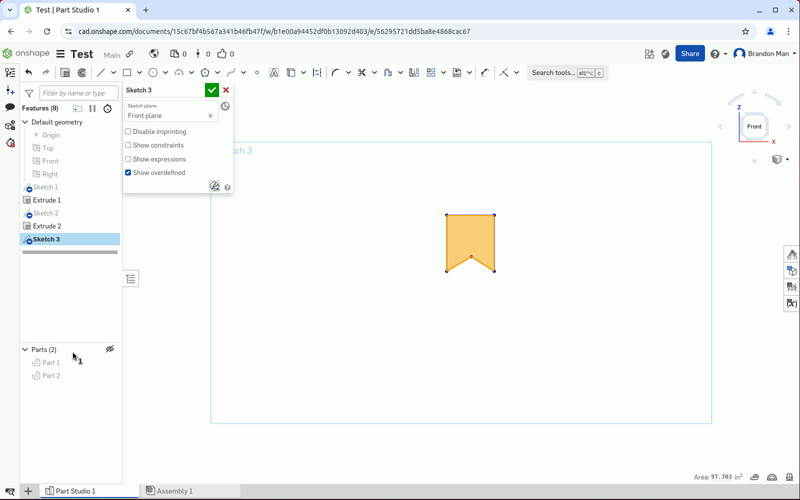
key(shift+y)
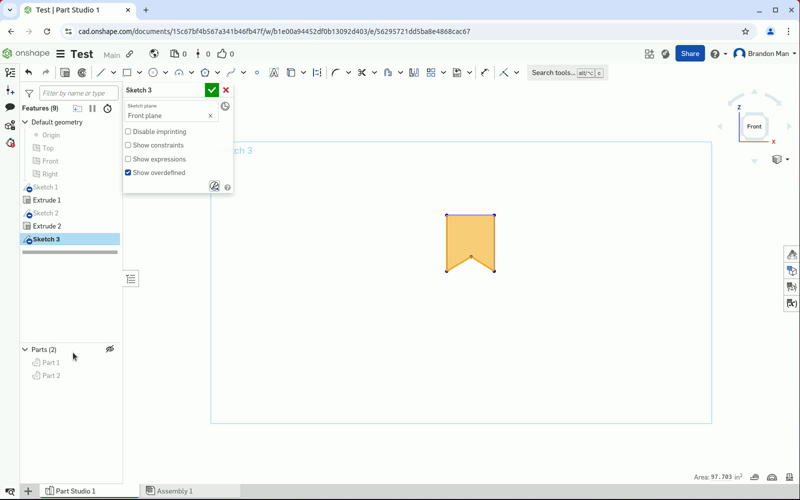
key(shift+e)
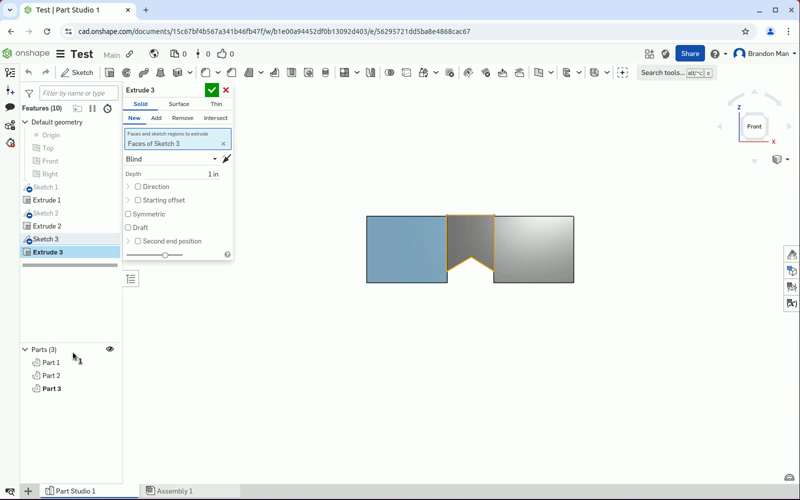
mouse_move(143, 106)
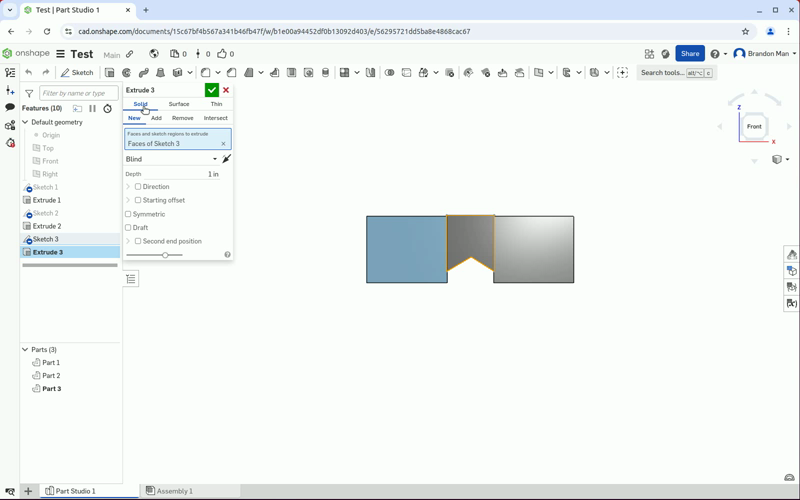
click(143, 106)
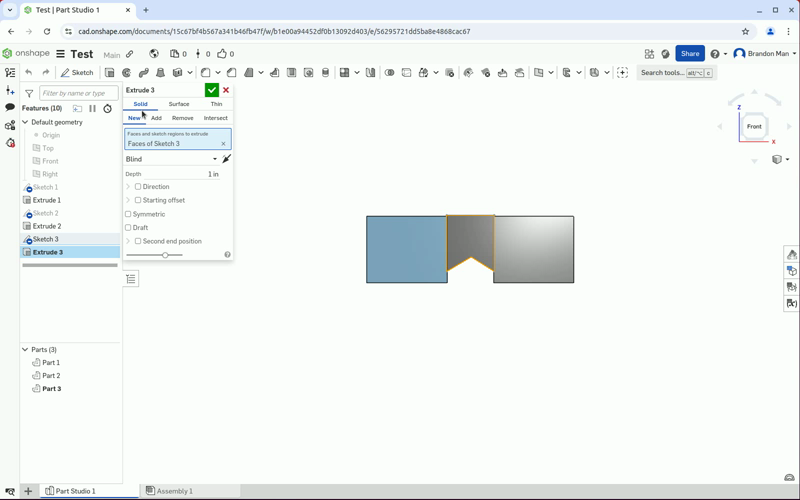
mouse_move(137, 120)
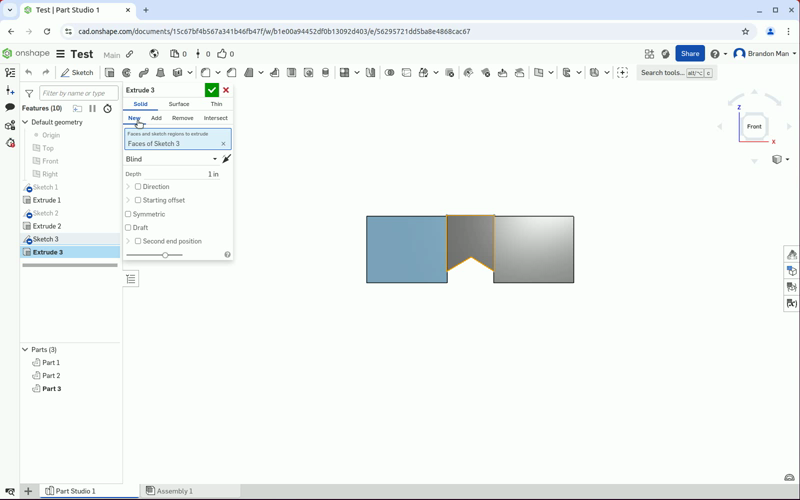
click(137, 120)
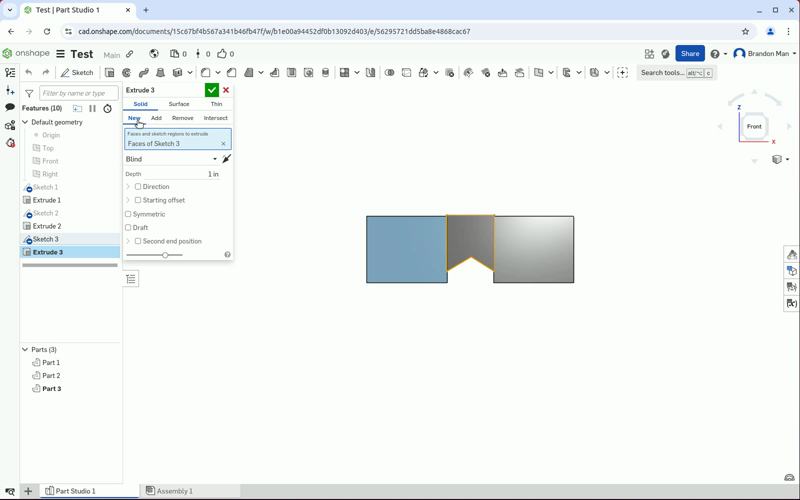
key(tab, 4)
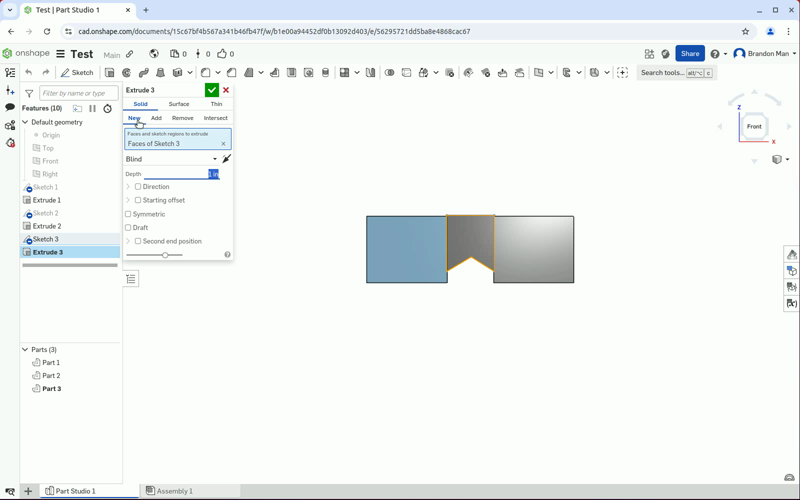
text(1.685)
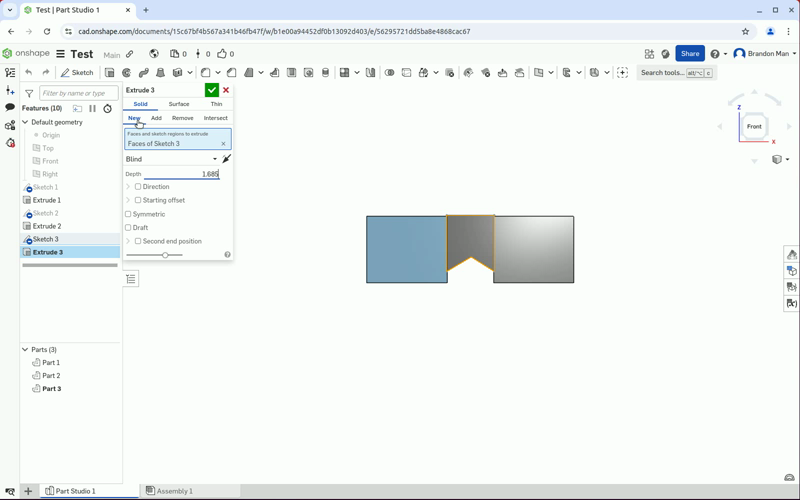
key(enter)
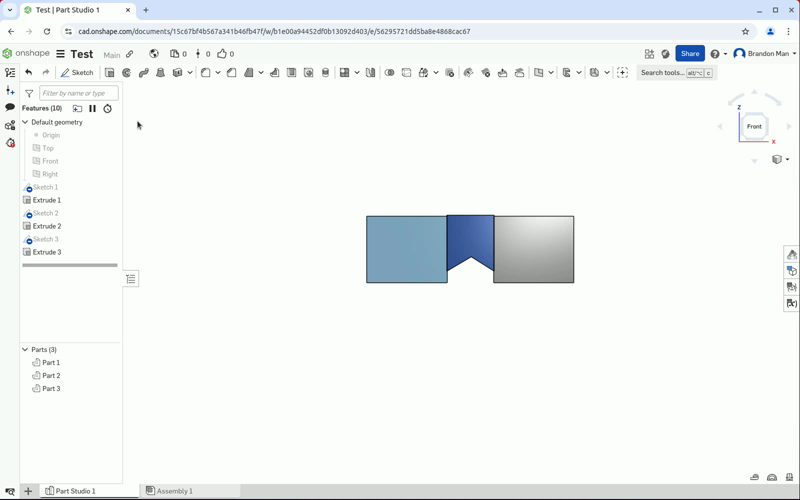
key(shift+h)
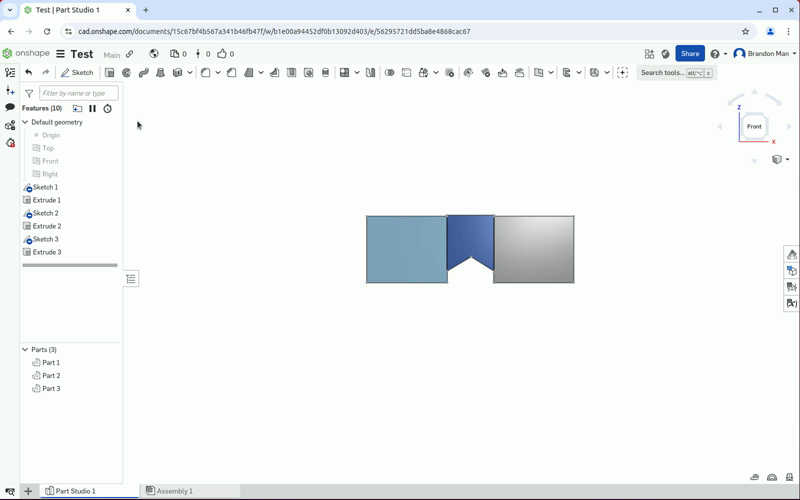
key(shift+h)
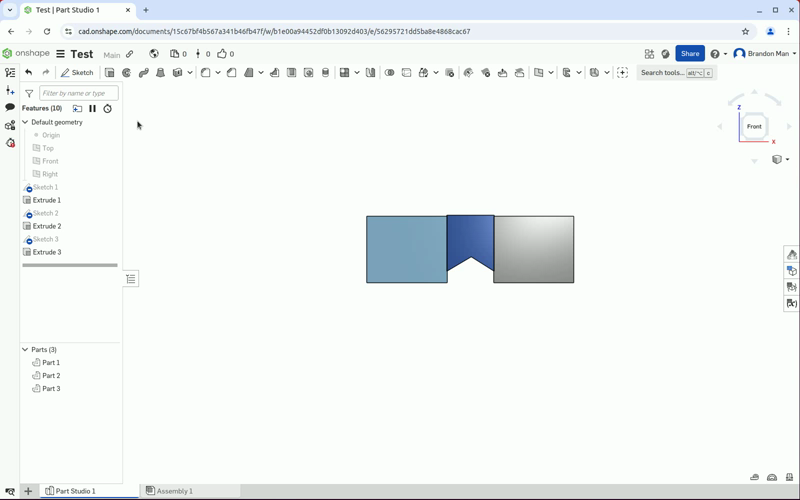
mouse_move(73, 189)
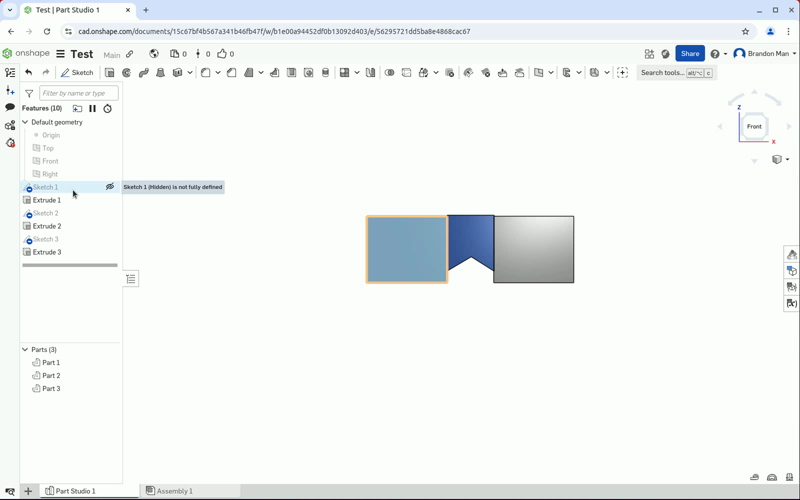
click(73, 189)
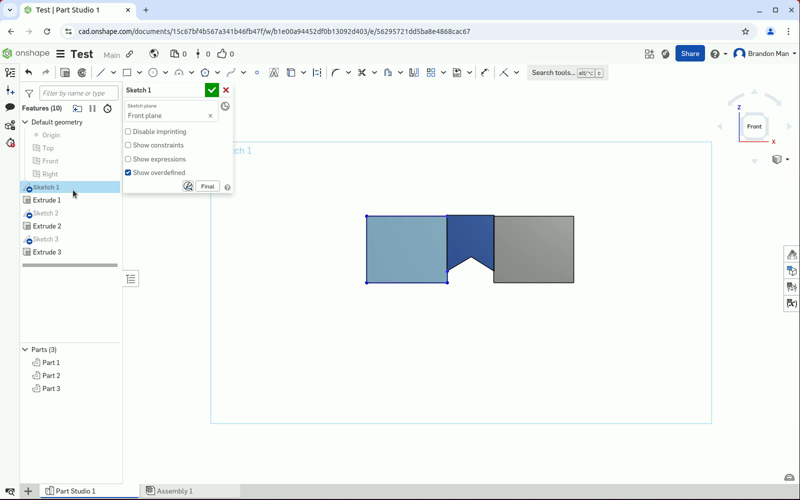
mouse_move(229, 92)
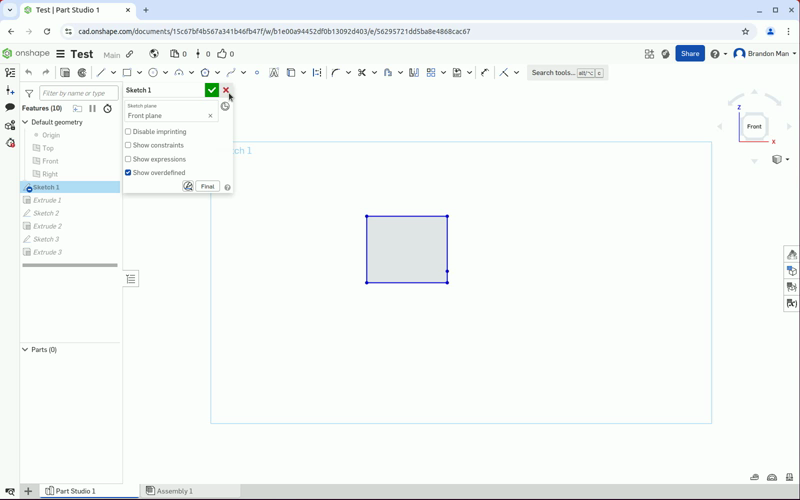
click(229, 92)
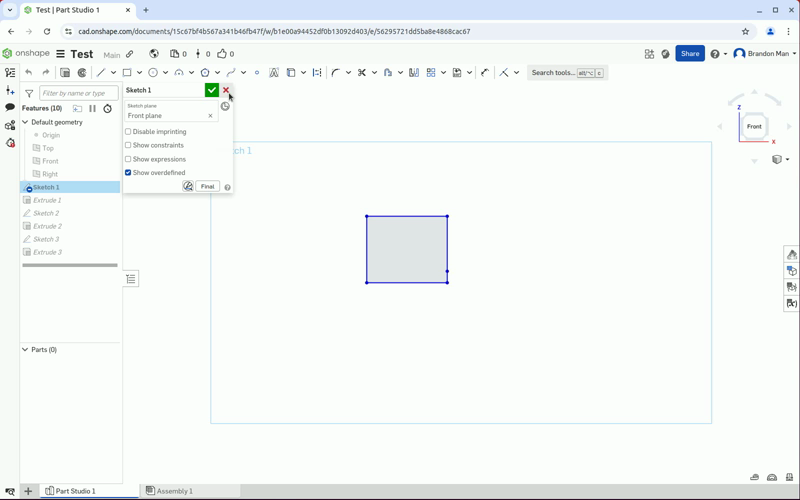
key(shift+s)
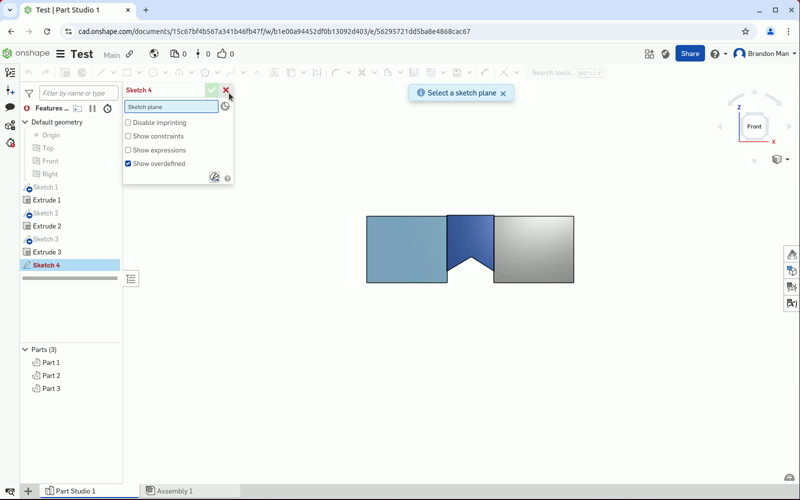
mouse_move(73, 163)
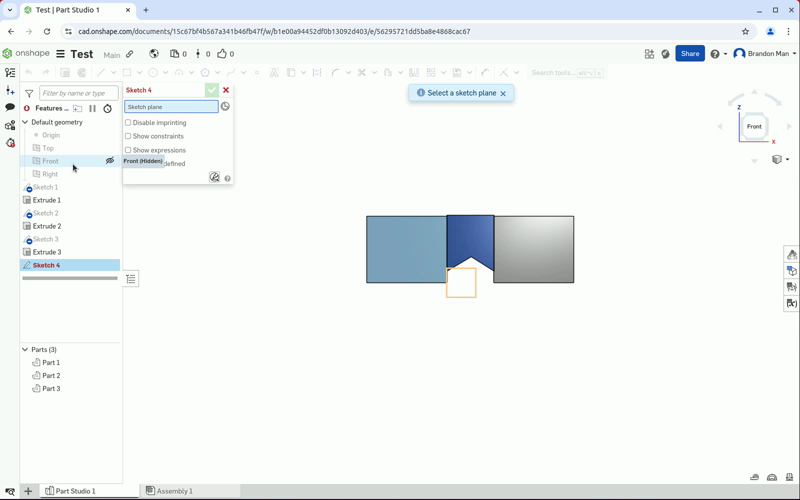
click(73, 163)
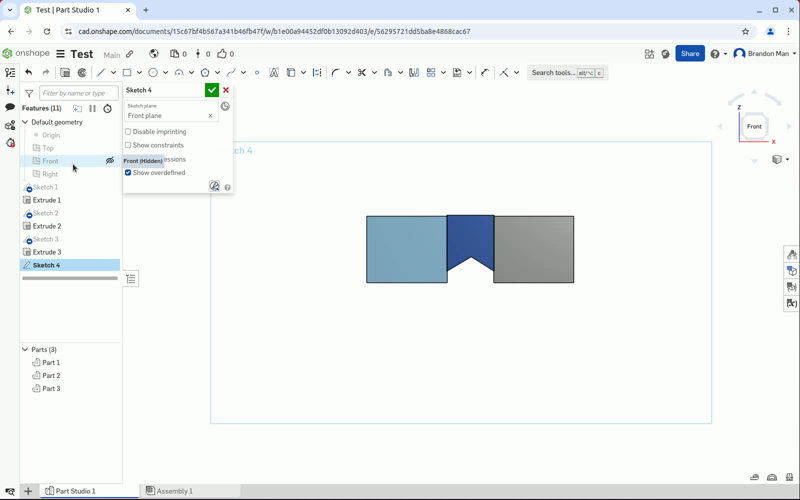
mouse_move(73, 352)
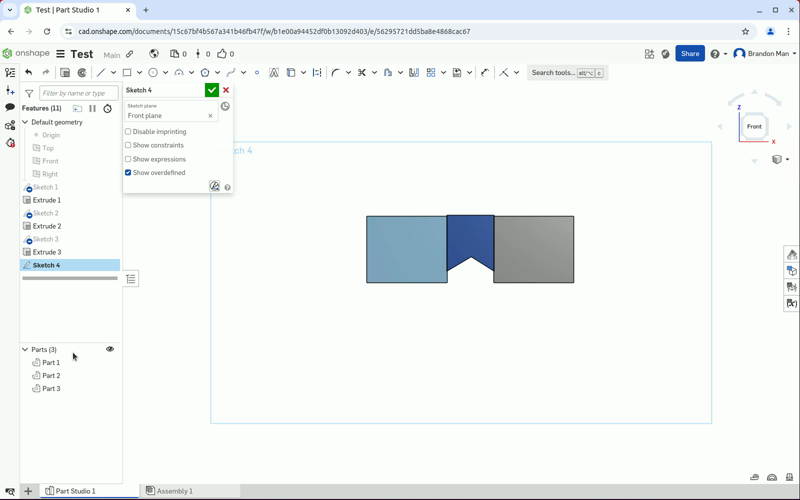
key(y)
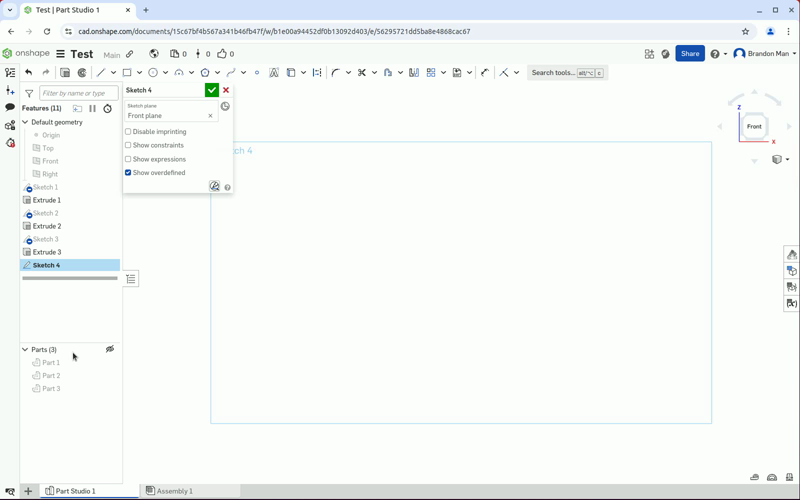
key(l)
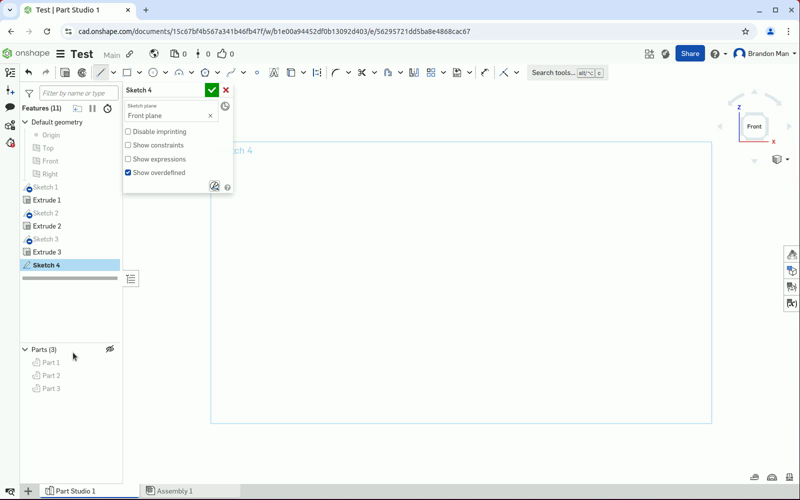
key_down(shift)
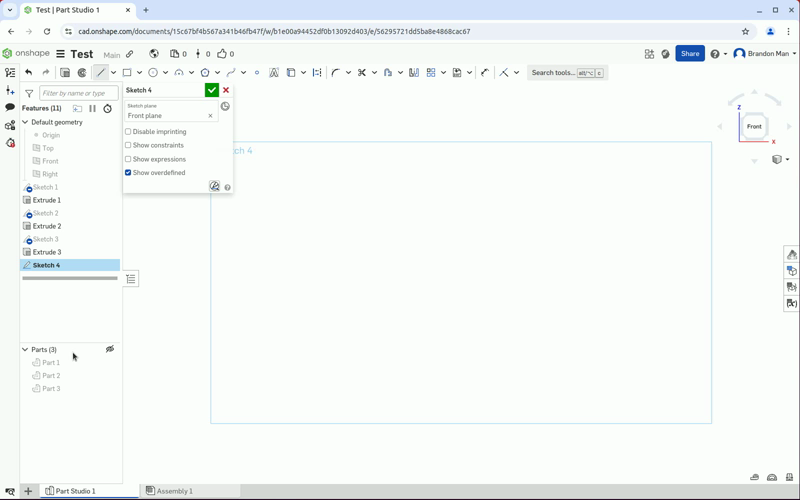
mouse_move(446, 282)
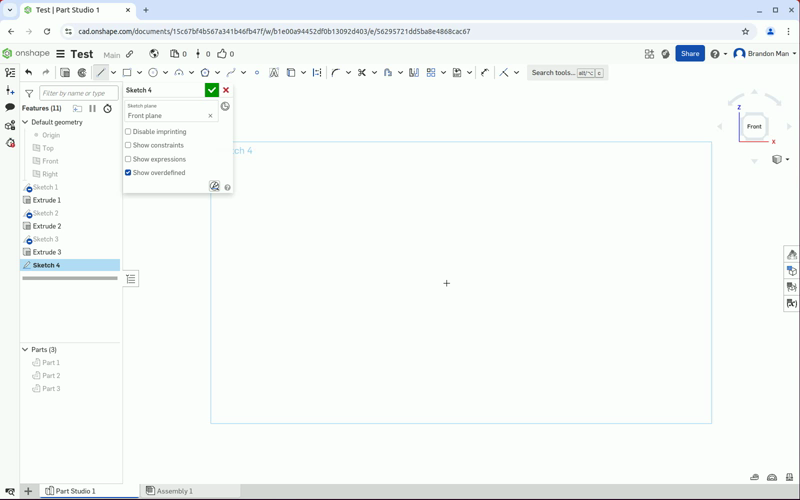
click(446, 282)
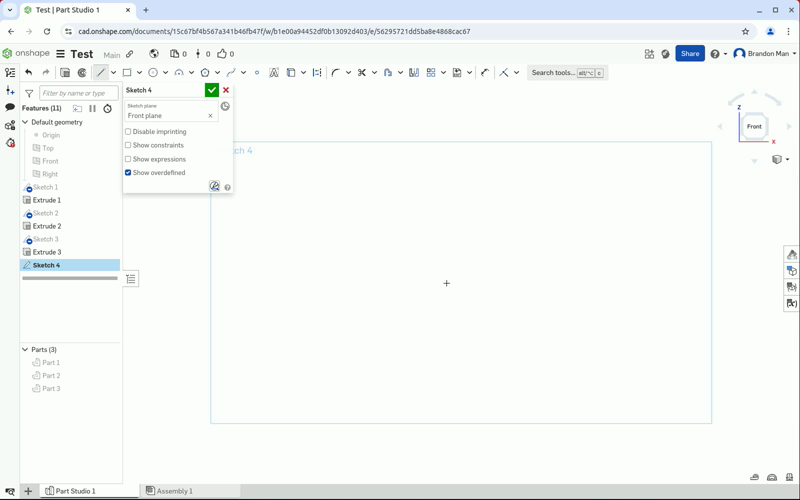
key_up(shift)
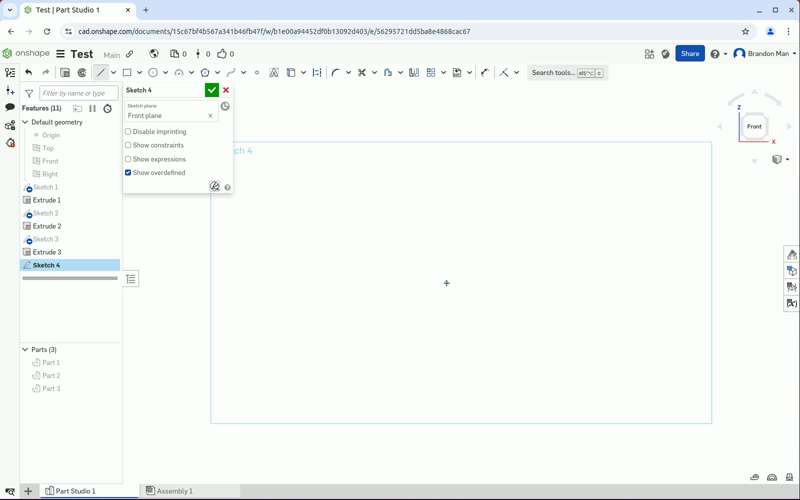
key_down(shift)
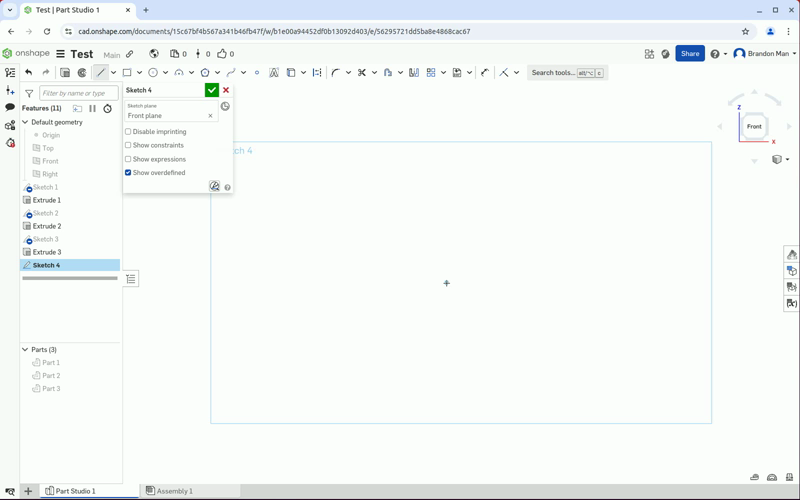
mouse_move(476, 282)
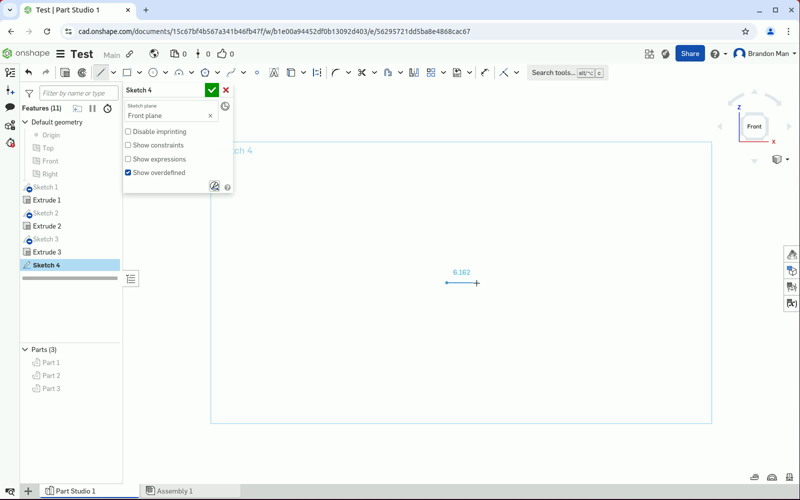
mouse_move(471, 264)
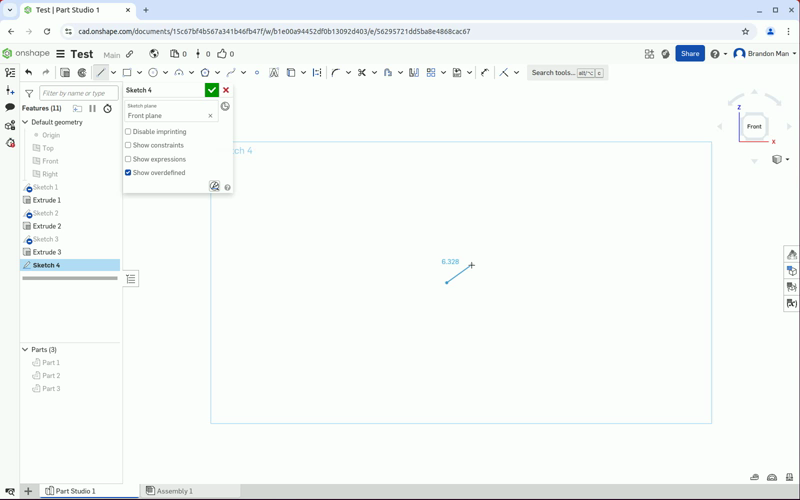
click(471, 264)
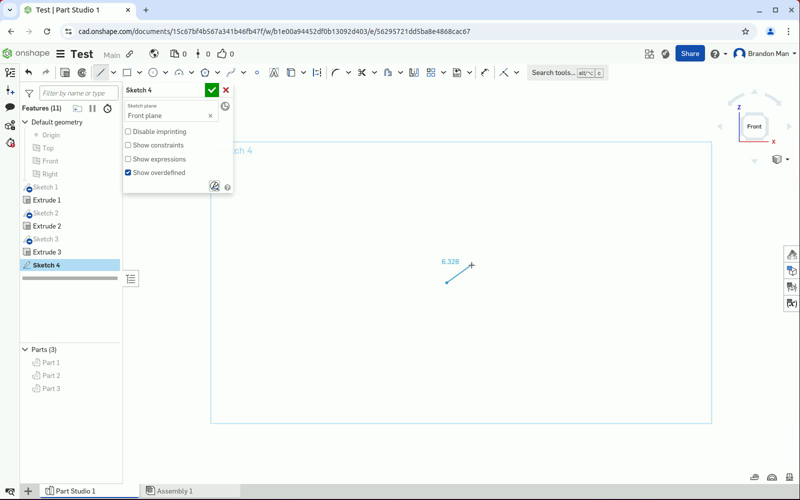
key_up(shift)
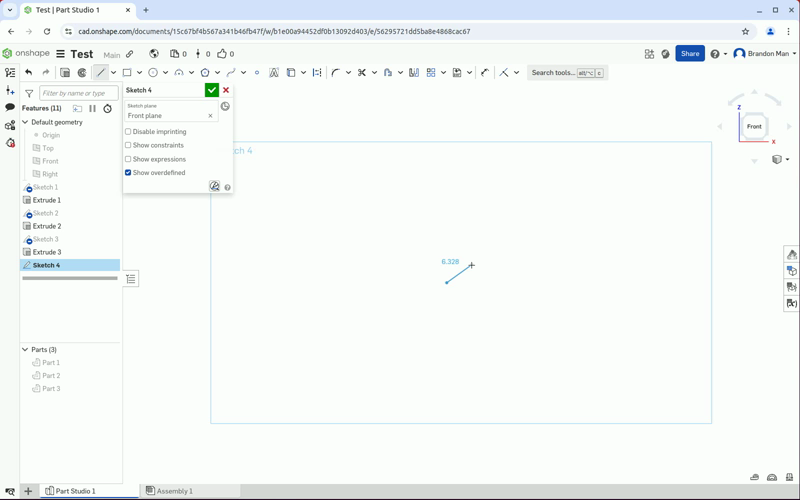
key_down(shift)
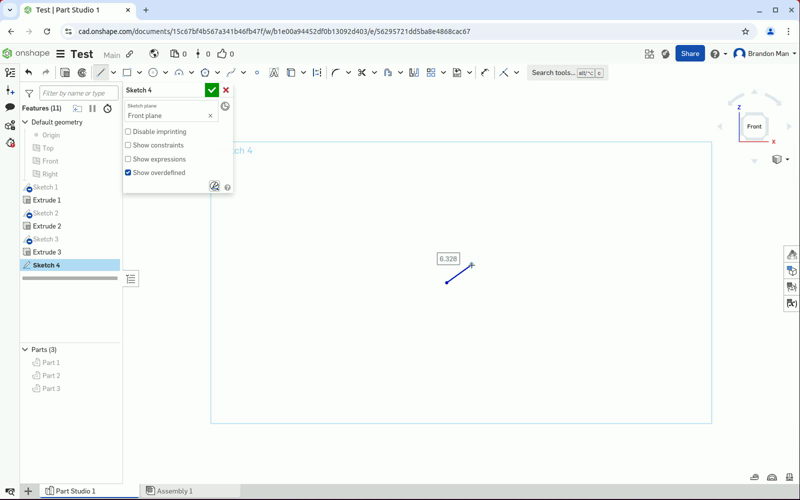
mouse_move(501, 264)
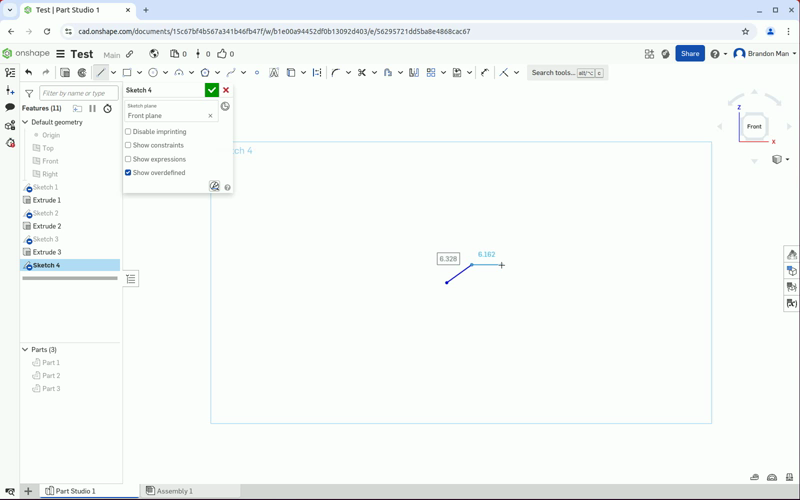
mouse_move(494, 282)
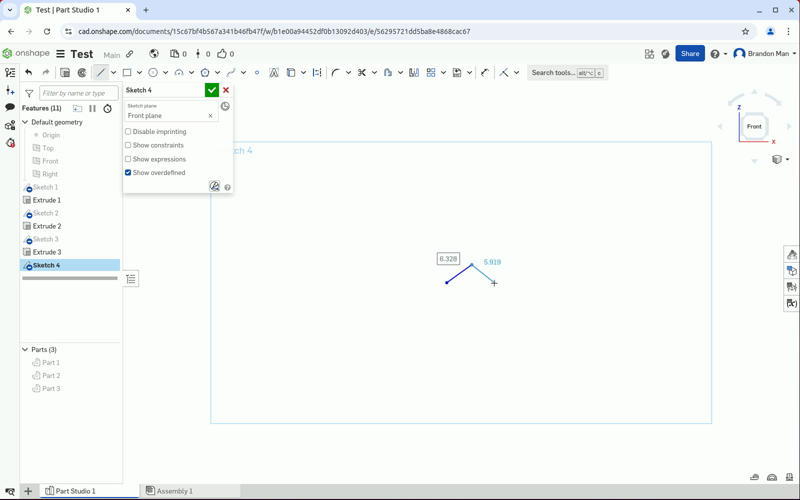
click(494, 282)
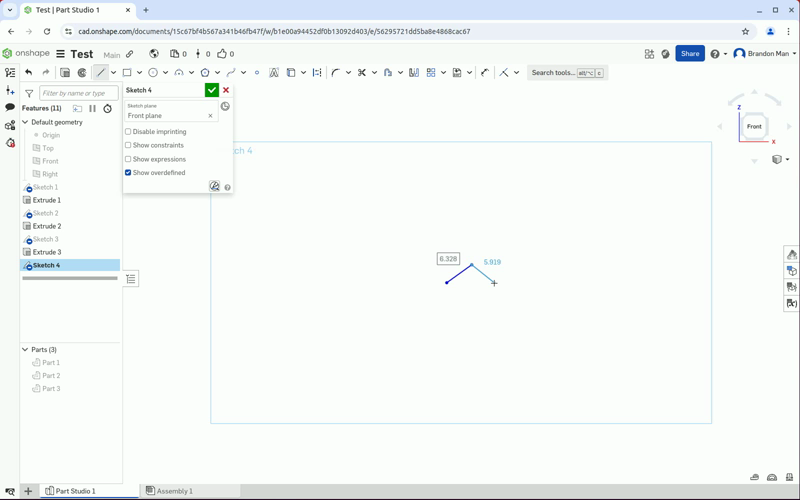
key_up(shift)
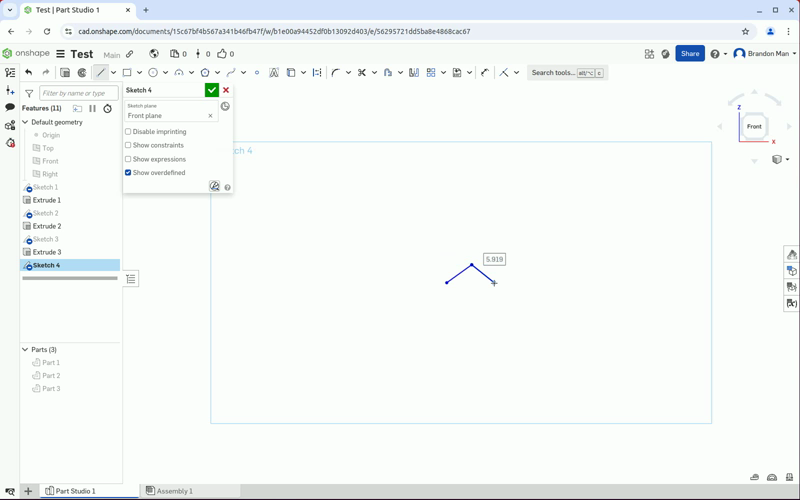
key_down(shift)
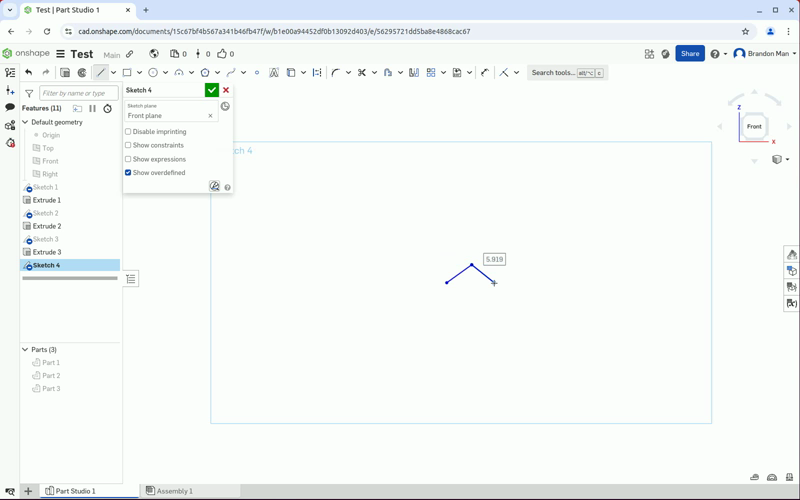
mouse_move(524, 282)
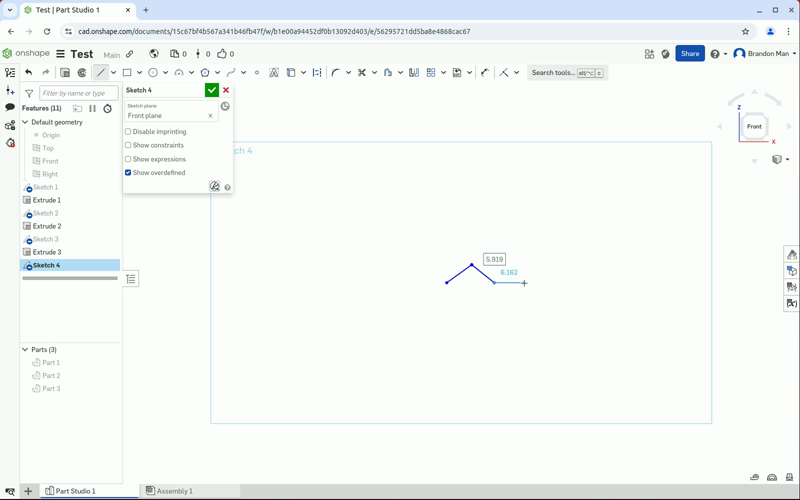
mouse_move(494, 271)
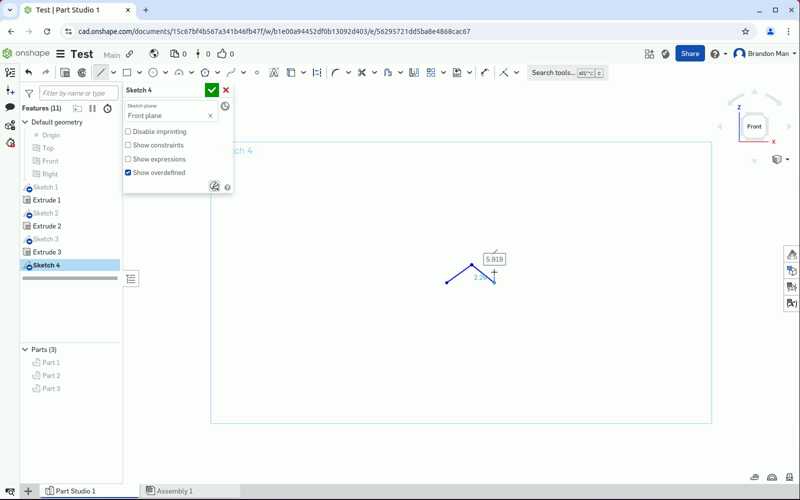
click(494, 271)
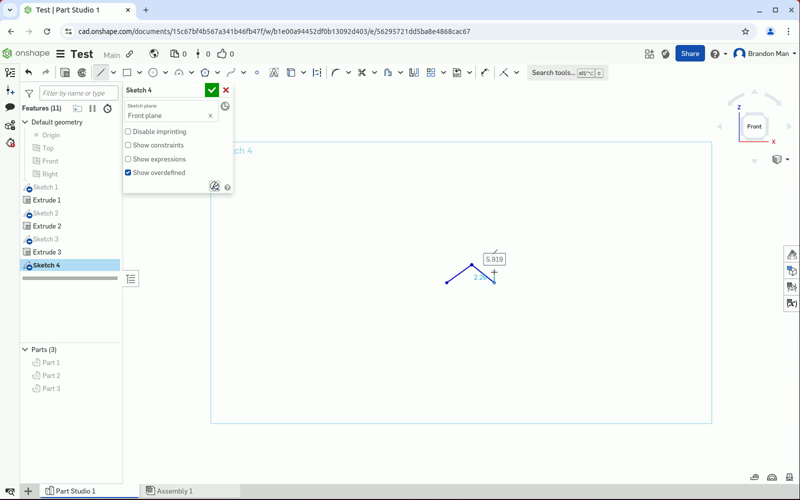
key_up(shift)
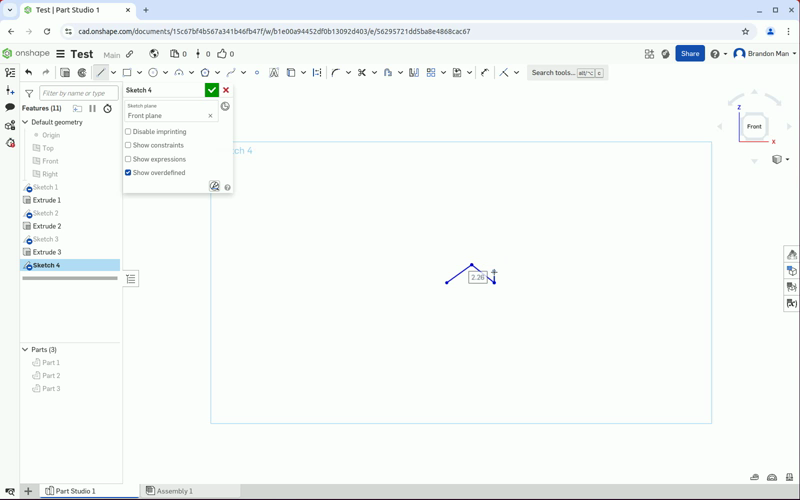
key_down(shift)
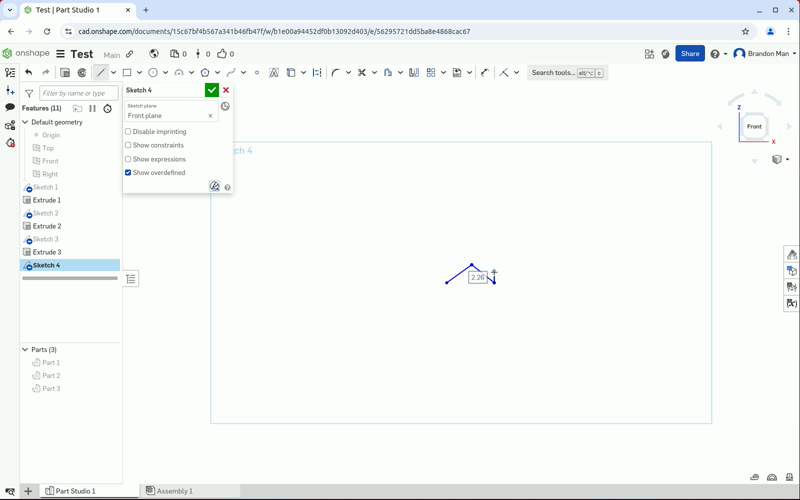
mouse_move(524, 271)
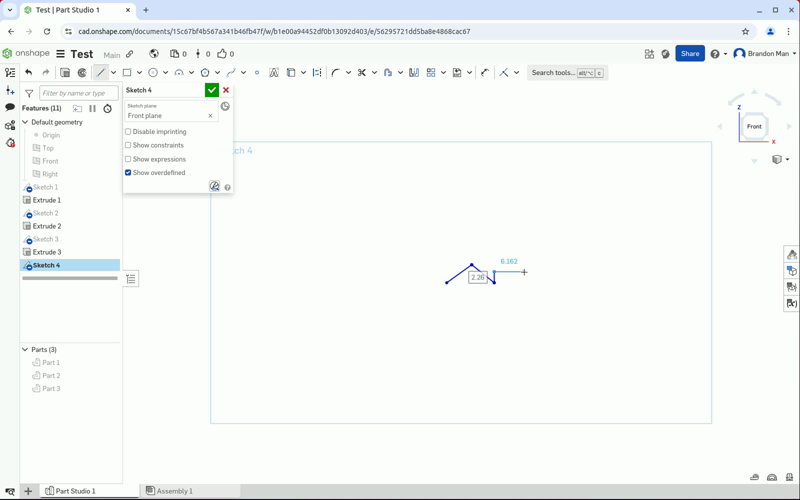
mouse_move(471, 256)
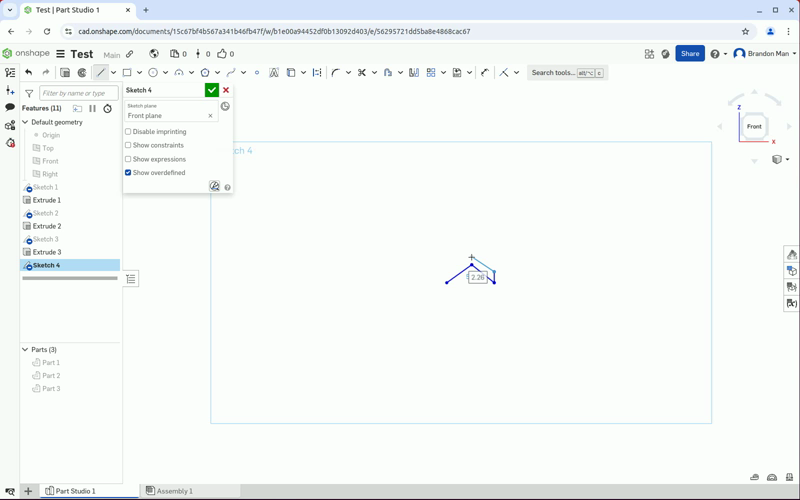
click(471, 256)
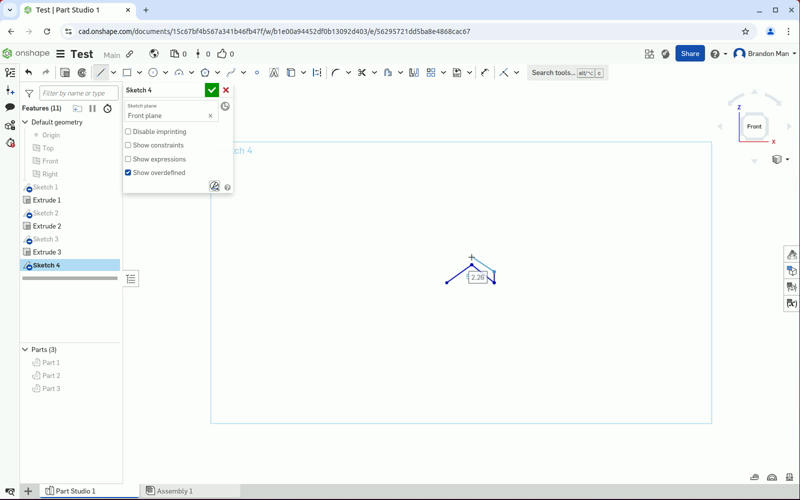
key_up(shift)
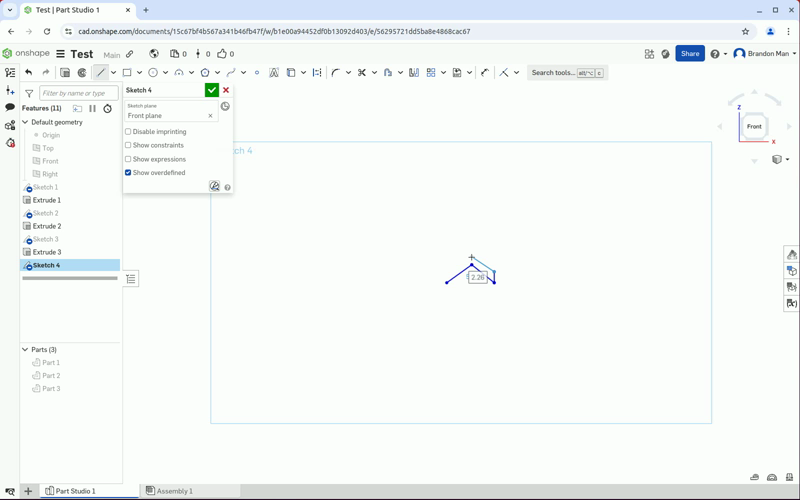
key_down(shift)
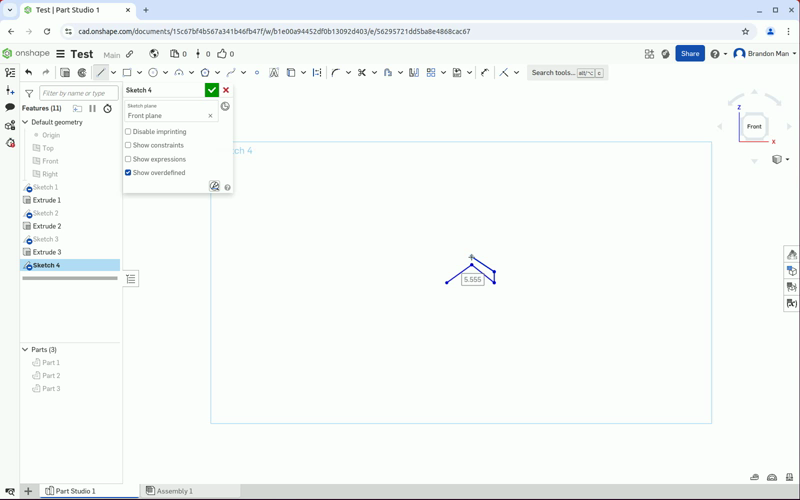
mouse_move(501, 256)
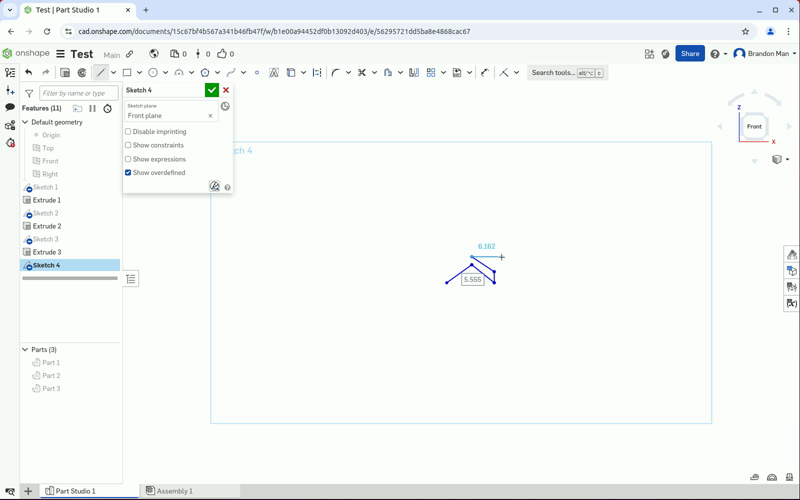
mouse_move(446, 271)
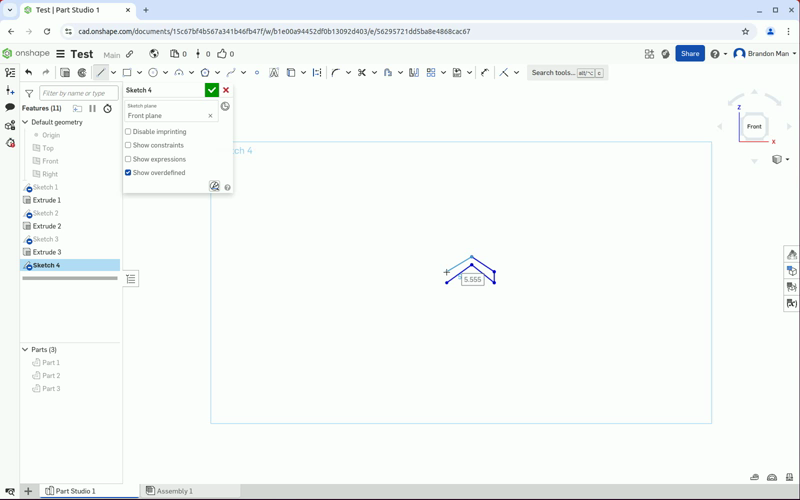
click(446, 271)
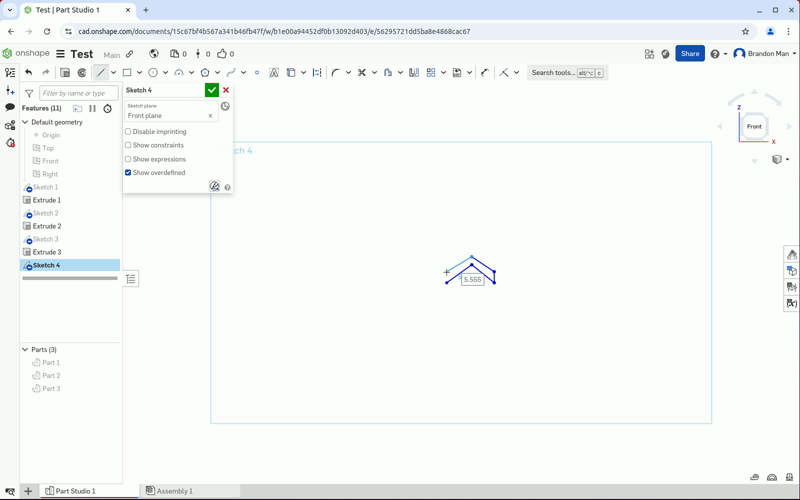
key_up(shift)
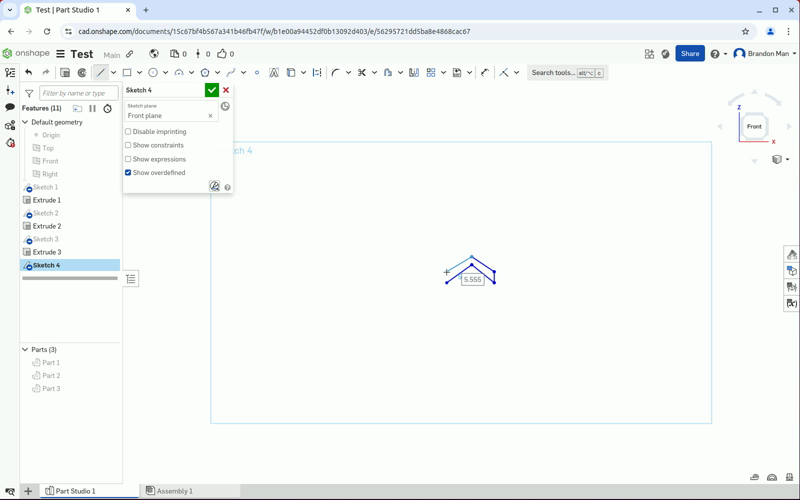
mouse_move(476, 271)
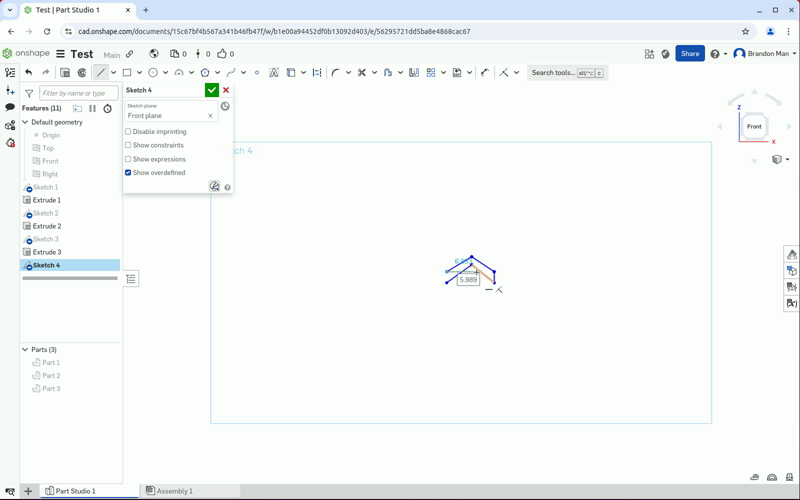
key_down(shift)
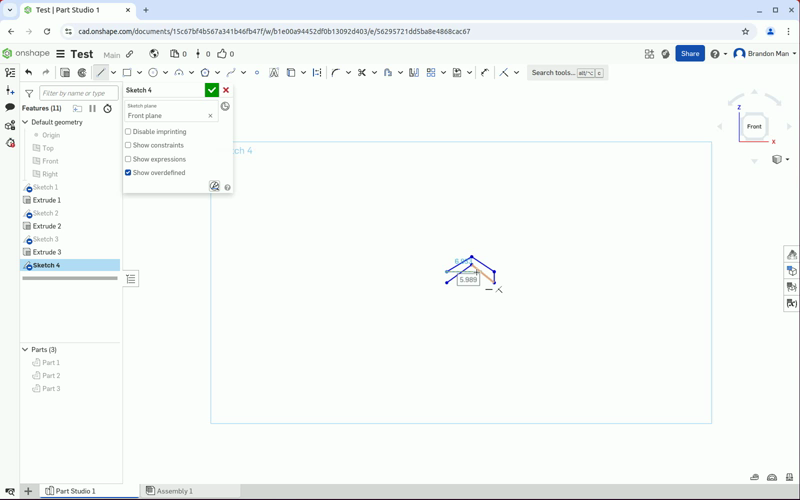
mouse_move(446, 282)
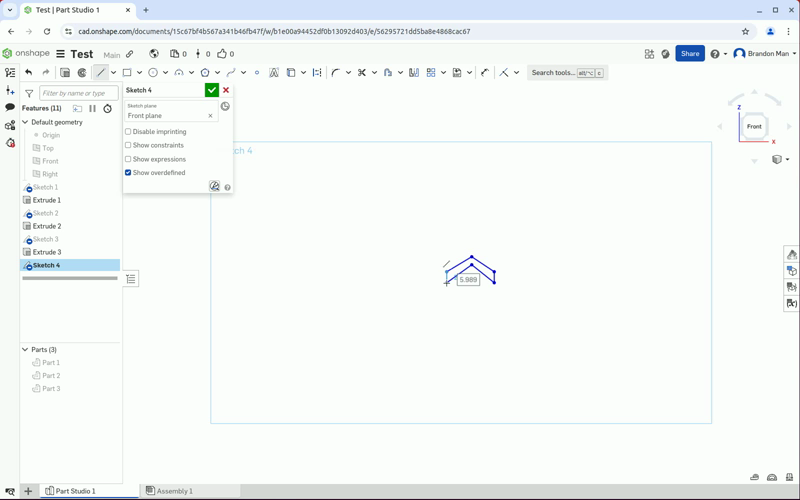
key_up(shift)
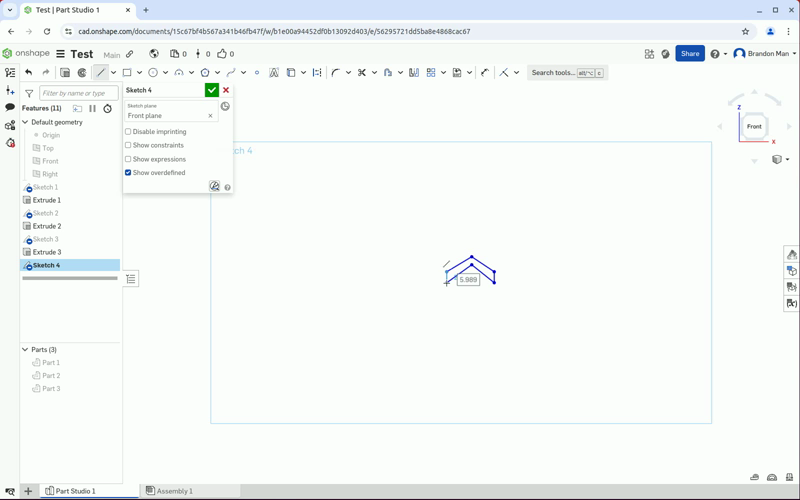
click(446, 282)
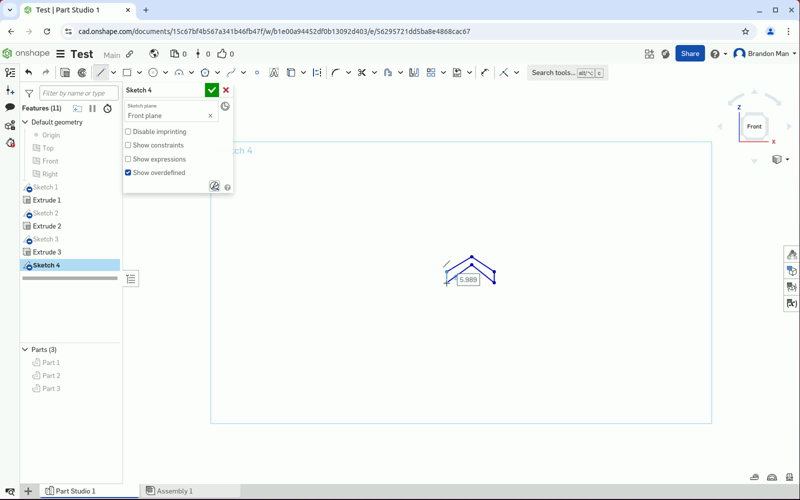
key(esc)
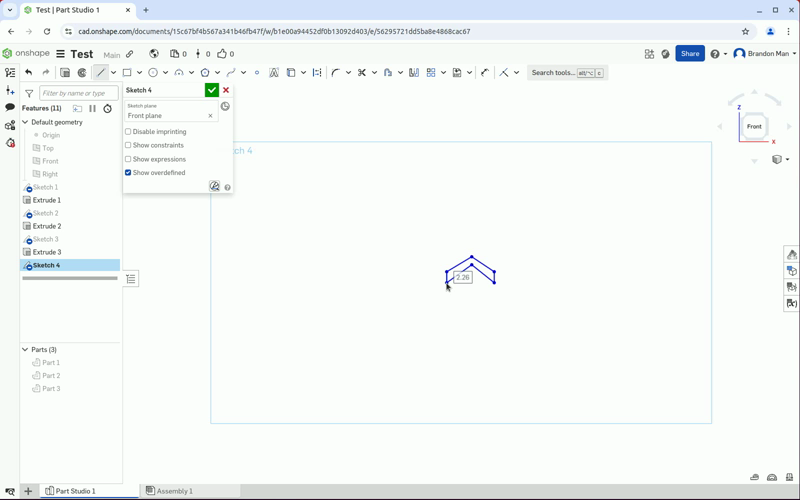
mouse_move(465, 267)
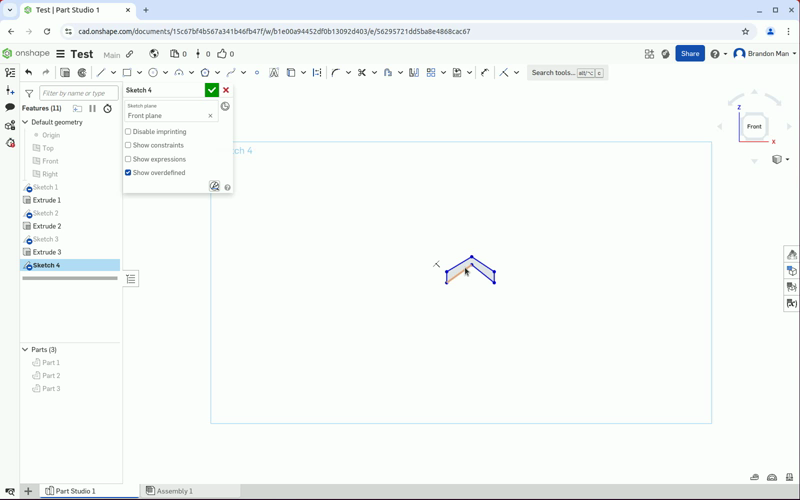
scroll(6)
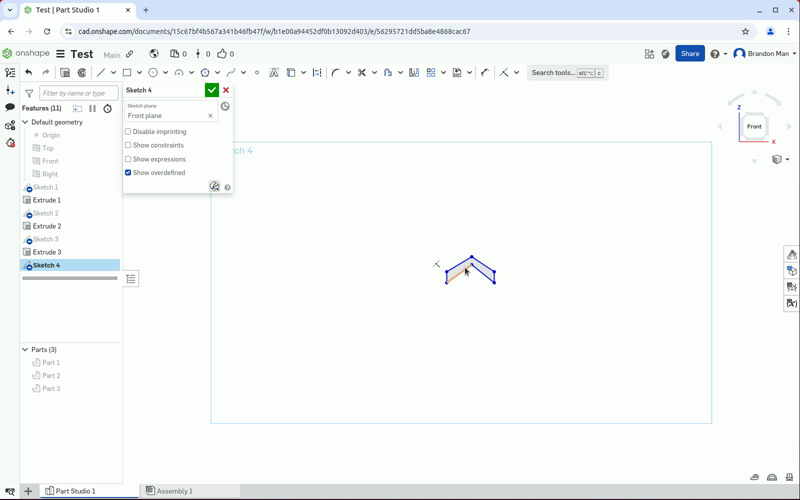
scroll(6)
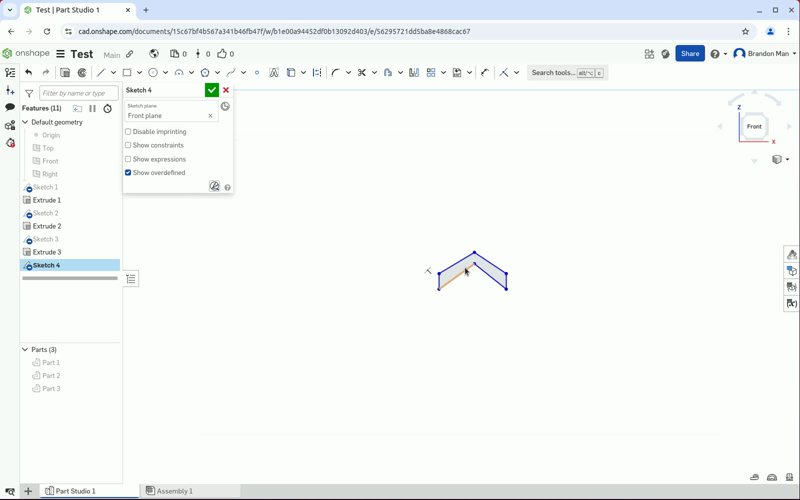
scroll(6)
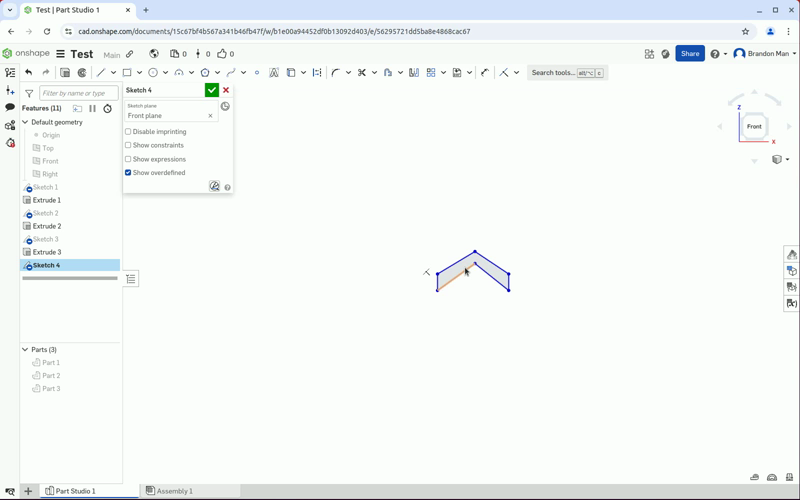
scroll(6)
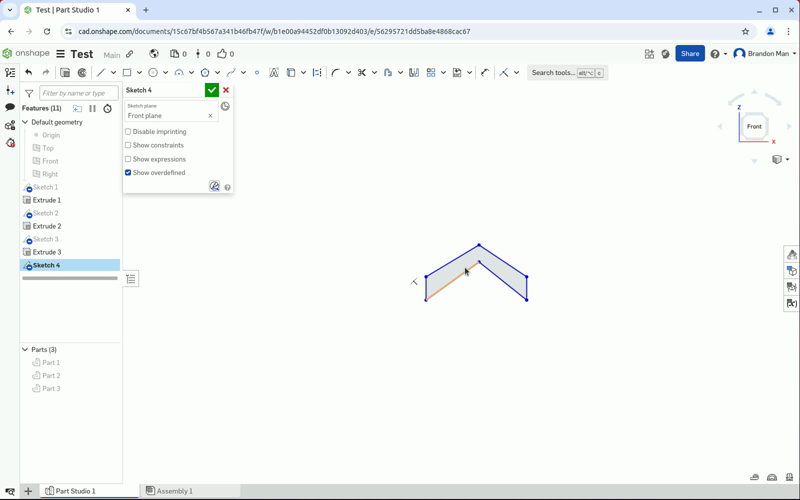
scroll(6)
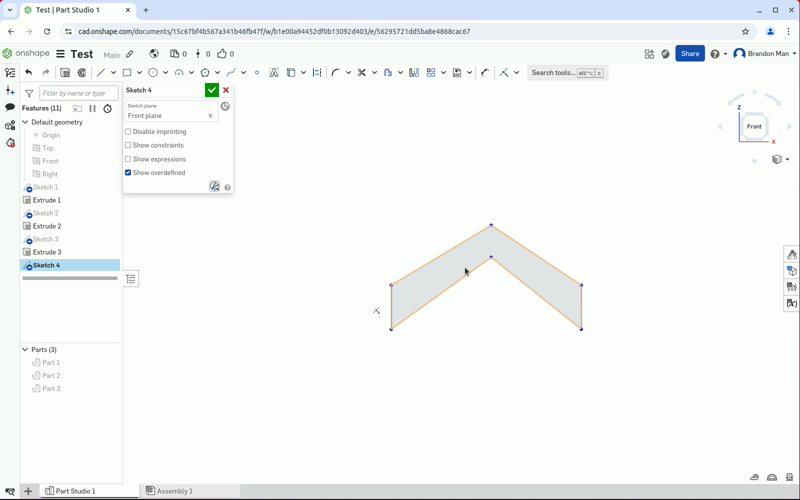
scroll(6)
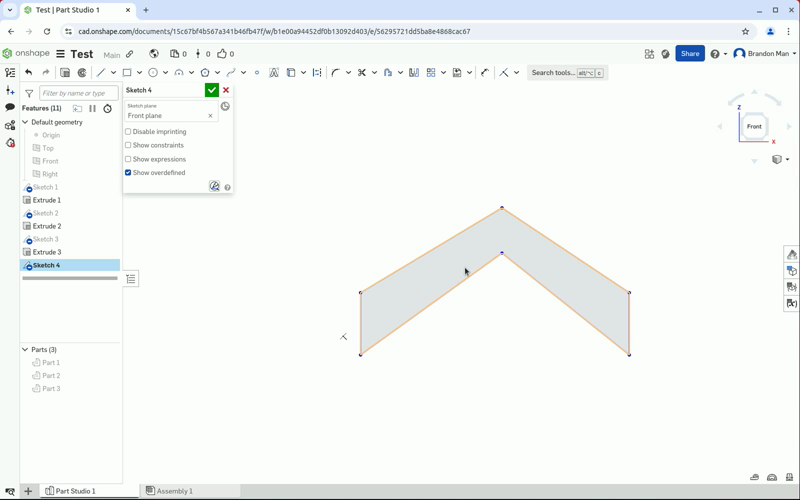
scroll(6)
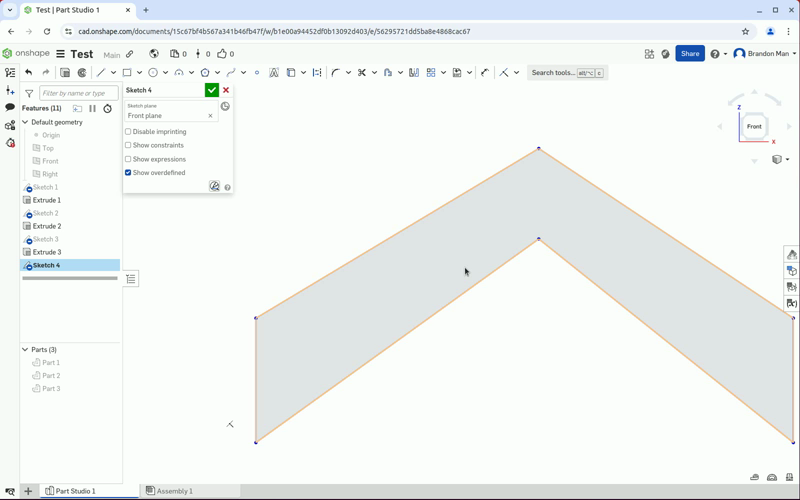
click(465, 267)
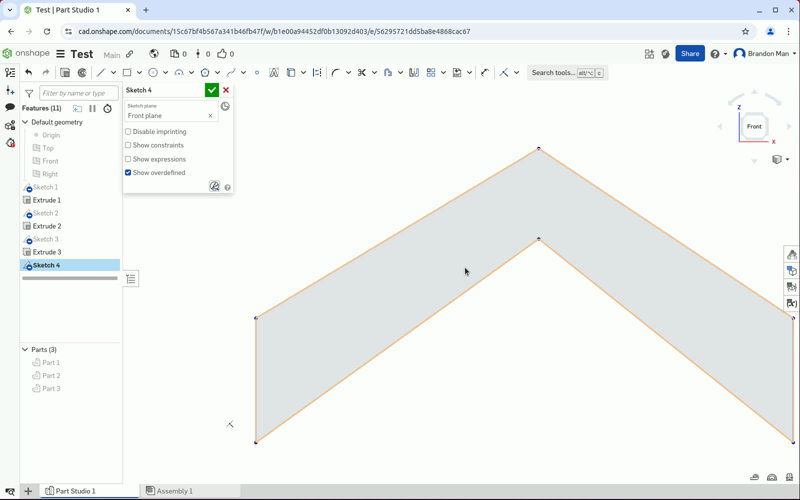
scroll(-6)
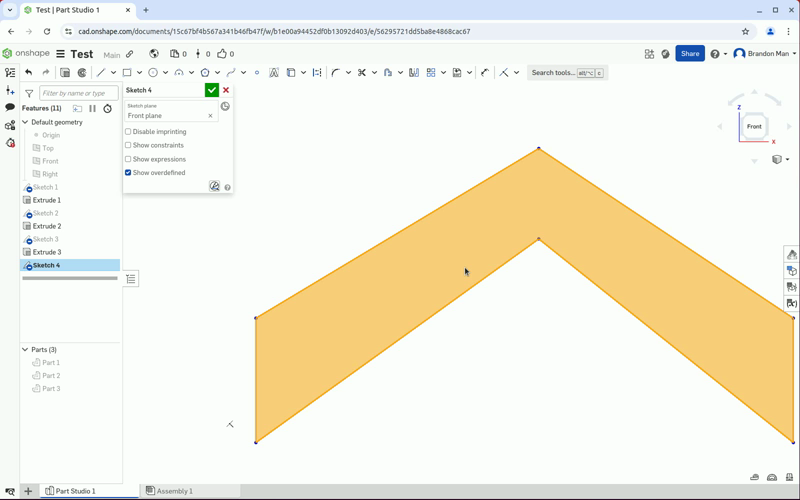
scroll(-6)
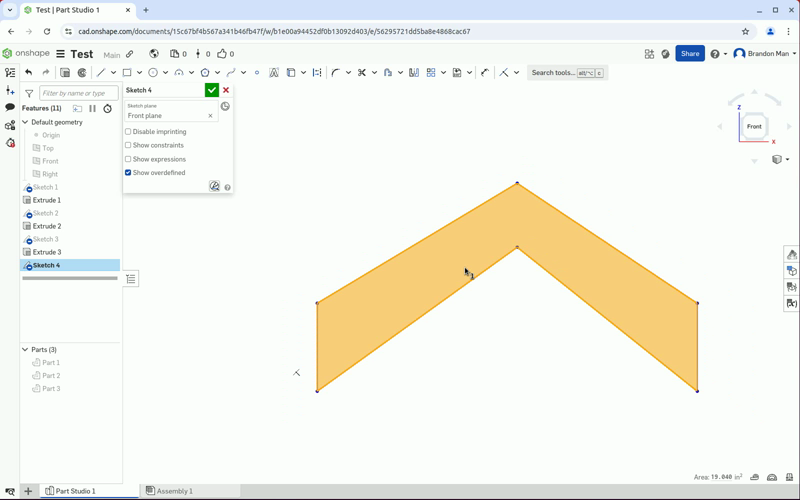
scroll(-6)
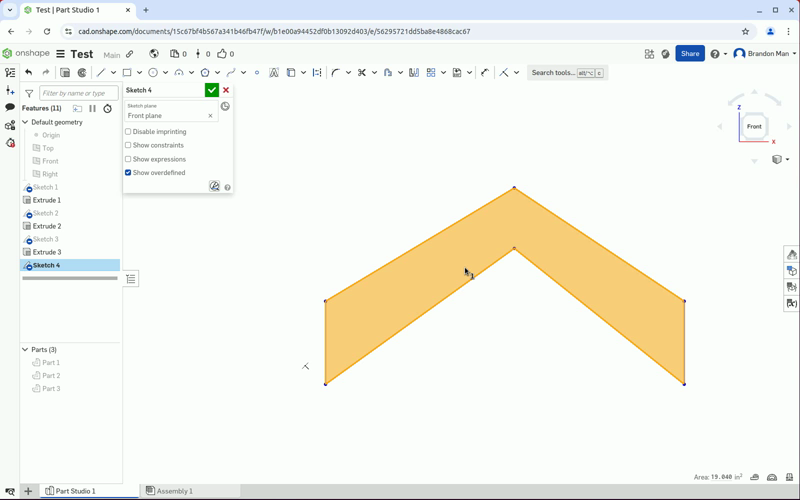
scroll(-6)
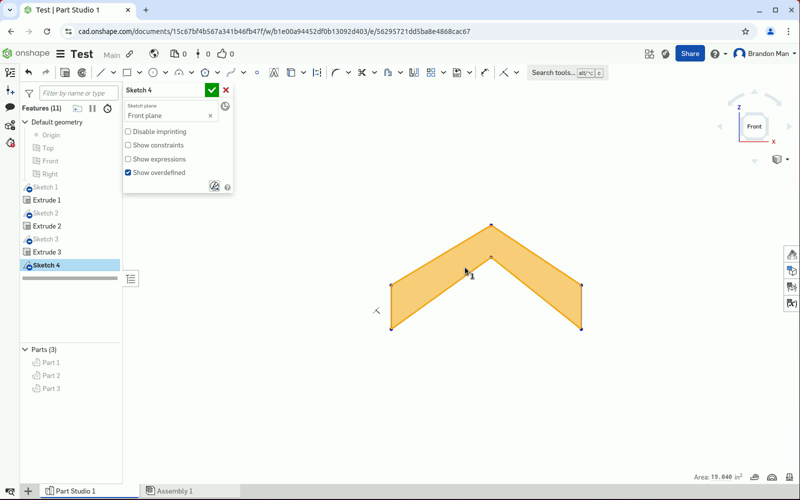
scroll(-6)
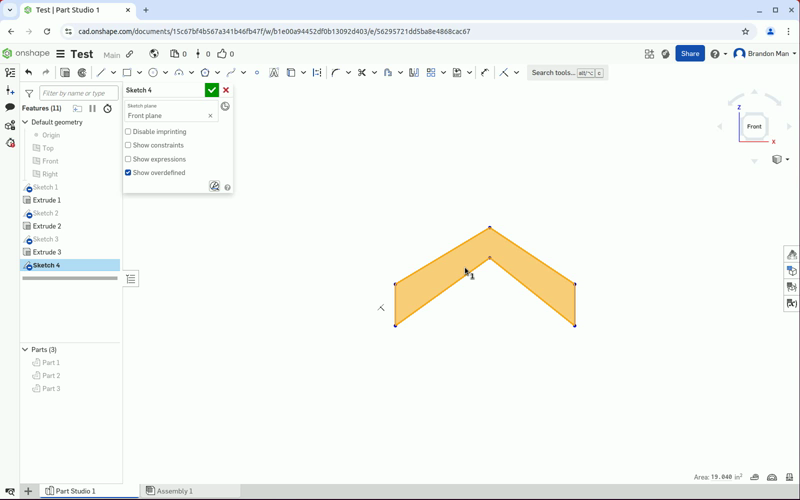
scroll(-6)
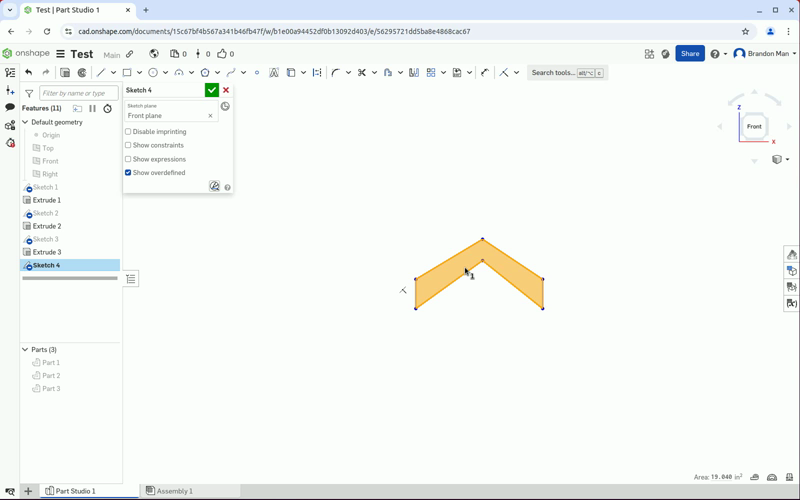
scroll(-6)
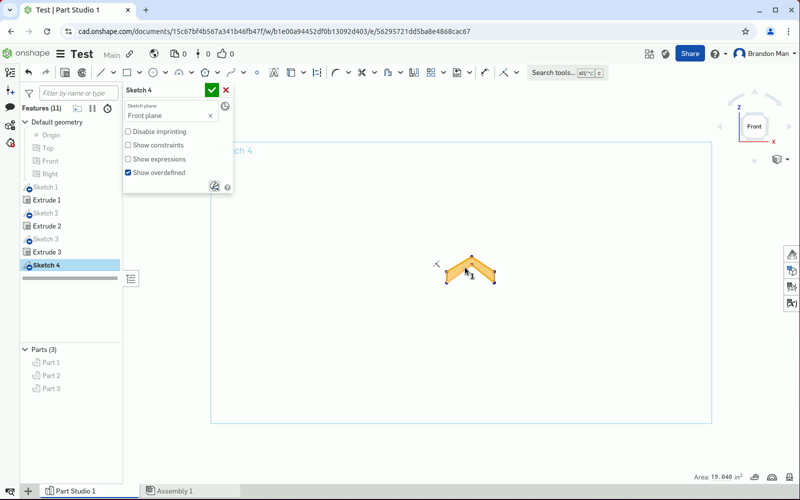
mouse_move(73, 352)
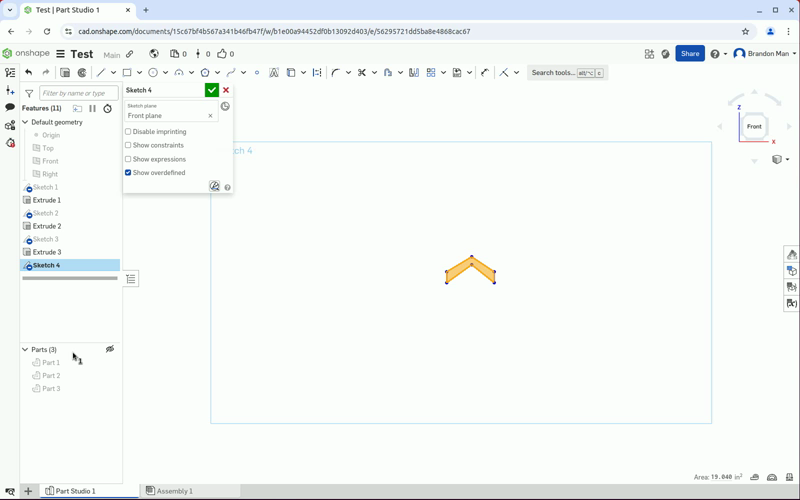
key(shift+y)
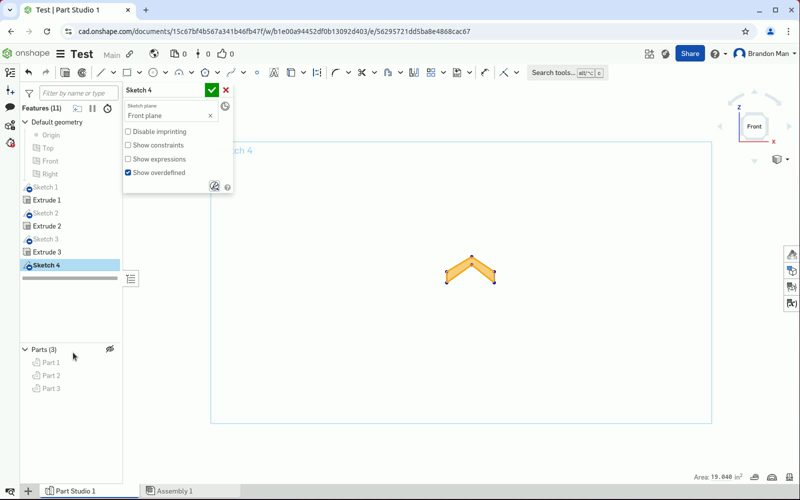
key(shift+e)
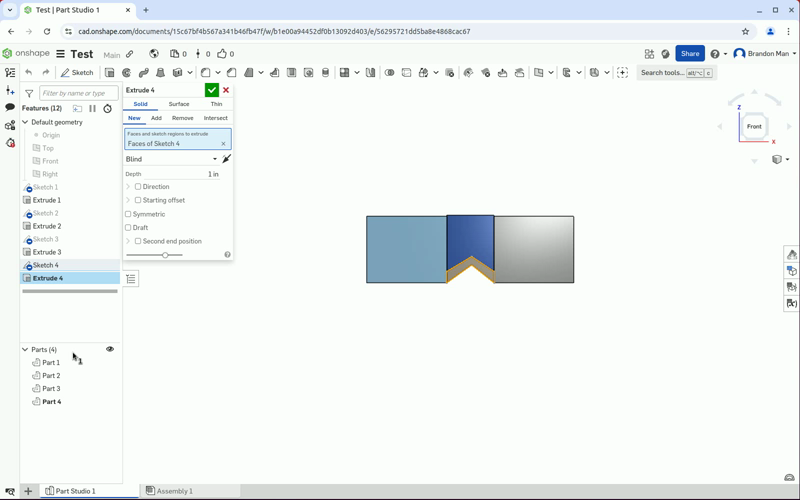
mouse_move(143, 106)
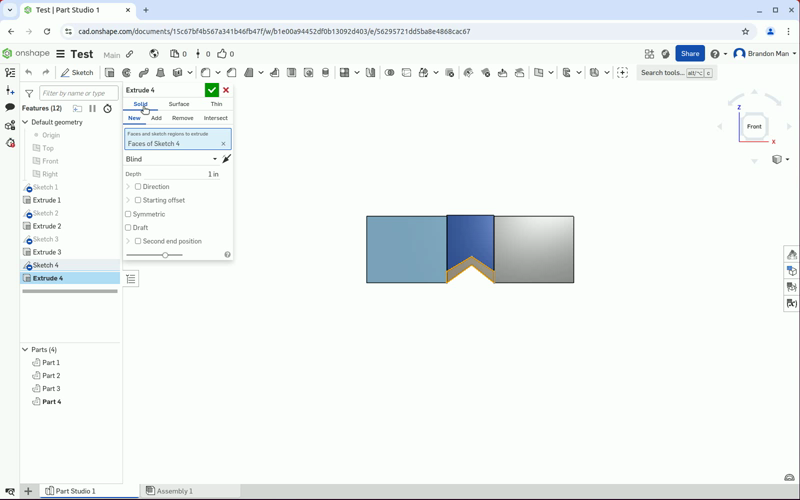
click(143, 106)
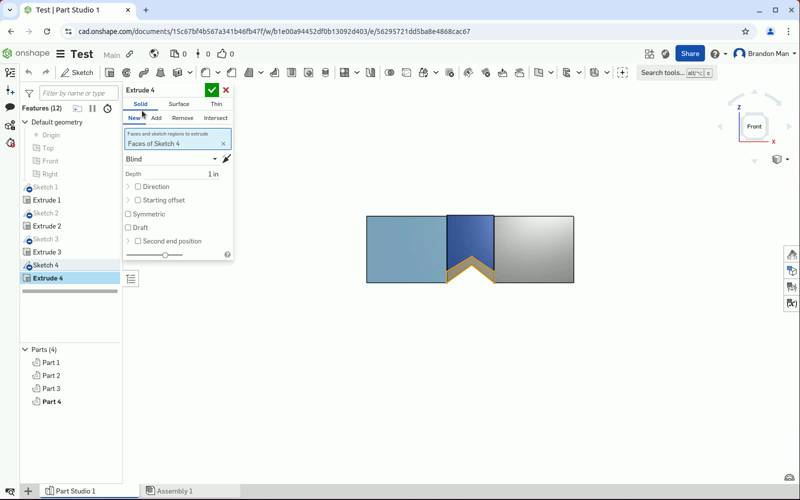
mouse_move(137, 120)
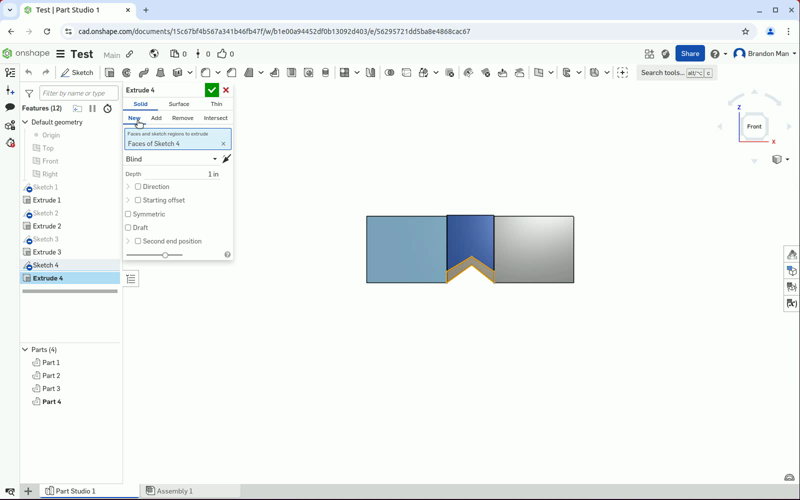
click(137, 120)
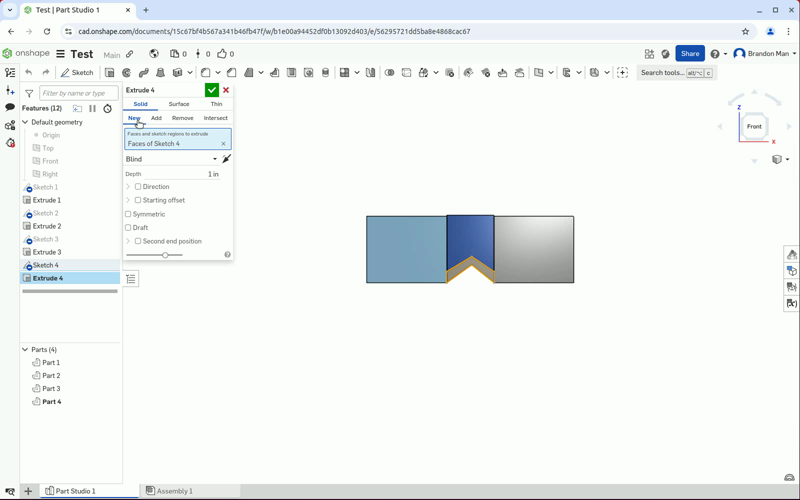
key(tab, 4)
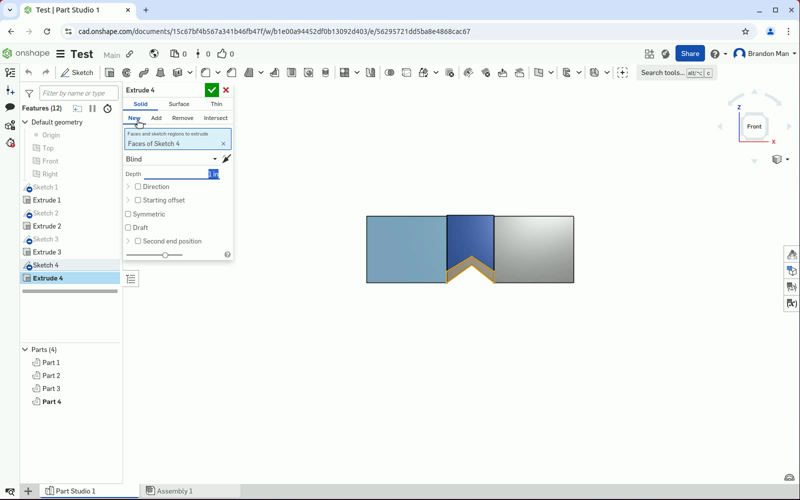
text(1.685)
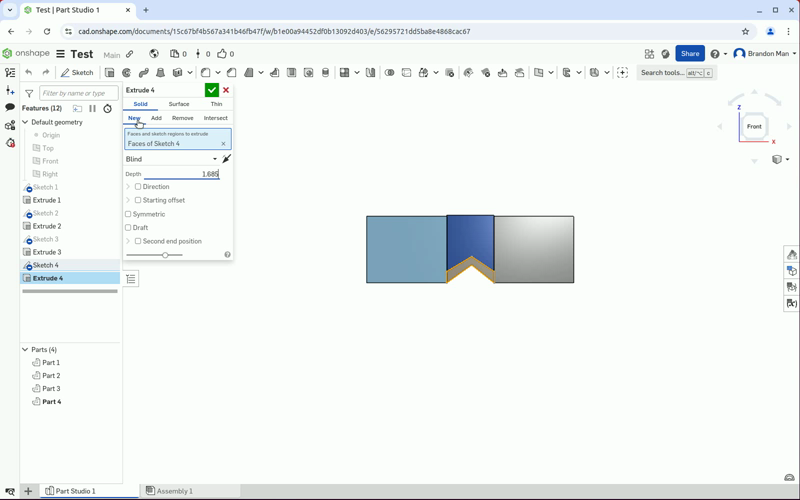
key(enter)
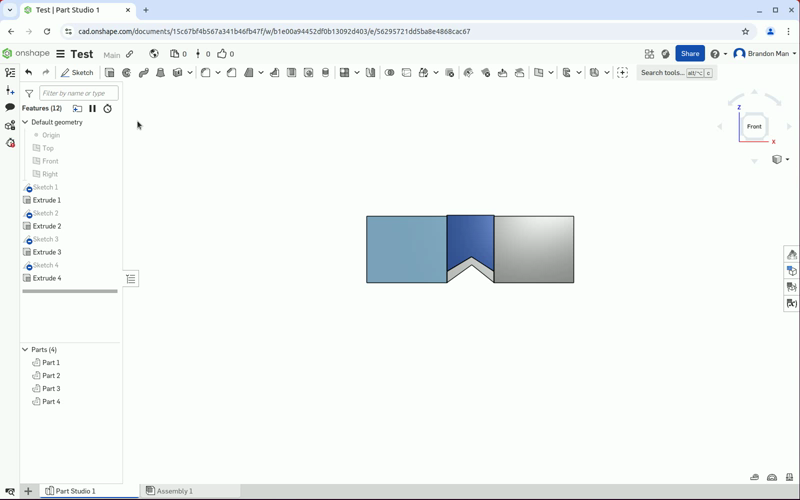
key(shift+h)
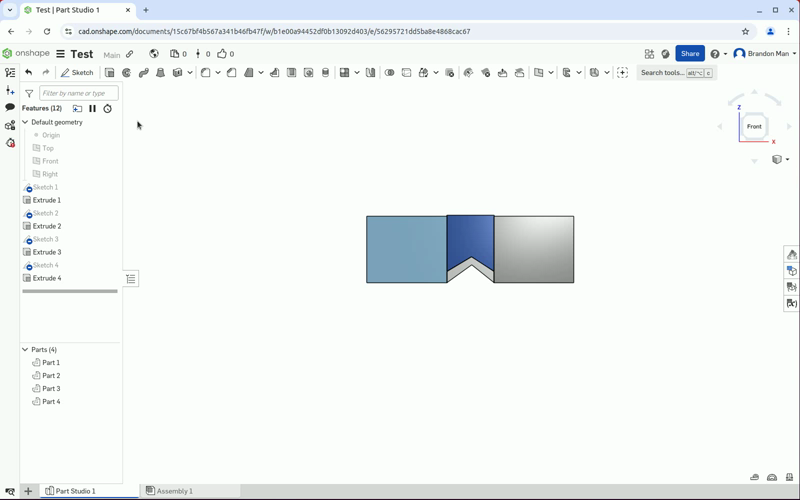
key(shift+h)
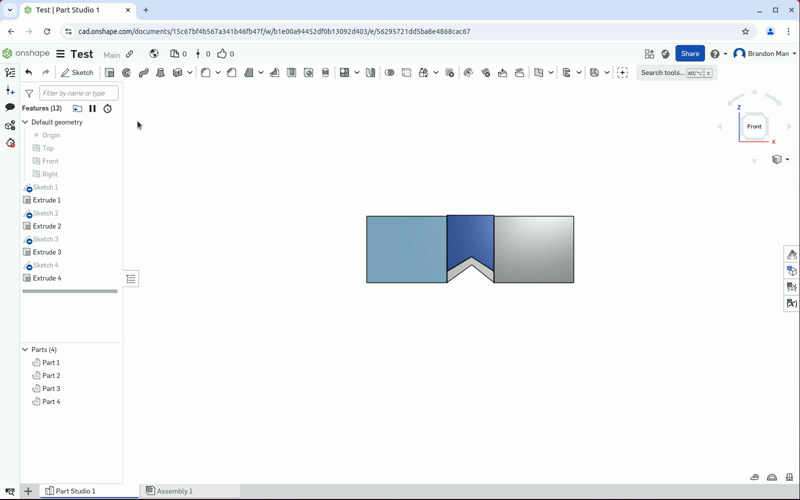
mouse_move(73, 189)
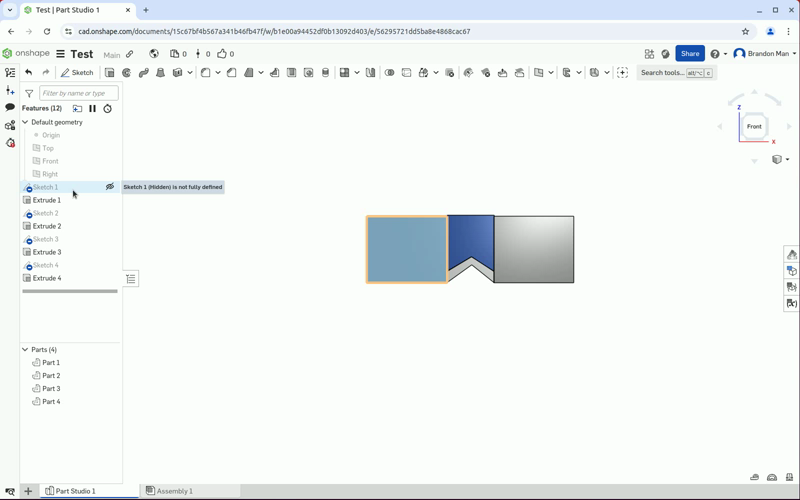
click(73, 189)
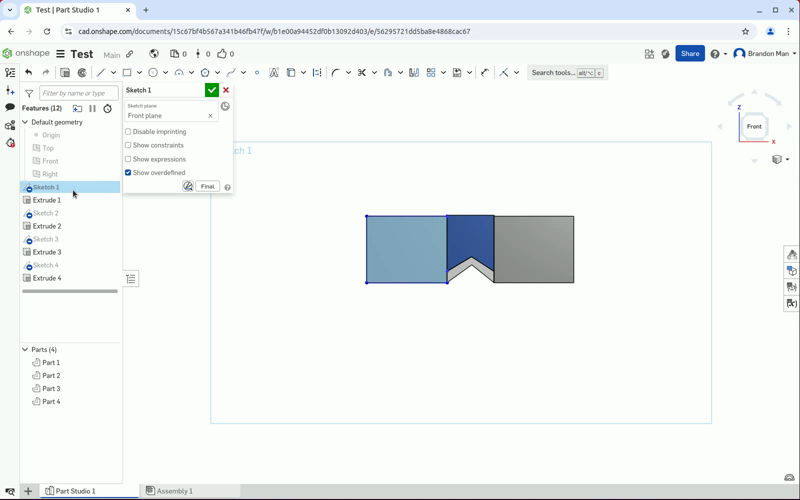
mouse_move(229, 92)
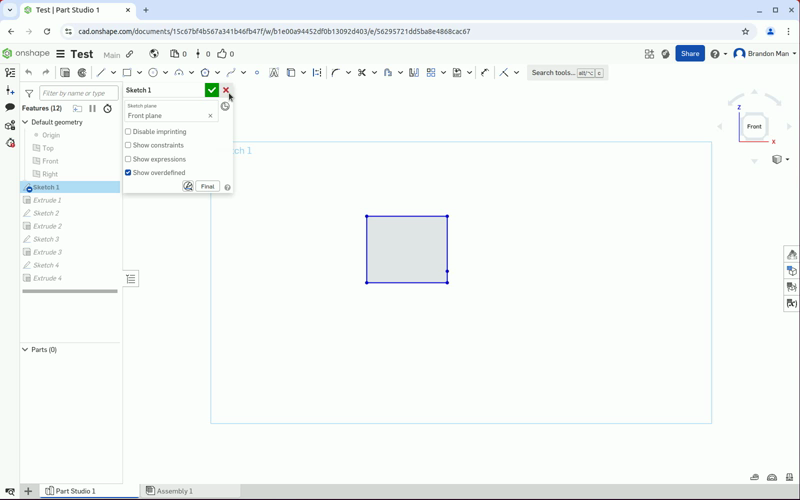
click(229, 92)
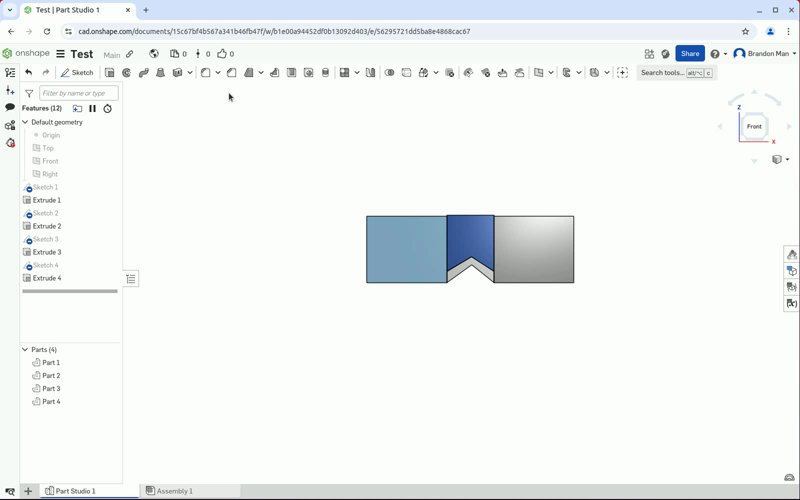
mouse_move(541, 75)
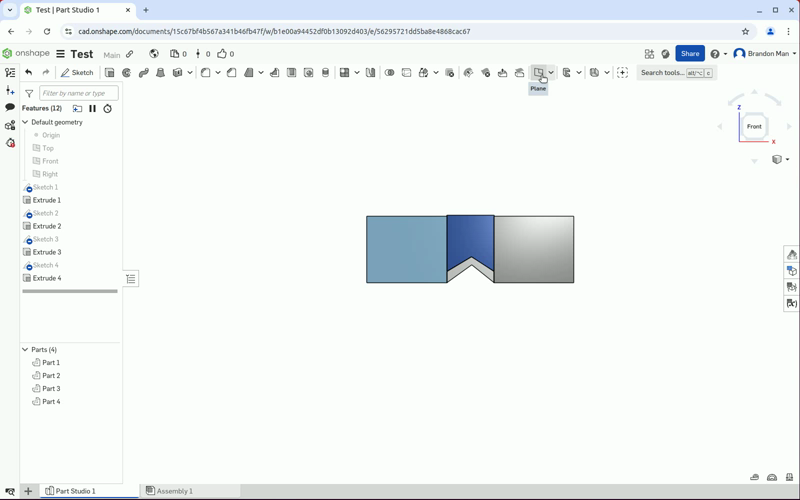
click(541, 75)
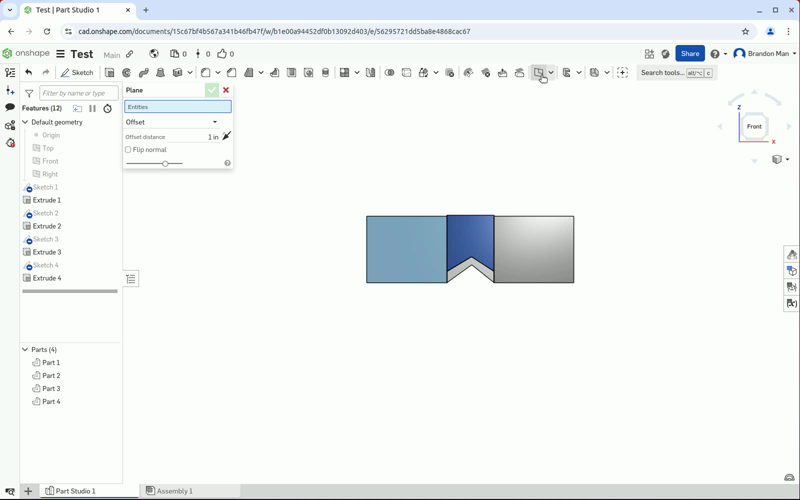
mouse_move(73, 163)
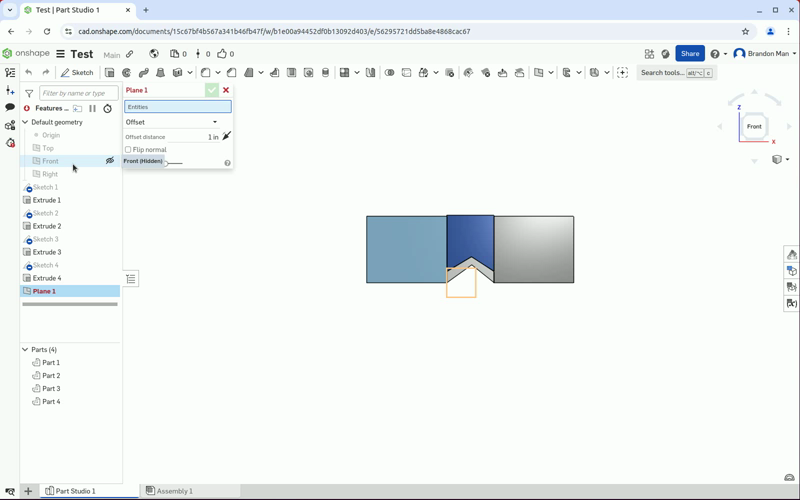
click(73, 163)
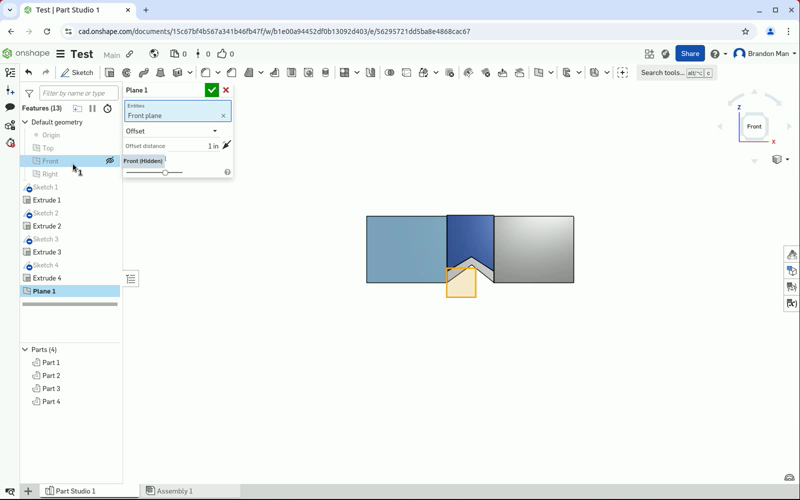
key(tab, 2)
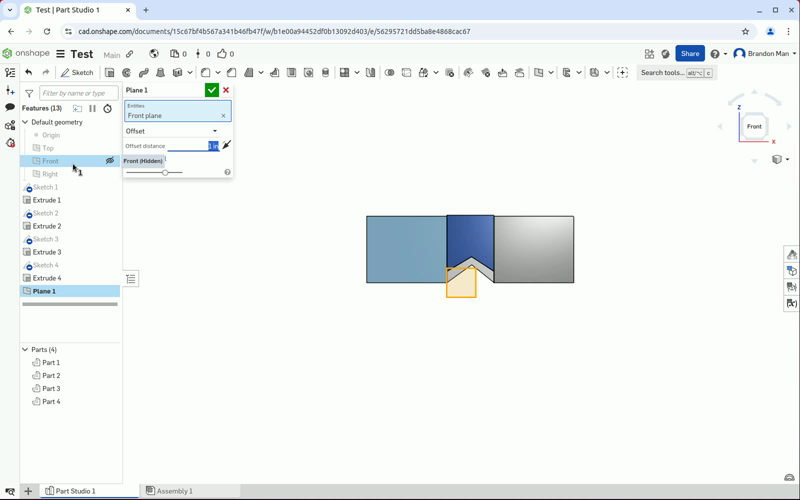
text(1.695)
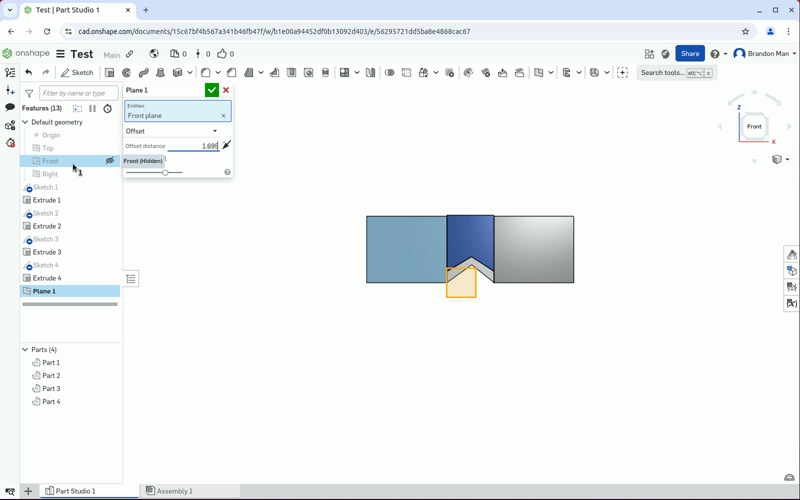
key(enter, 2)
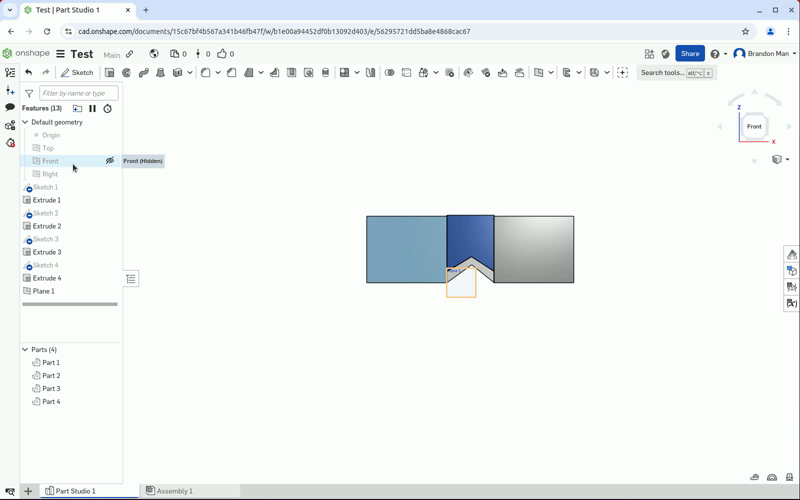
key(shift+s)
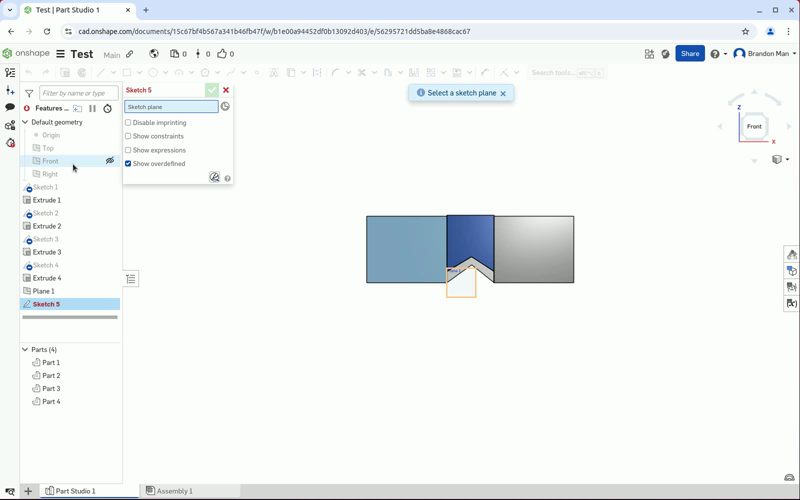
mouse_move(73, 293)
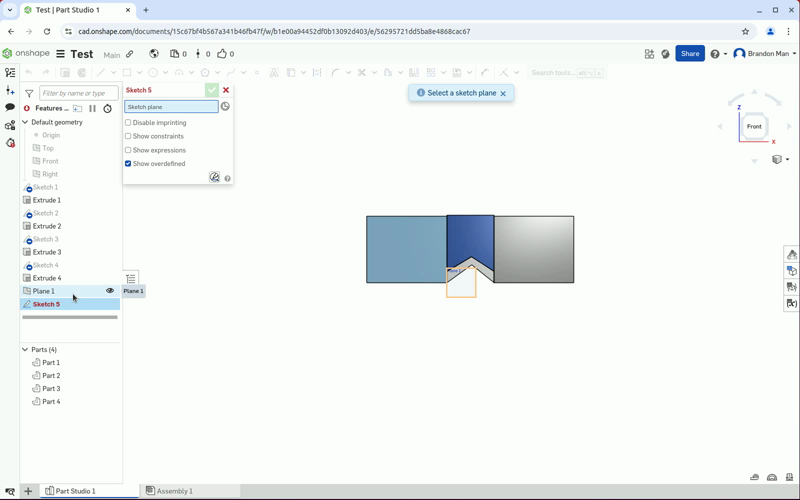
click(73, 293)
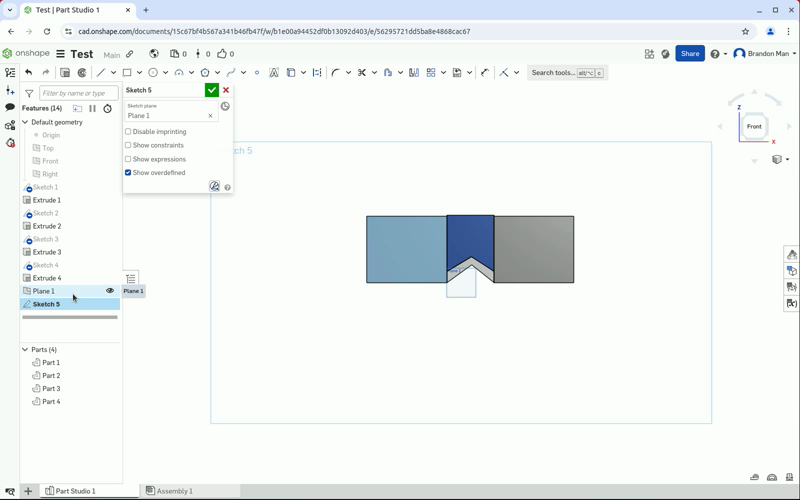
mouse_move(73, 352)
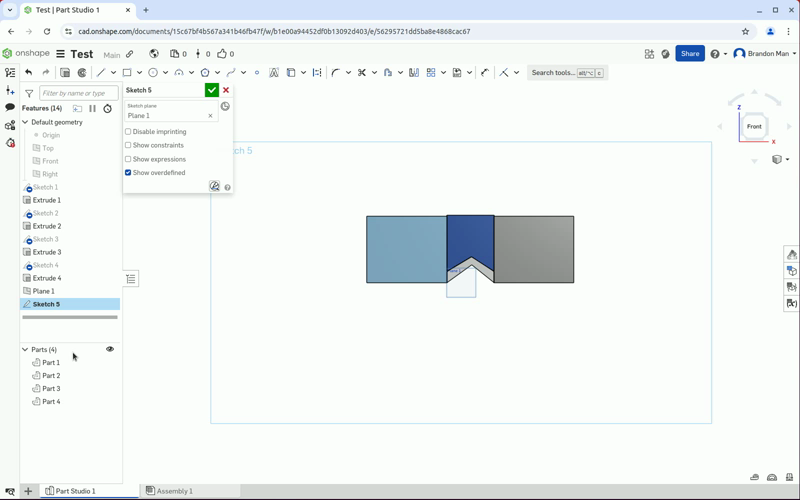
key(y)
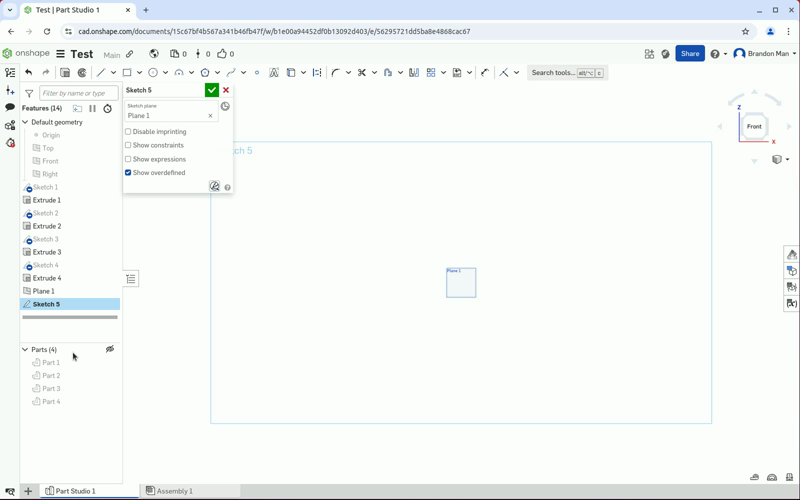
key(l)
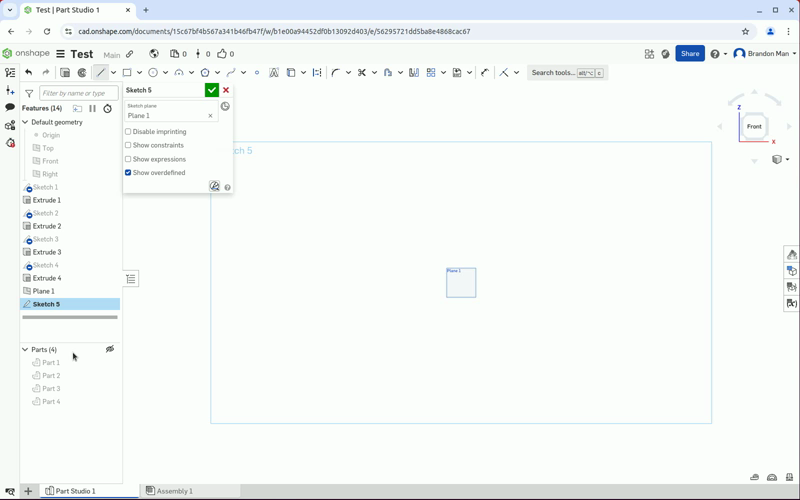
key_down(shift)
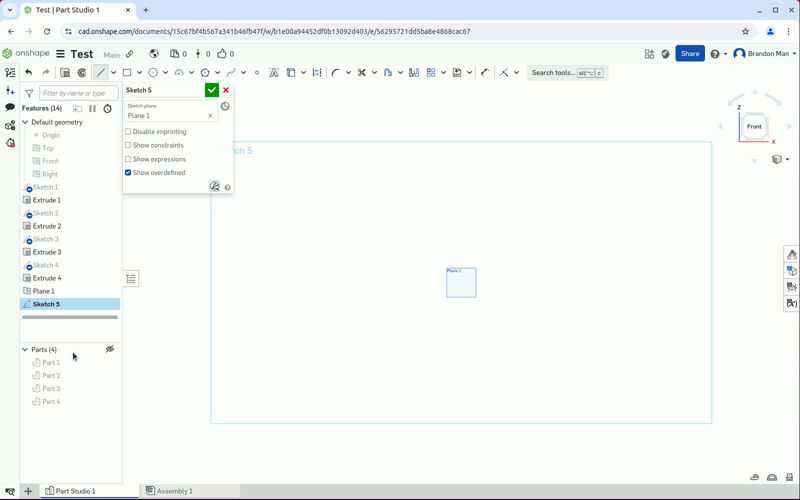
mouse_move(371, 275)
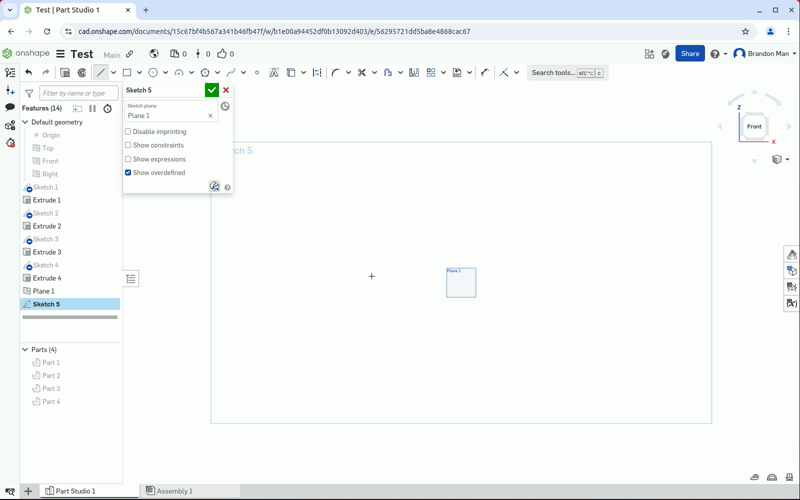
click(371, 275)
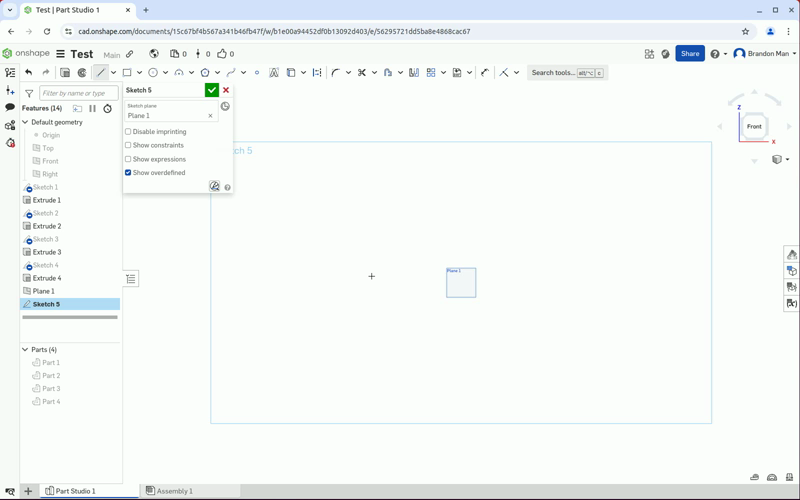
key_up(shift)
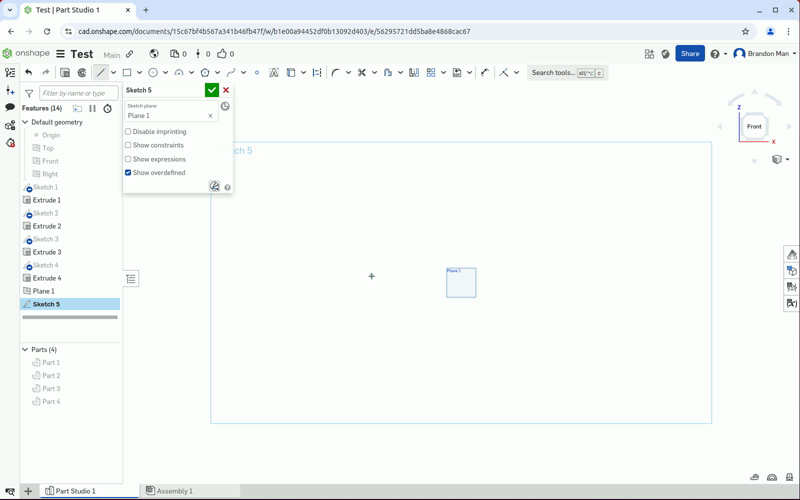
key_down(shift)
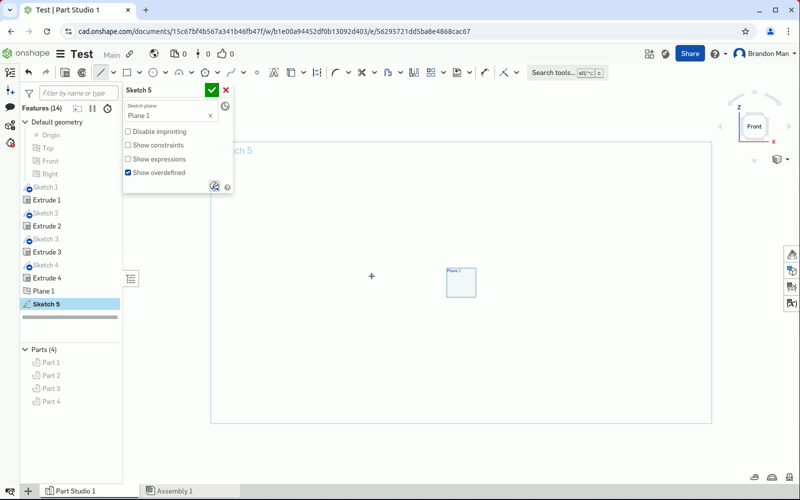
mouse_move(443, 276)
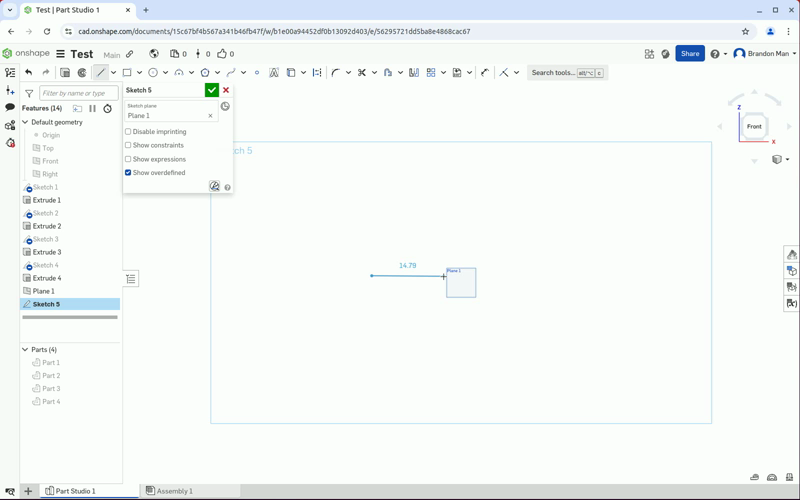
click(443, 276)
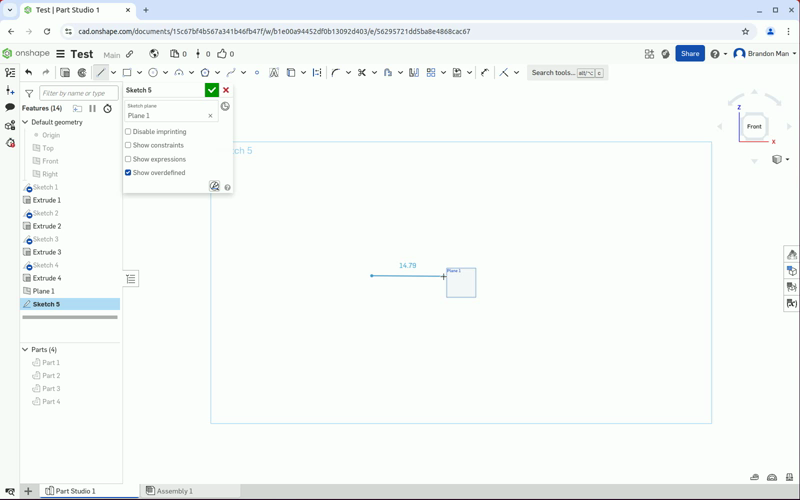
key_up(shift)
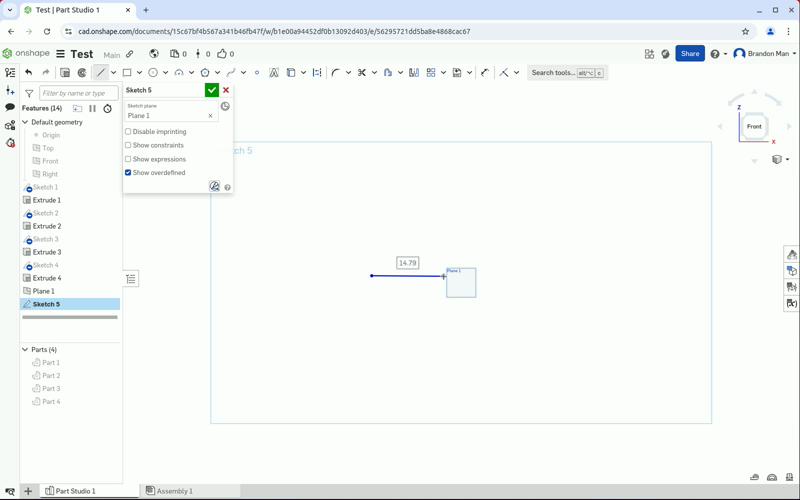
key_down(shift)
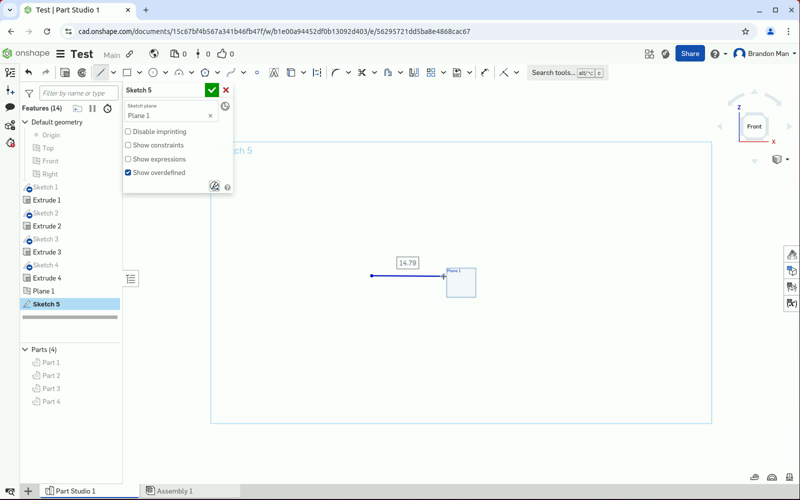
mouse_move(473, 276)
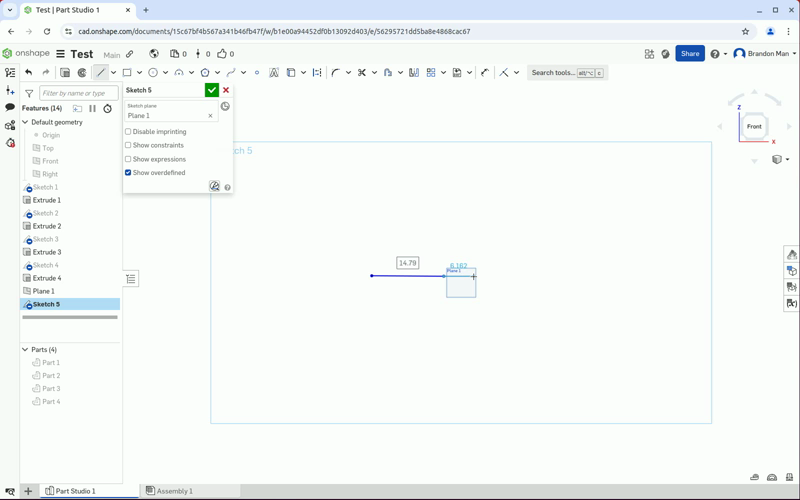
mouse_move(443, 219)
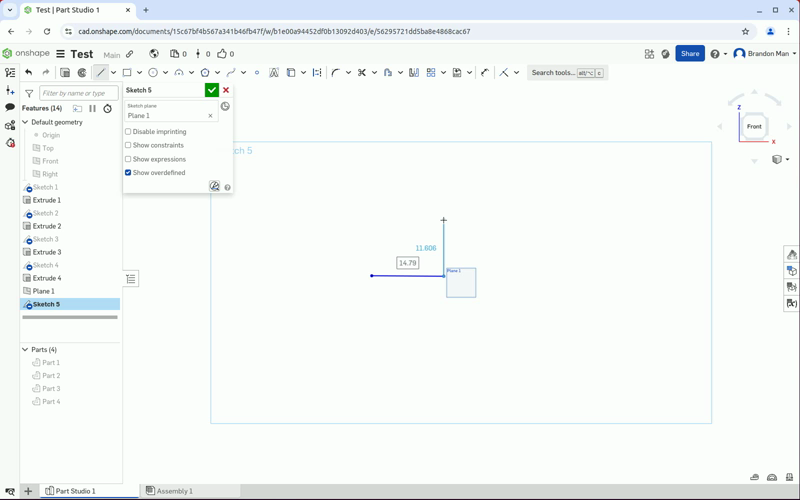
click(443, 219)
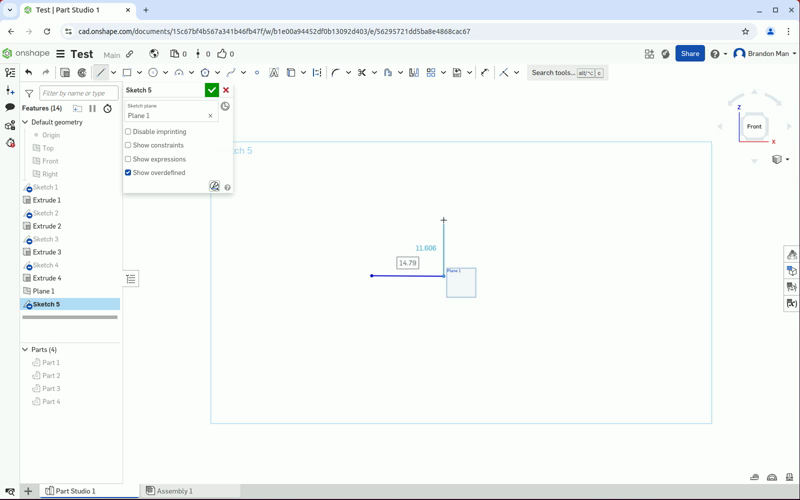
key_up(shift)
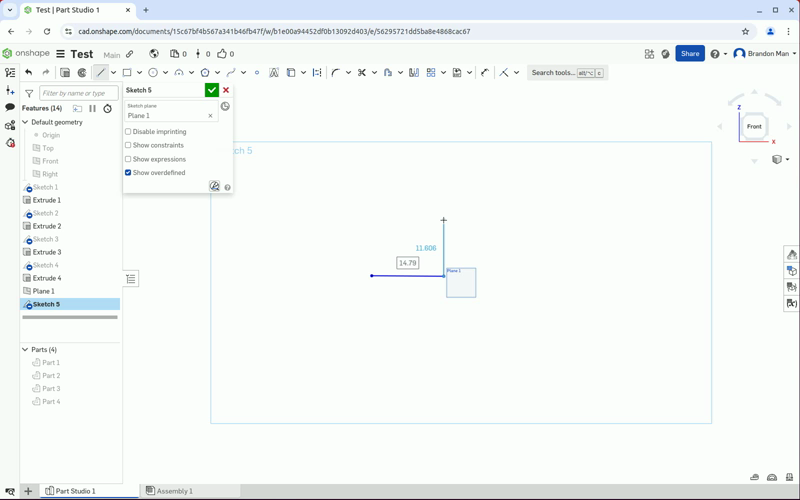
key_down(shift)
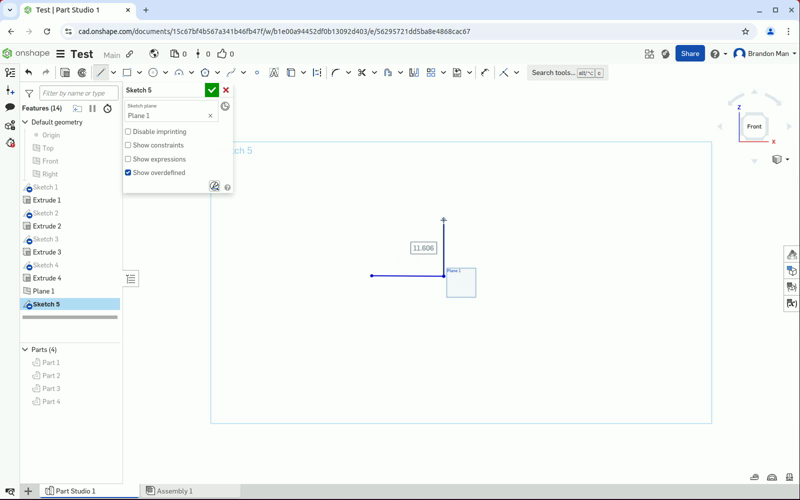
mouse_move(371, 219)
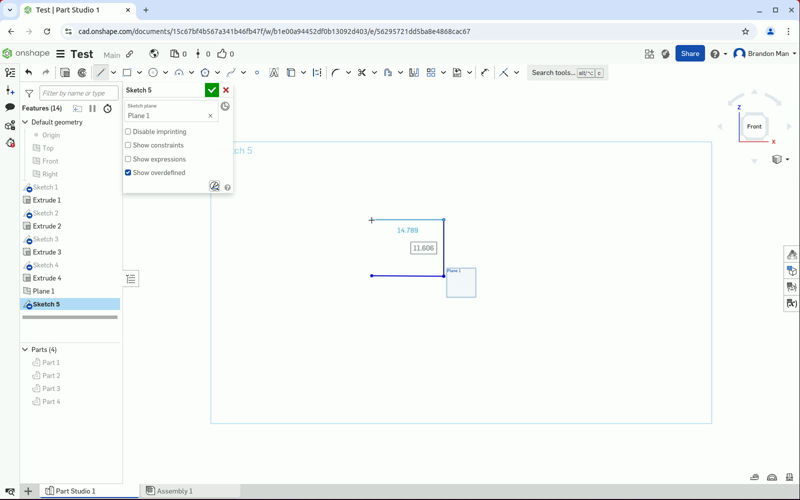
click(371, 219)
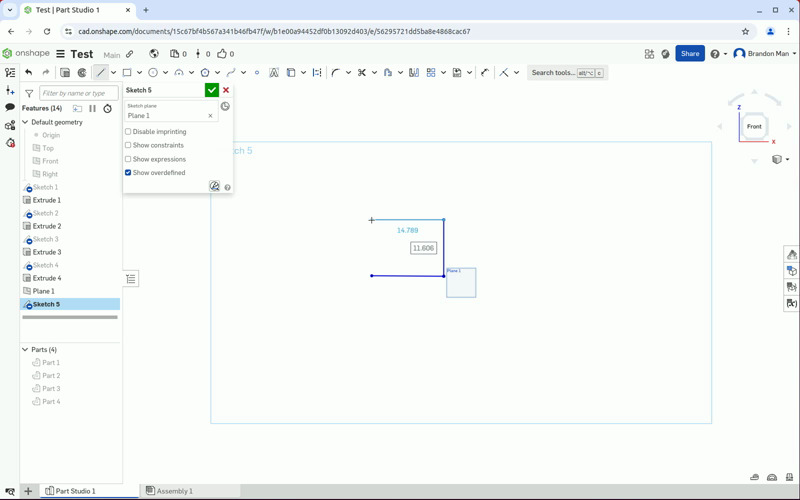
key_up(shift)
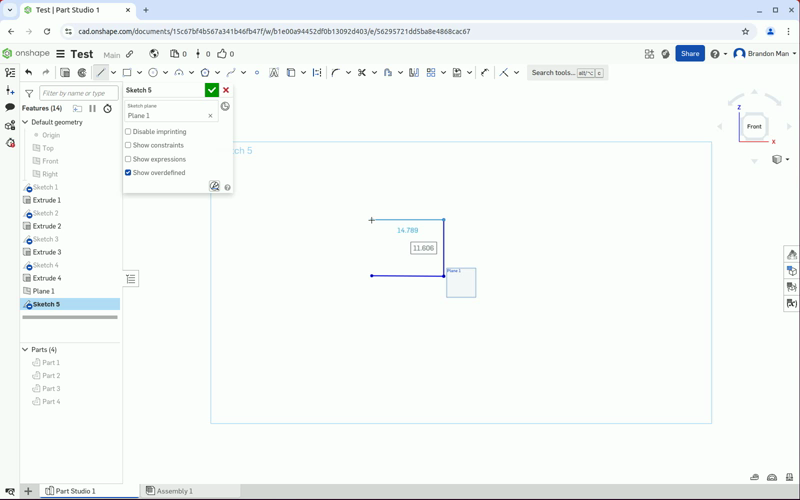
mouse_move(401, 219)
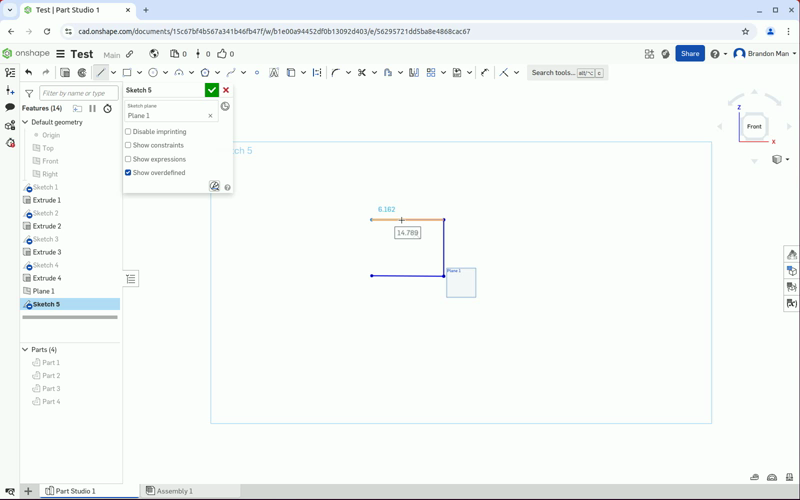
key_down(shift)
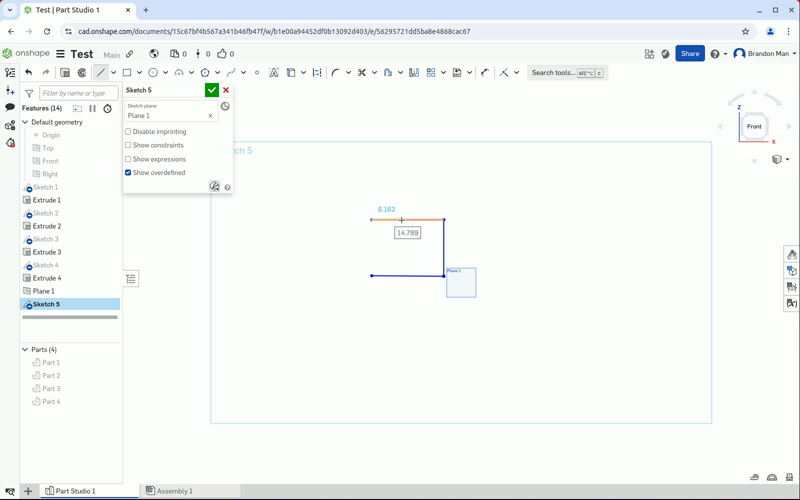
mouse_move(371, 275)
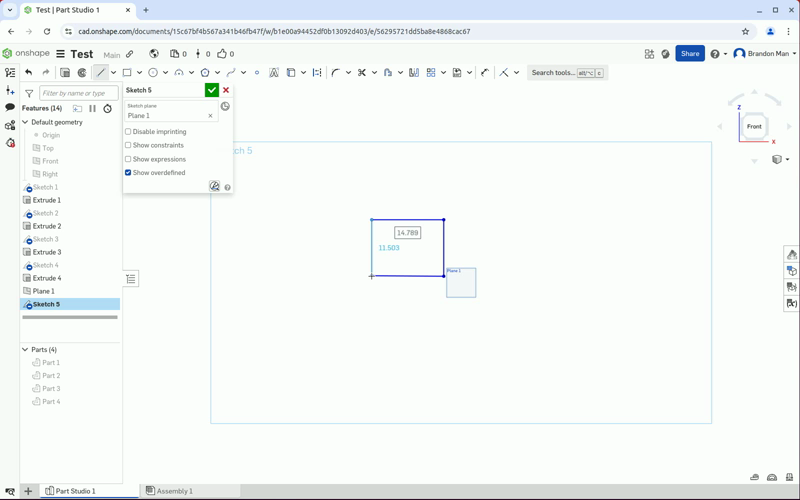
key_up(shift)
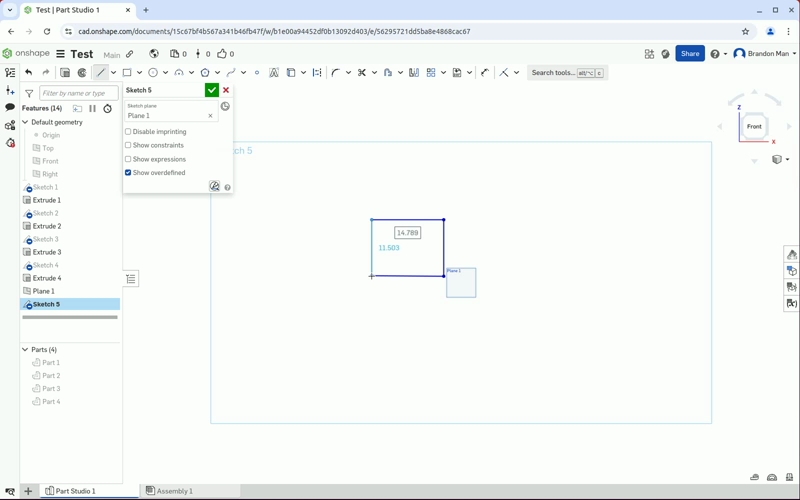
click(371, 275)
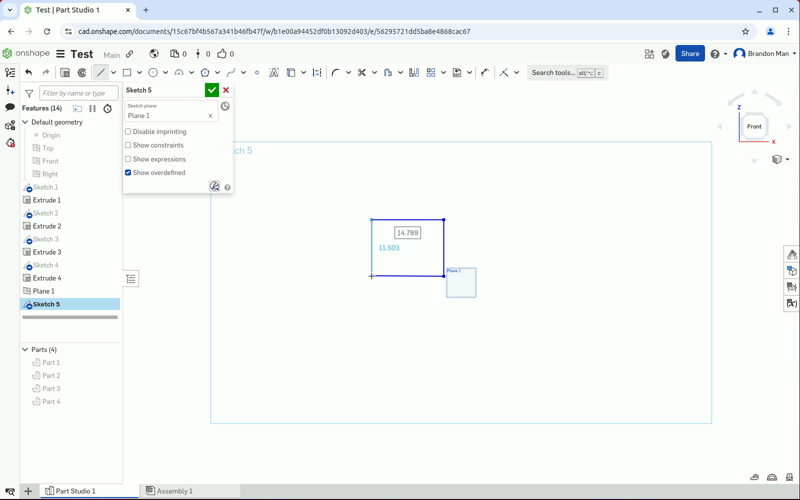
key(esc)
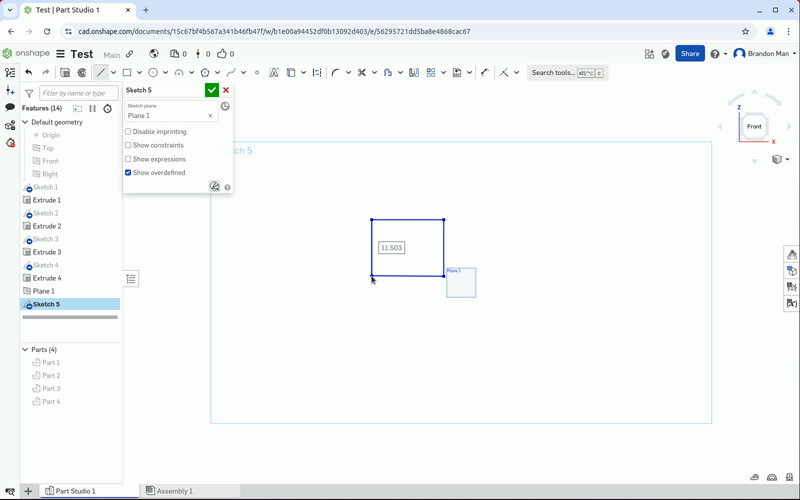
mouse_move(423, 243)
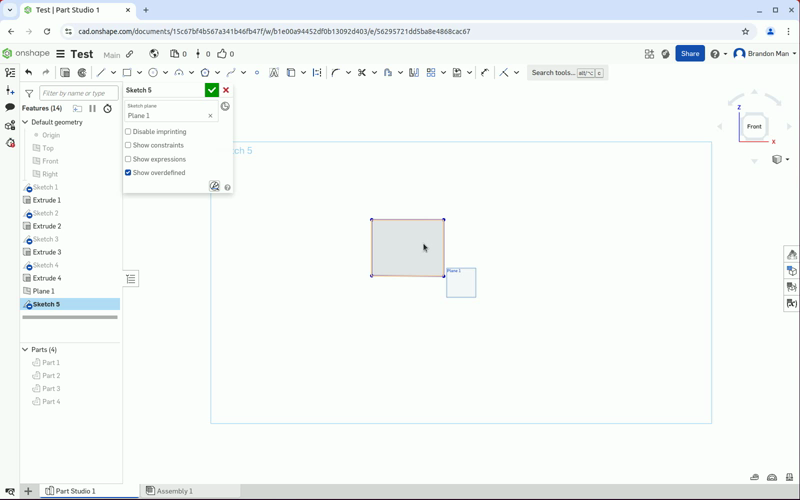
click(423, 243)
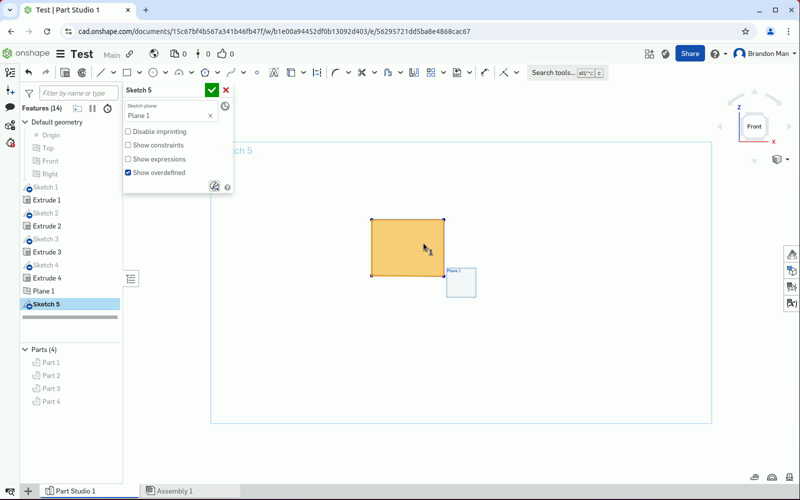
mouse_move(73, 352)
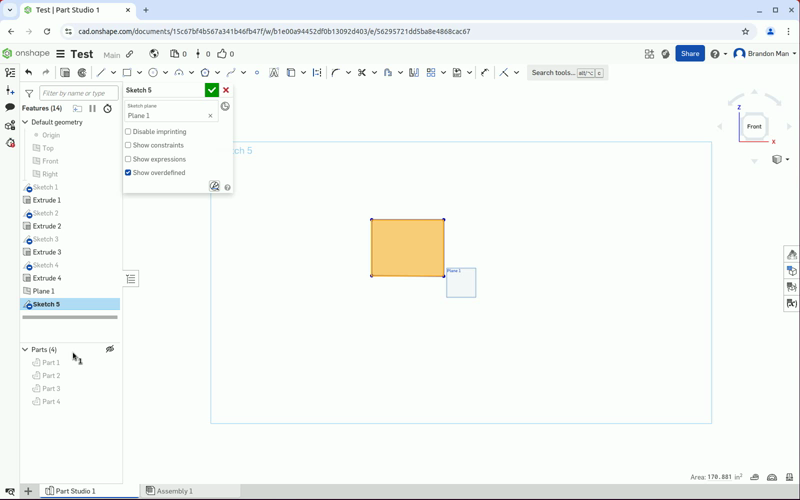
key(shift+y)
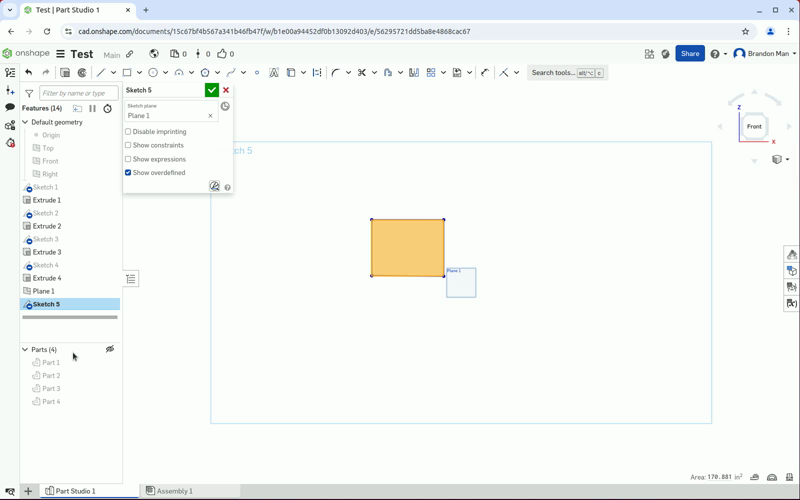
key(shift+e)
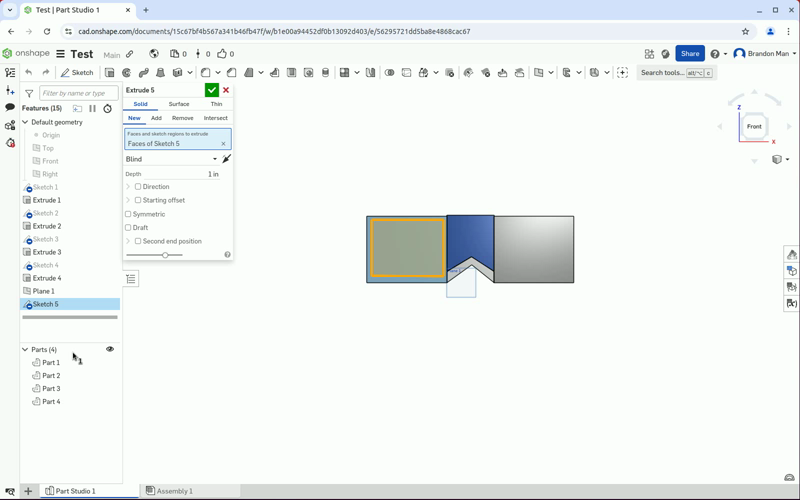
mouse_move(143, 106)
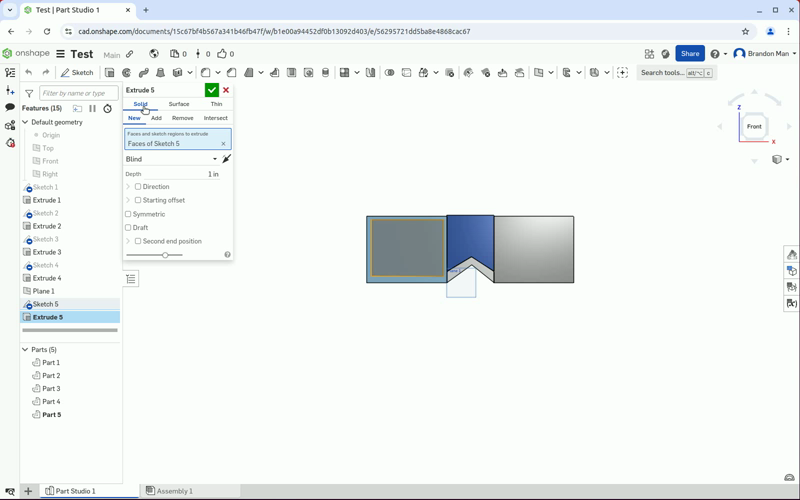
click(143, 106)
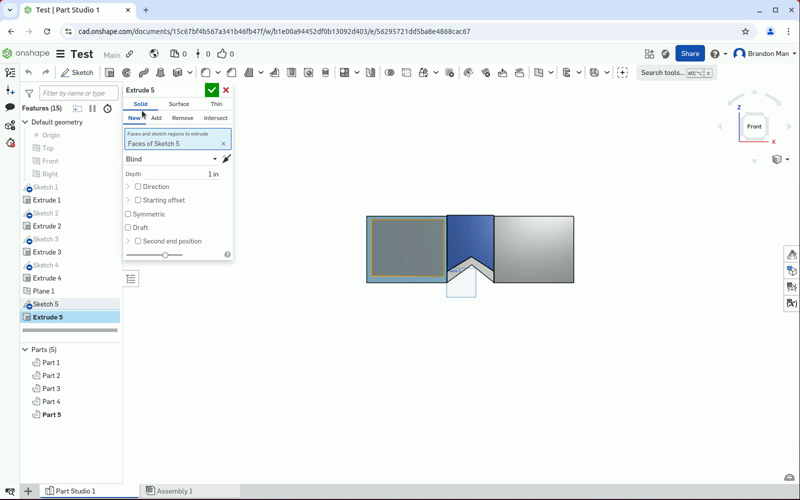
mouse_move(137, 120)
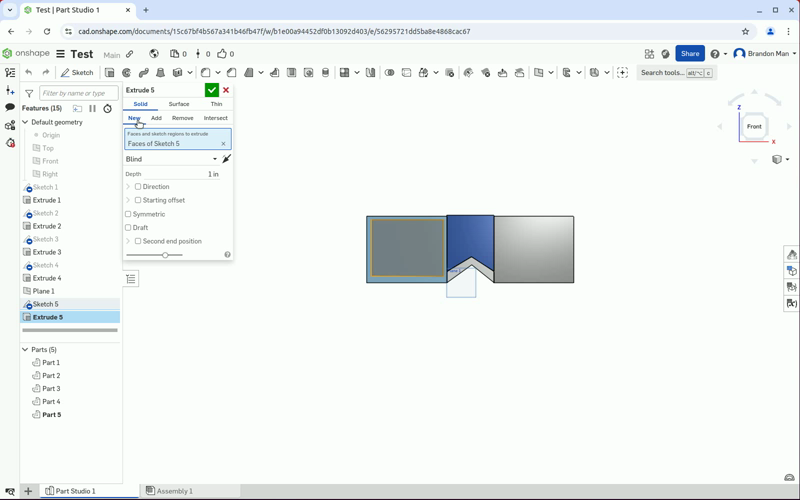
click(137, 120)
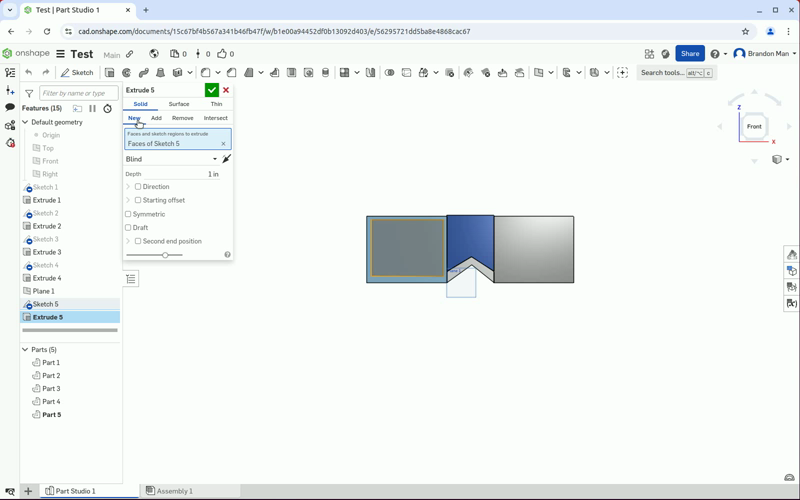
key(tab, 4)
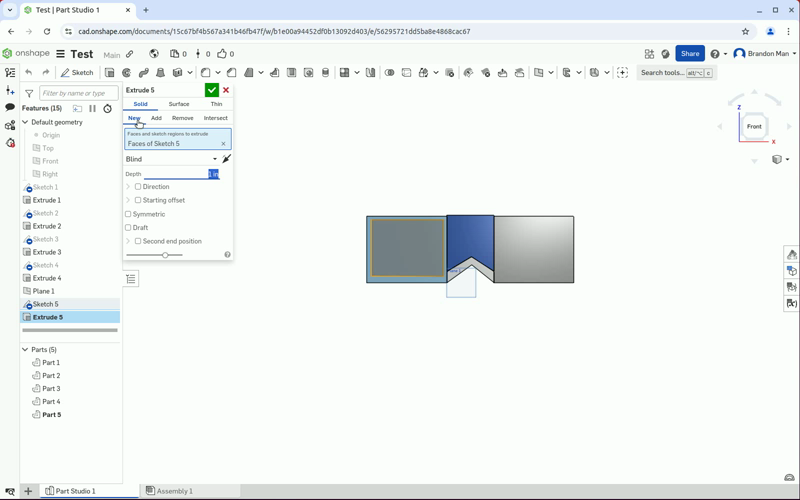
text(-1.685)
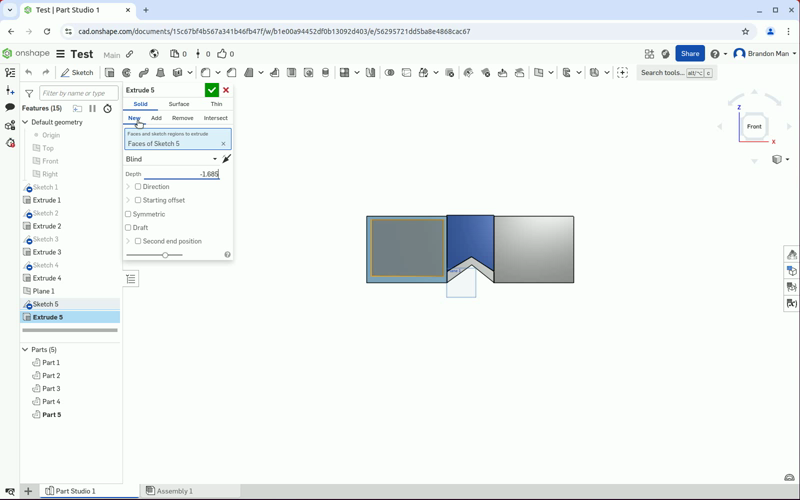
key(enter)
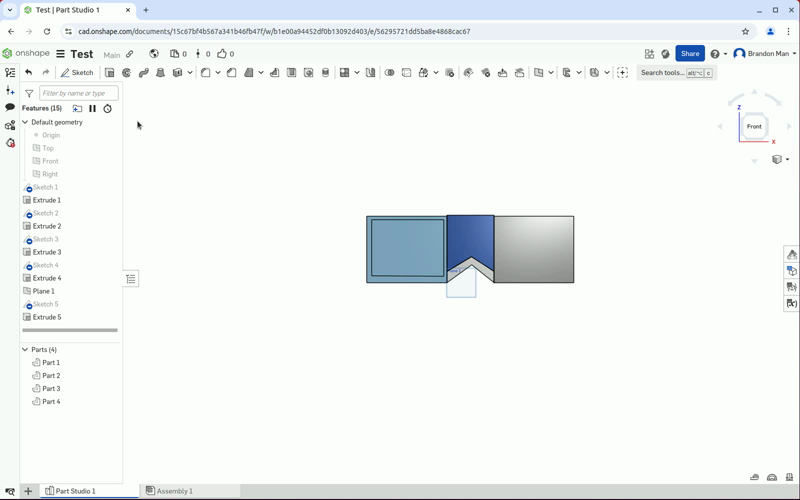
key(shift+h)
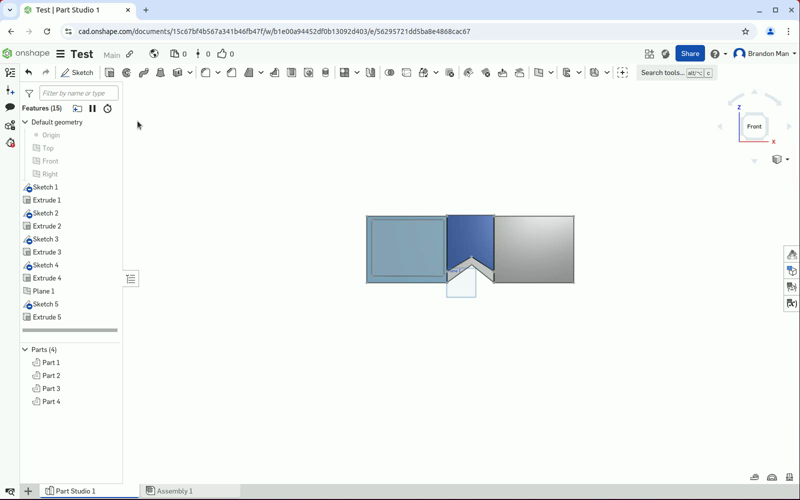
key(shift+h)
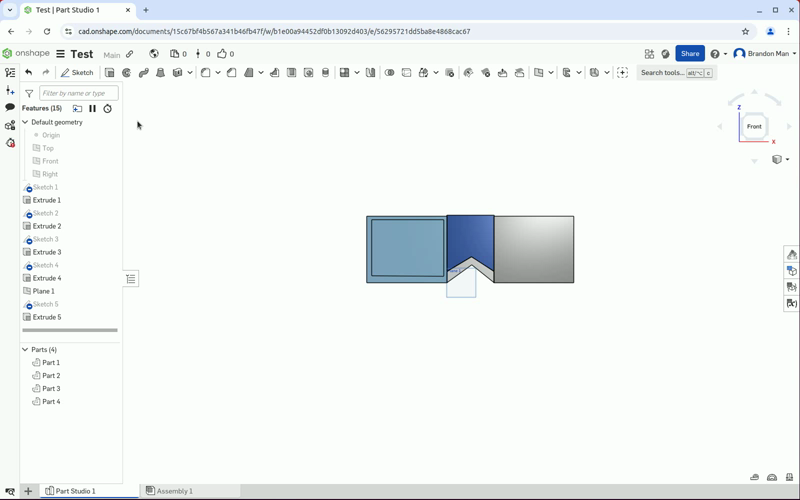
mouse_move(73, 189)
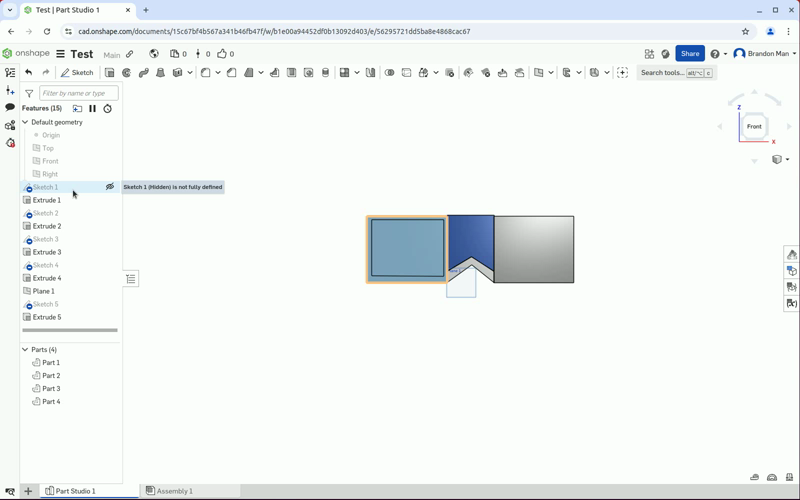
click(73, 189)
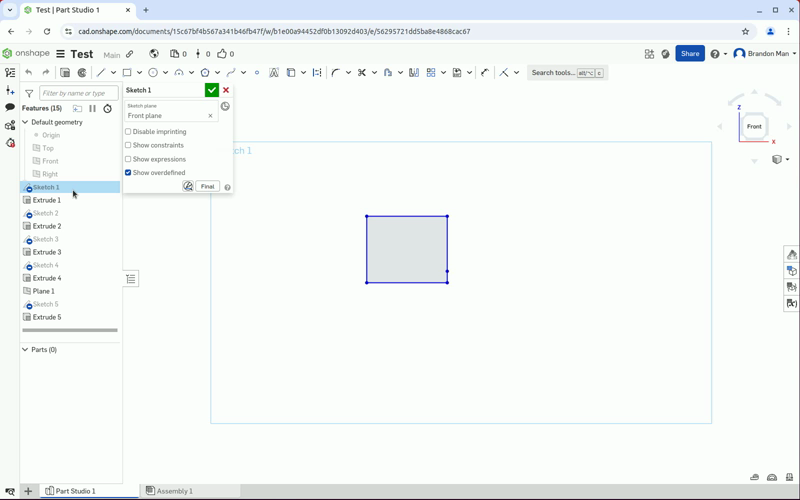
mouse_move(229, 92)
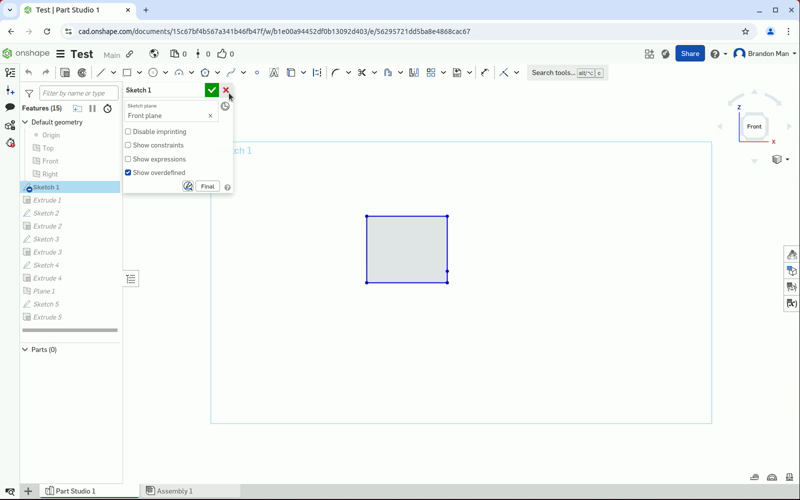
click(229, 92)
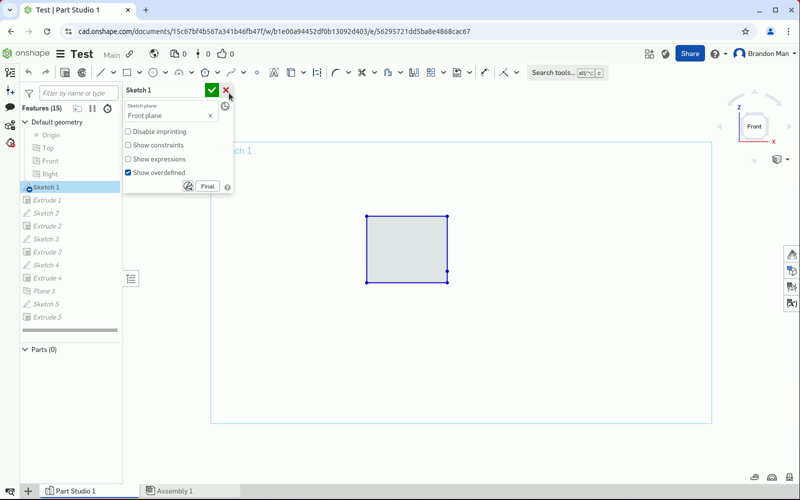
key(shift+s)
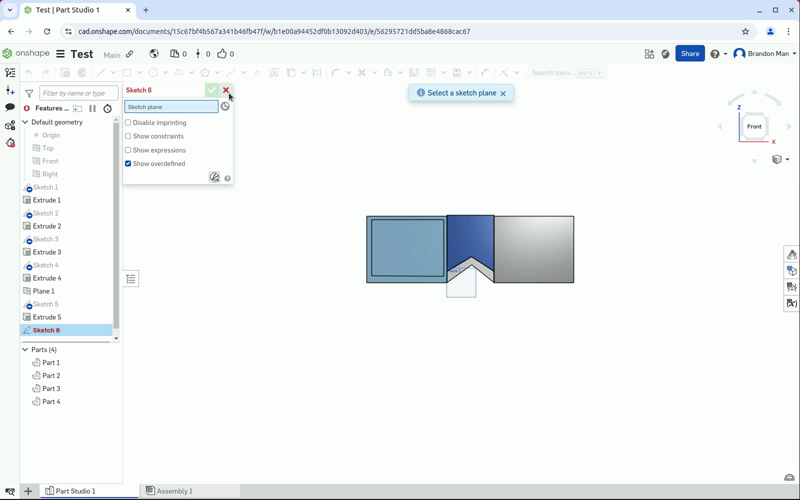
mouse_move(69, 293)
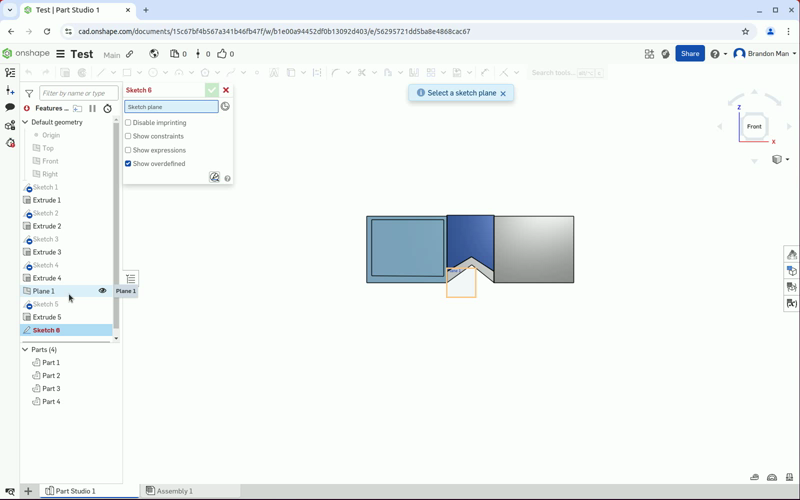
click(69, 293)
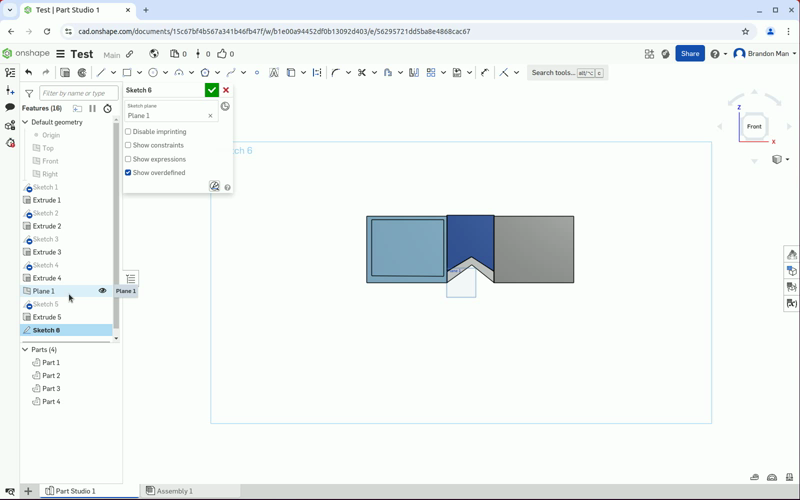
mouse_move(73, 352)
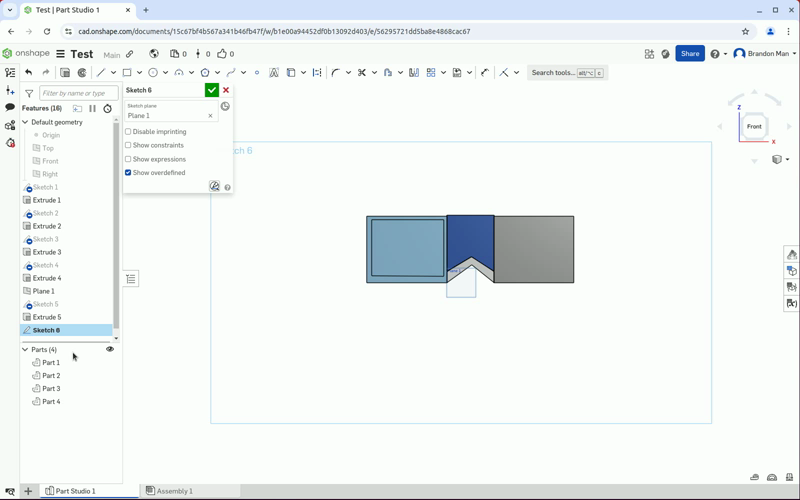
key(y)
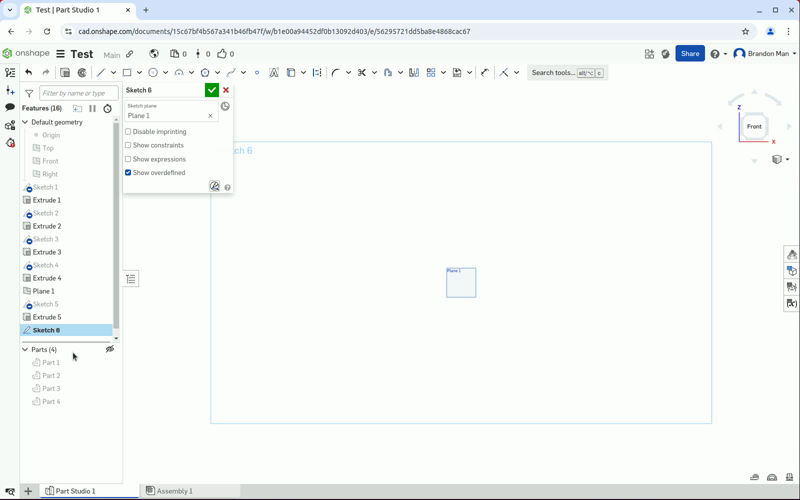
key(l)
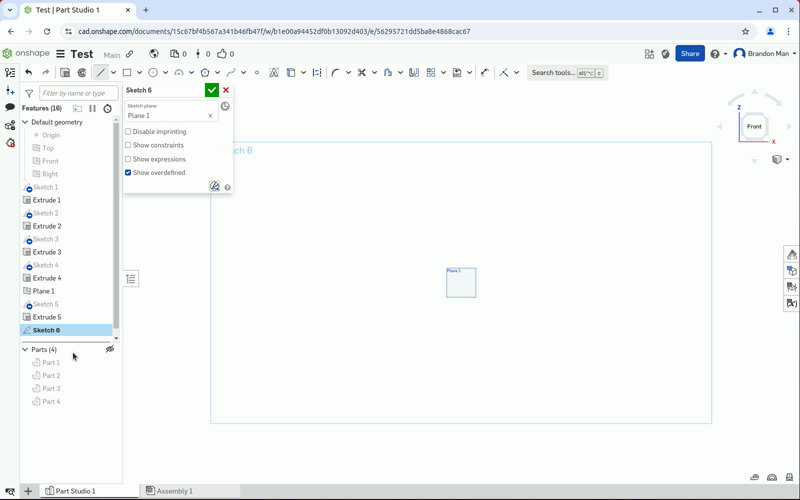
key_down(shift)
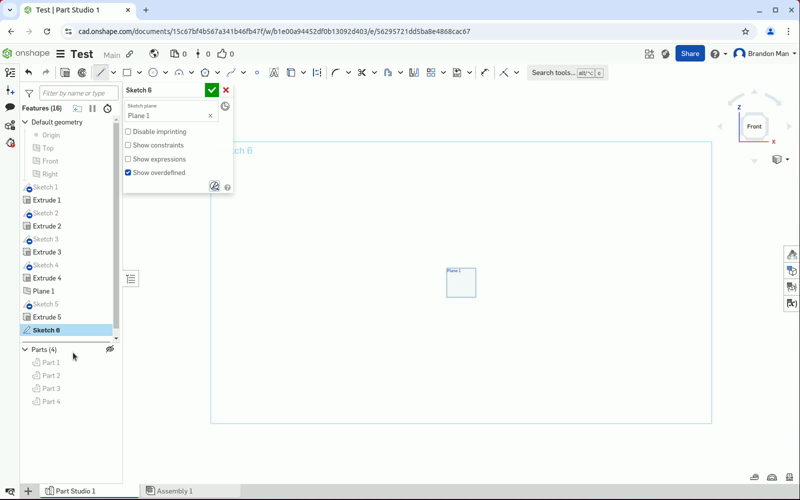
mouse_move(497, 275)
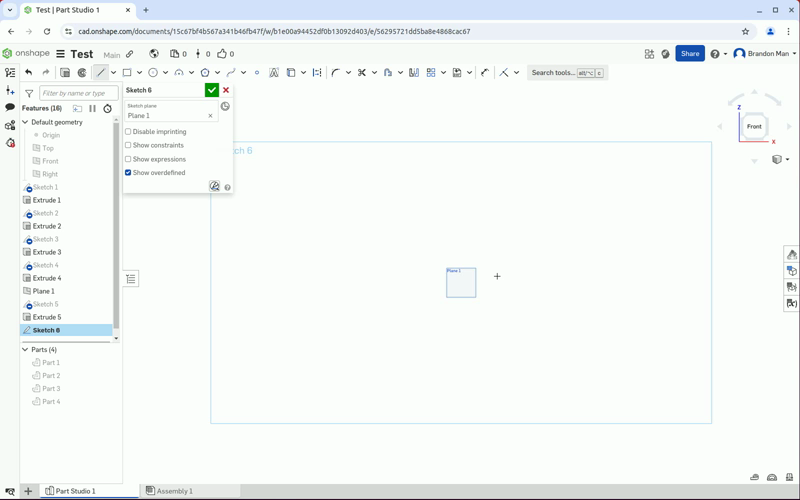
click(497, 275)
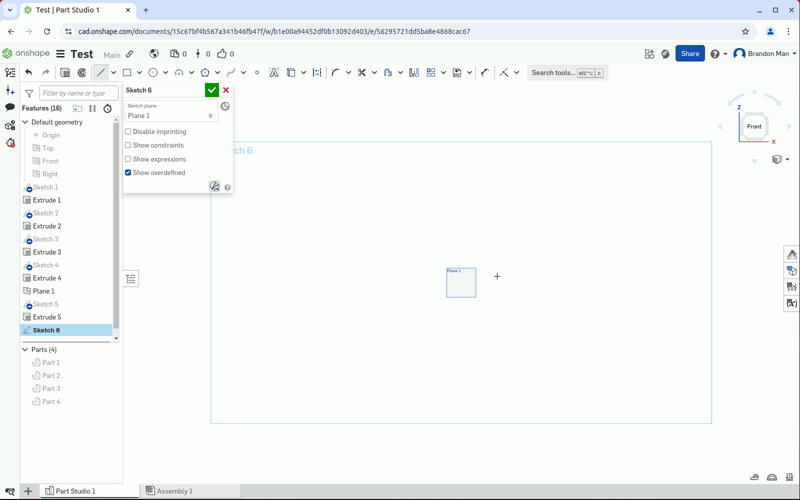
key_up(shift)
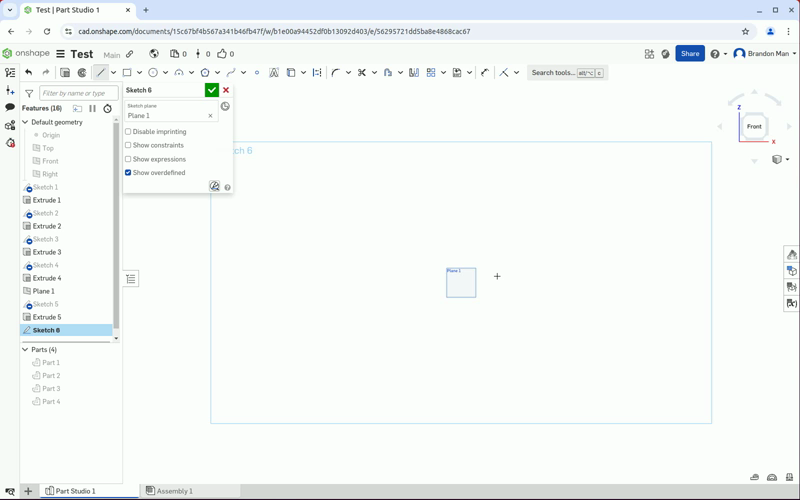
key_down(shift)
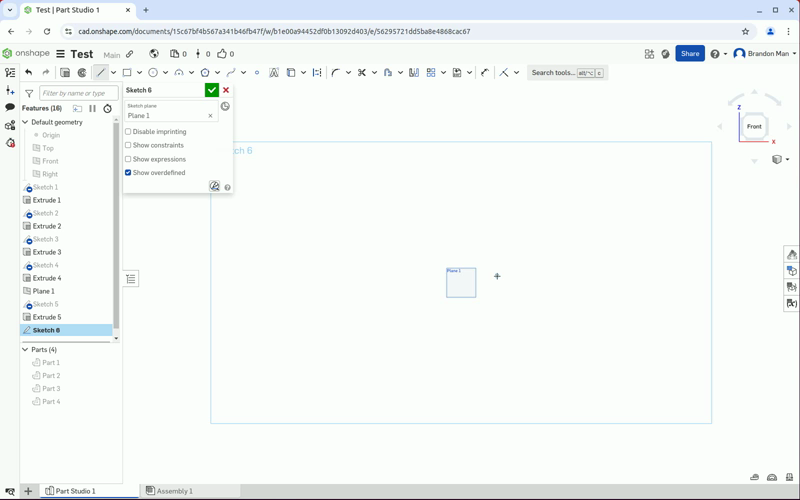
mouse_move(567, 276)
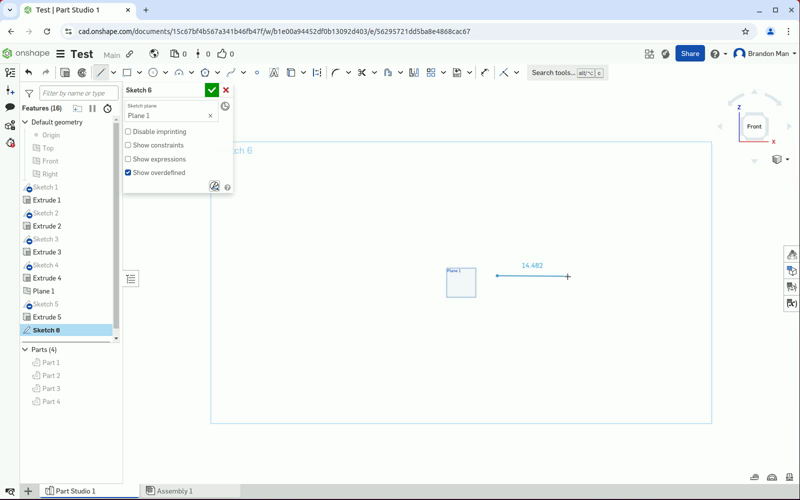
click(567, 276)
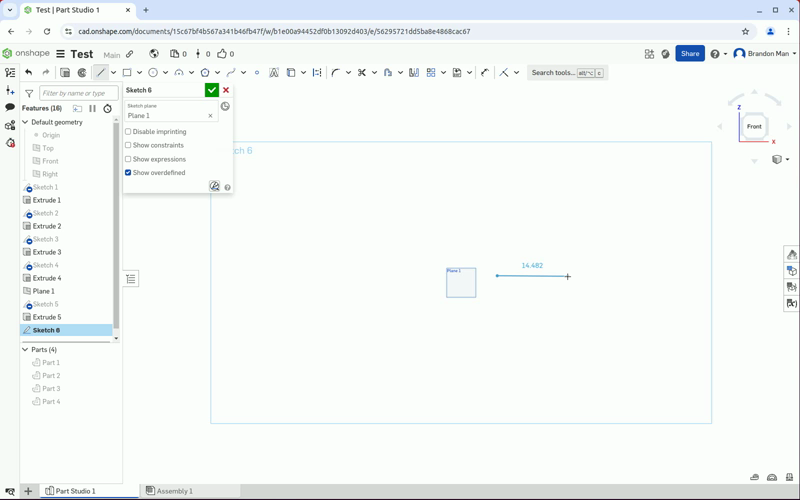
key_up(shift)
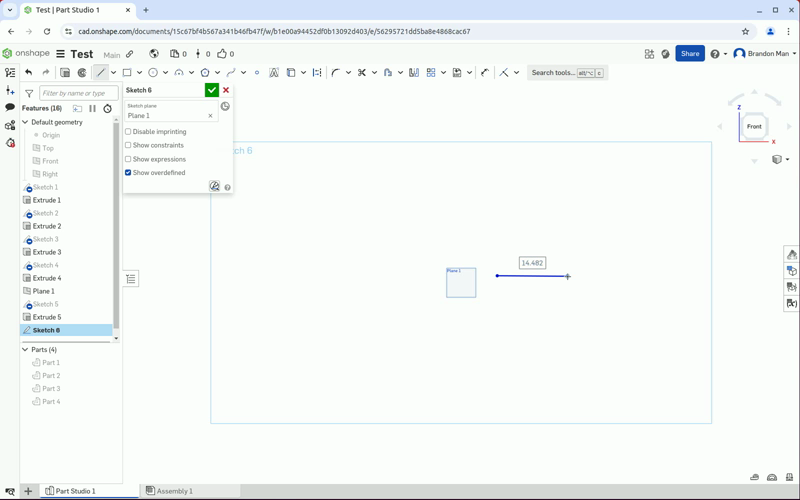
key_down(shift)
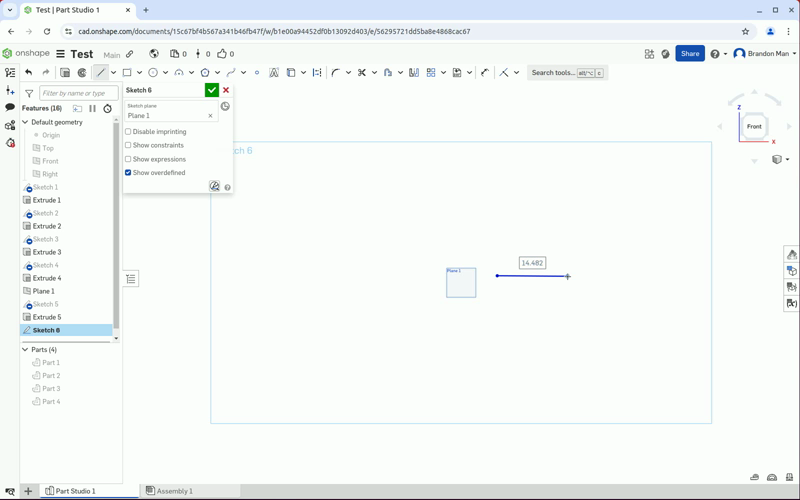
mouse_move(589, 276)
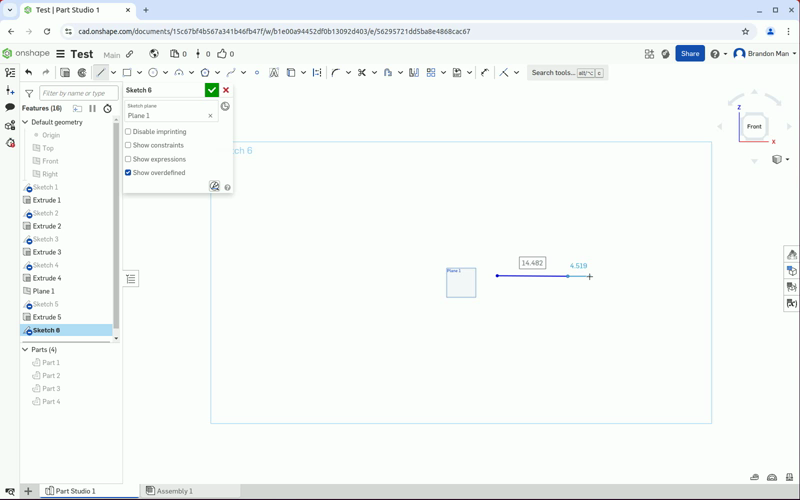
mouse_move(567, 219)
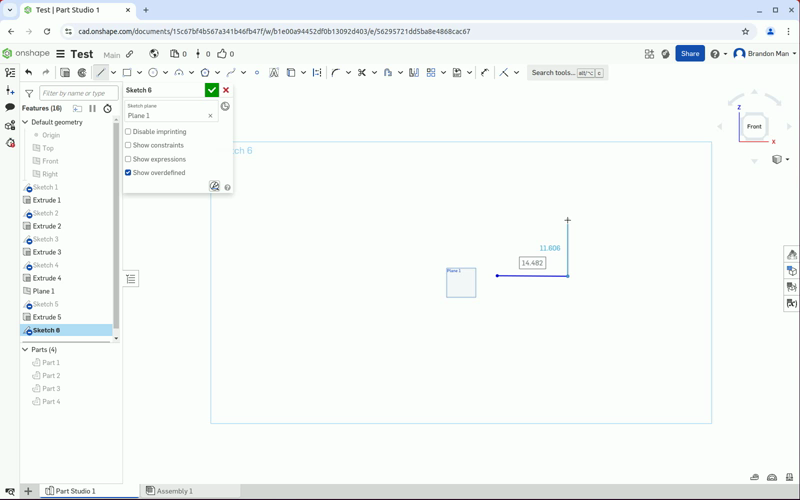
click(567, 219)
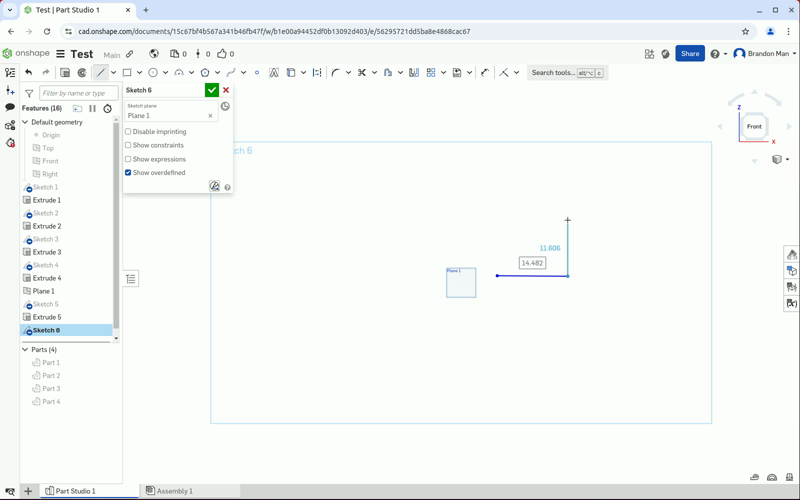
key_up(shift)
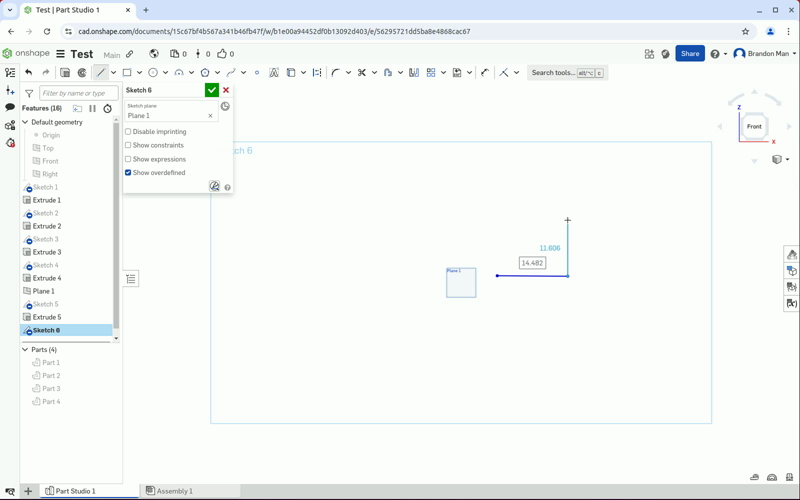
key_down(shift)
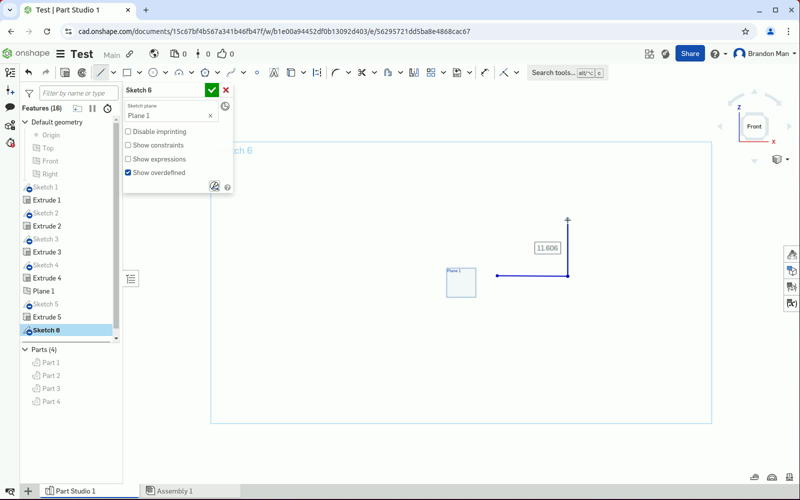
mouse_move(497, 219)
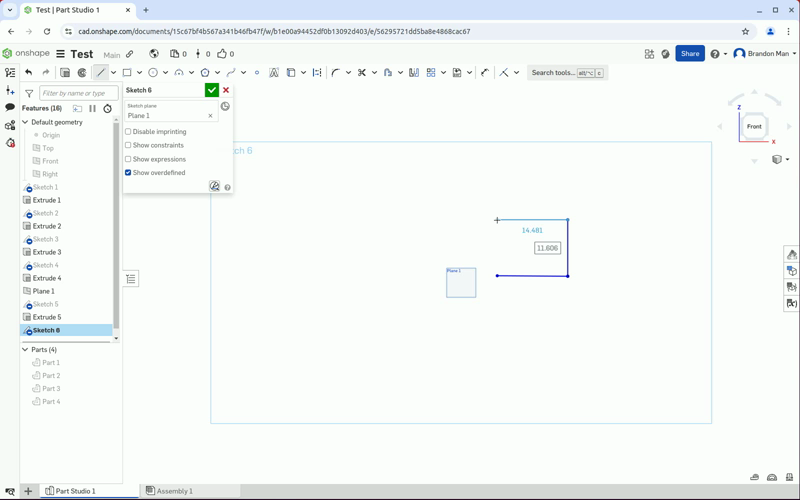
click(497, 219)
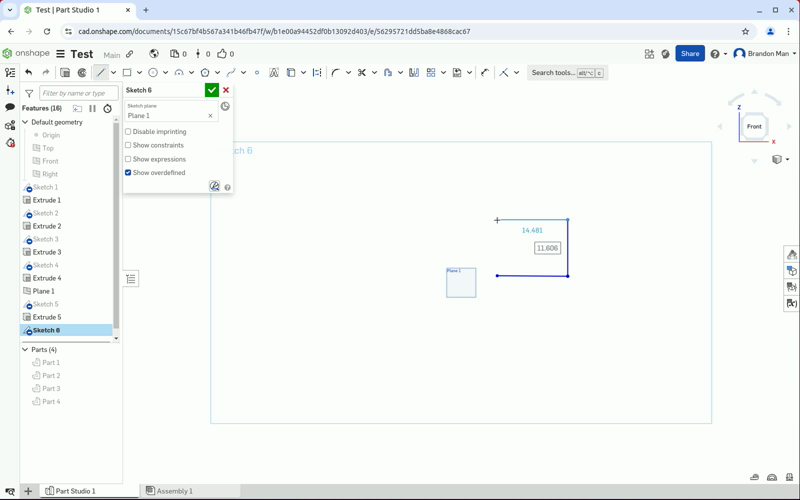
key_up(shift)
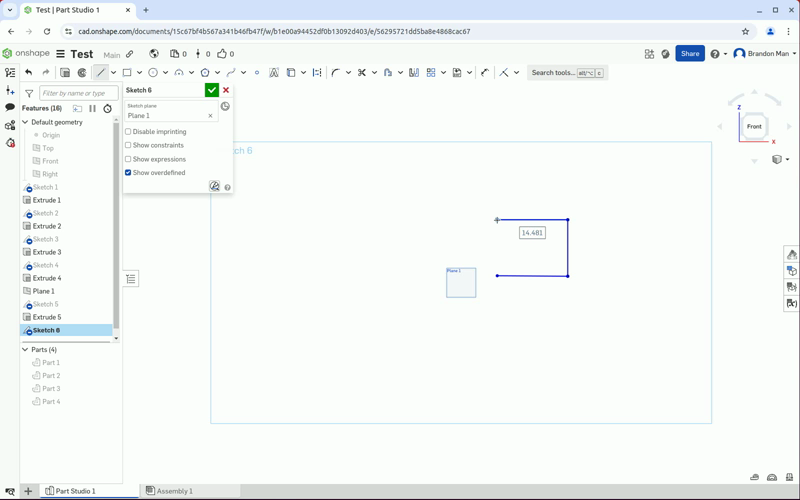
mouse_move(527, 219)
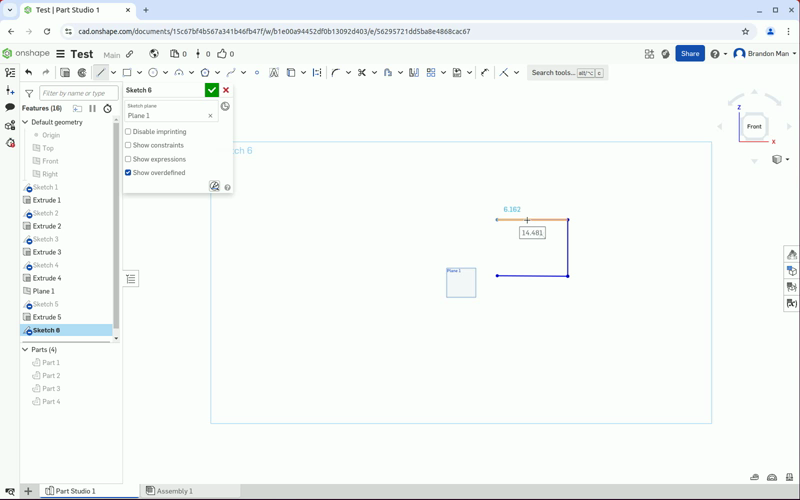
key_down(shift)
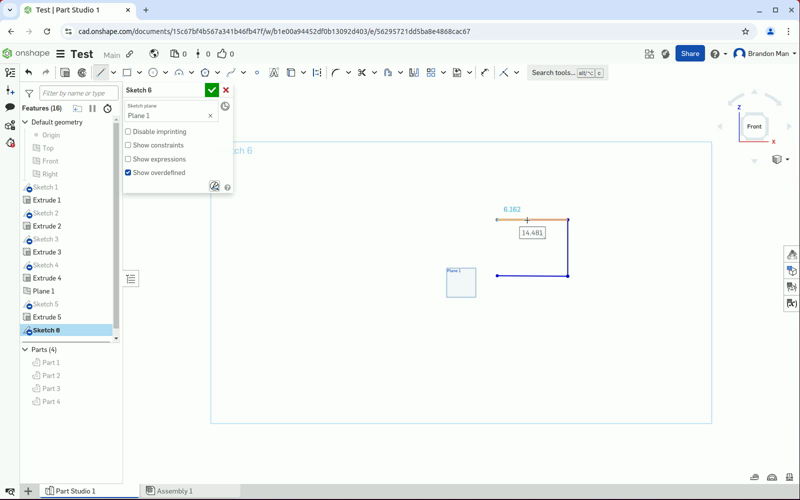
mouse_move(497, 275)
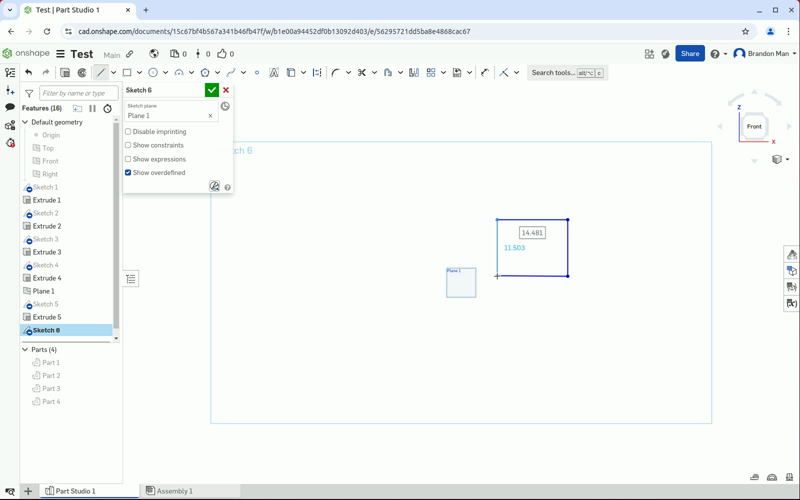
key_up(shift)
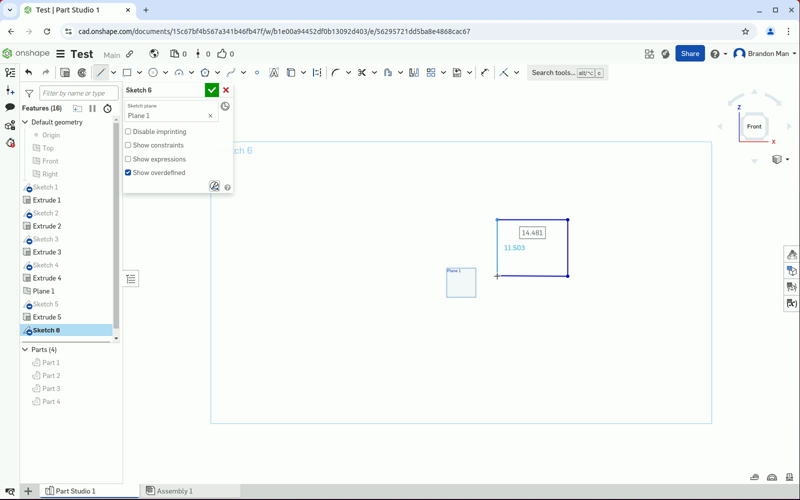
click(497, 275)
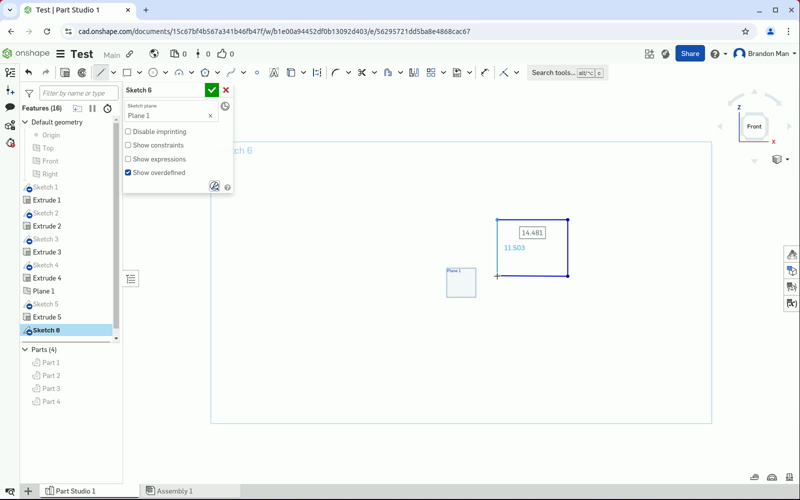
key(esc)
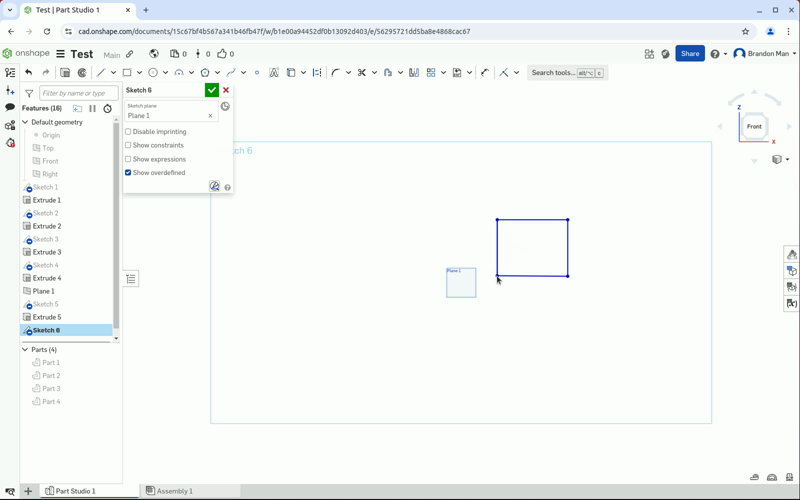
mouse_move(548, 241)
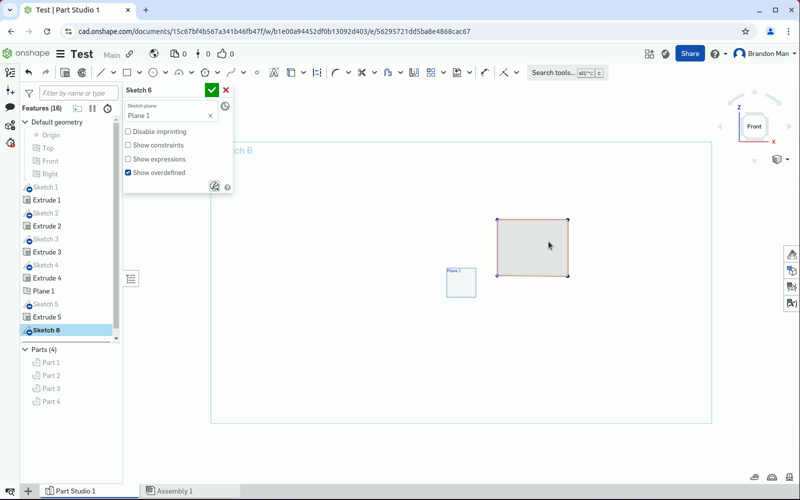
click(548, 241)
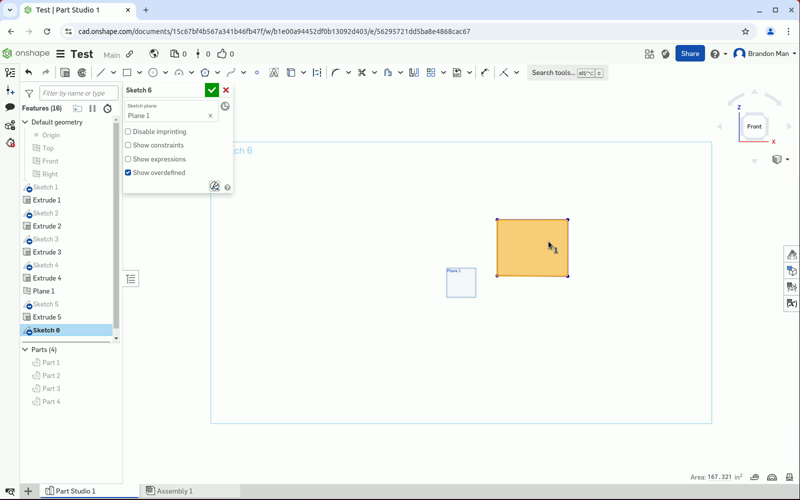
mouse_move(73, 352)
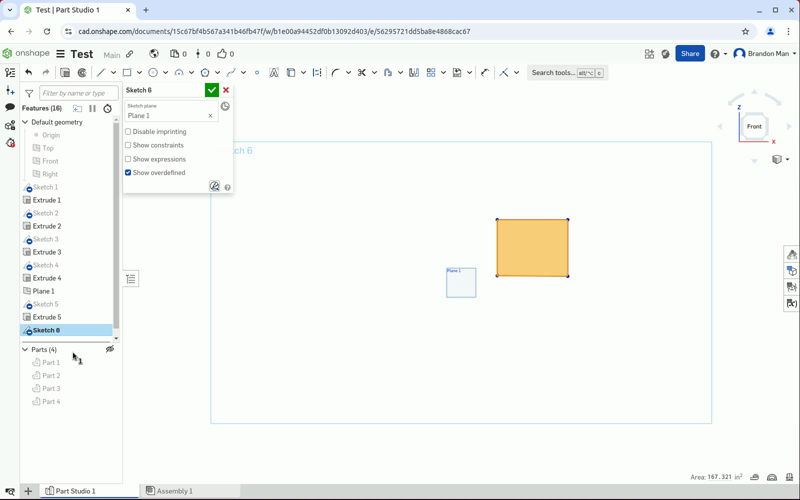
key(shift+y)
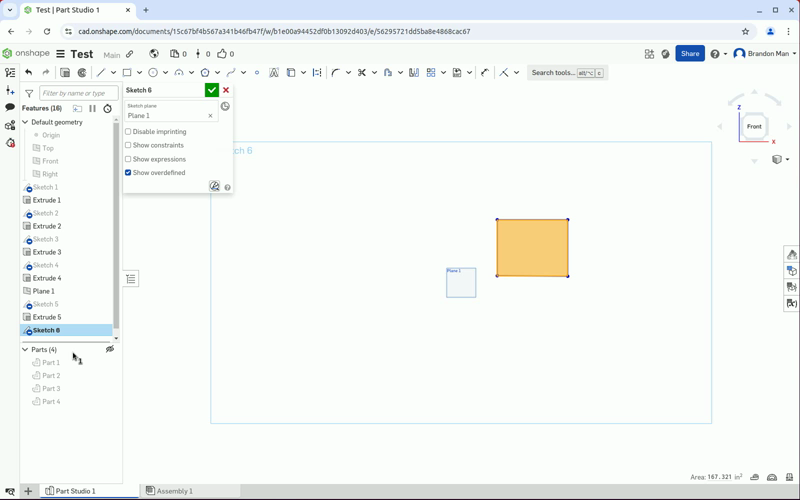
key(shift+e)
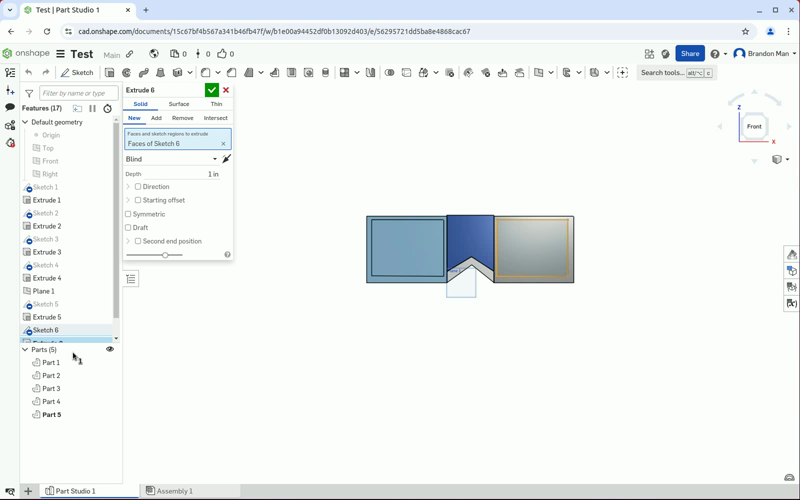
mouse_move(143, 106)
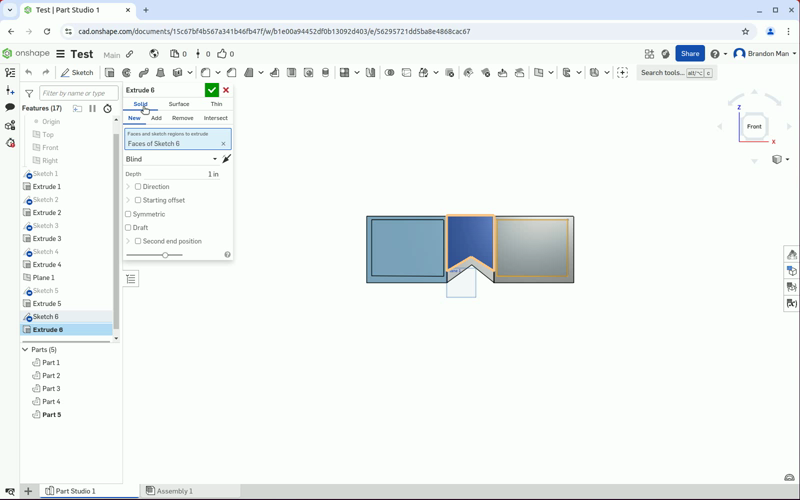
click(143, 106)
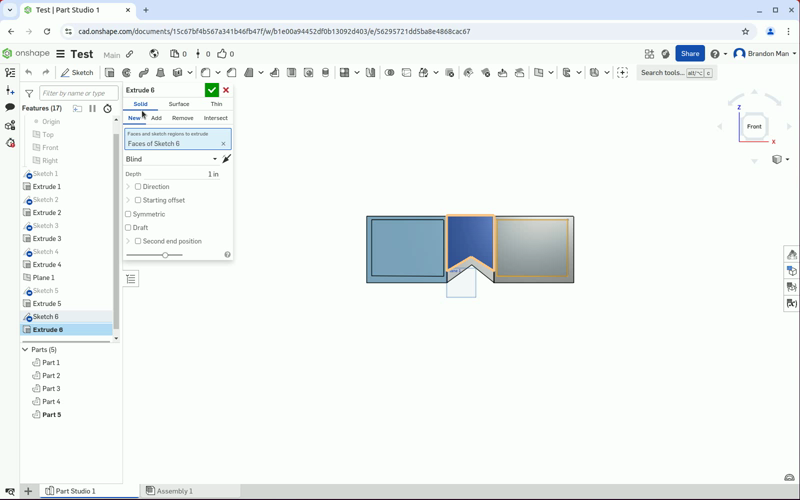
mouse_move(137, 120)
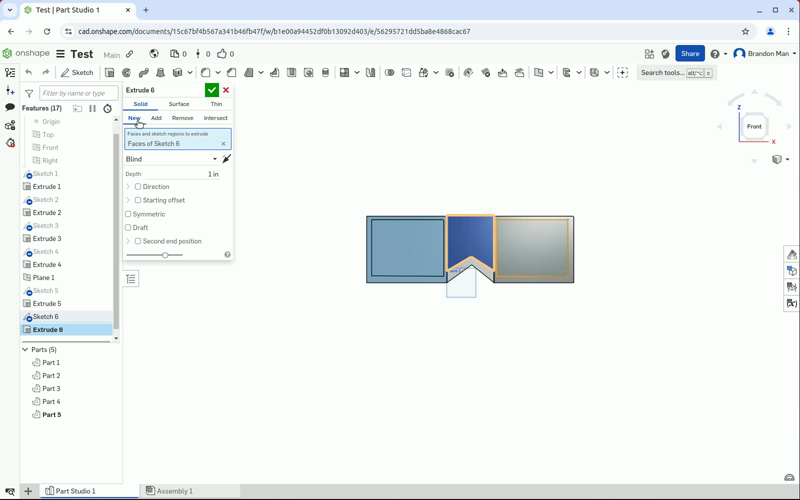
click(137, 120)
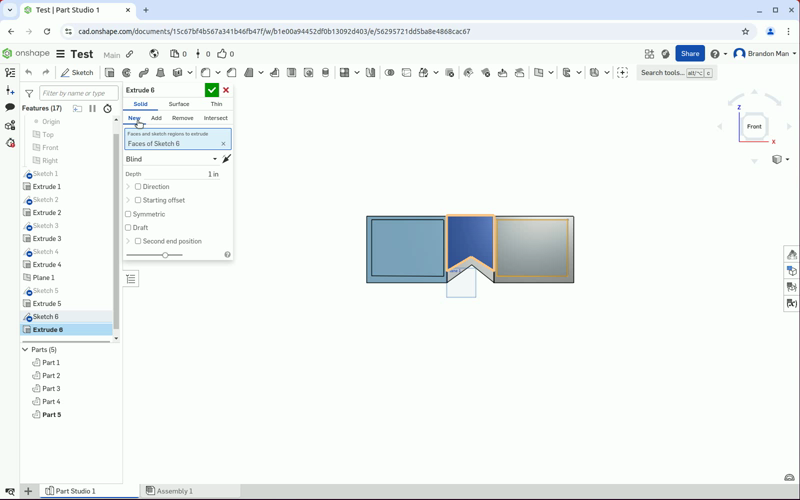
key(tab, 4)
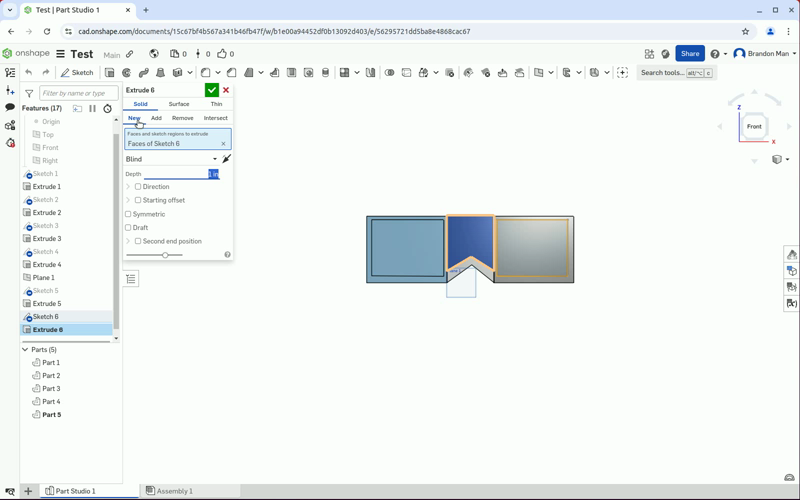
text(-1.685)
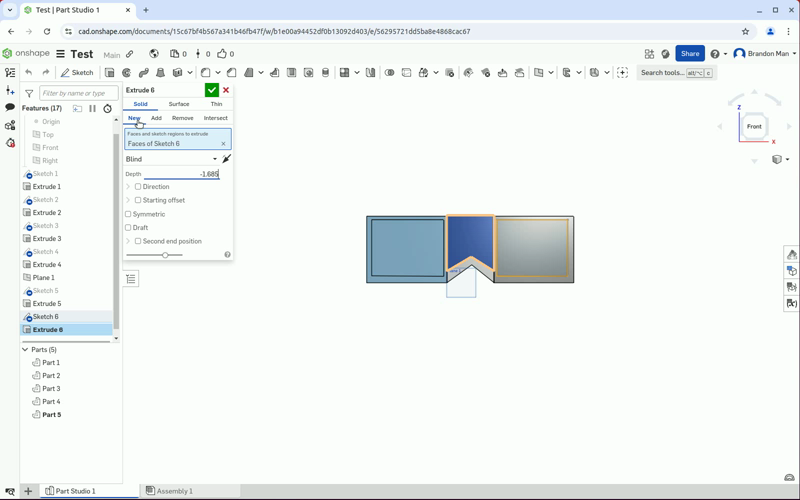
key(enter)
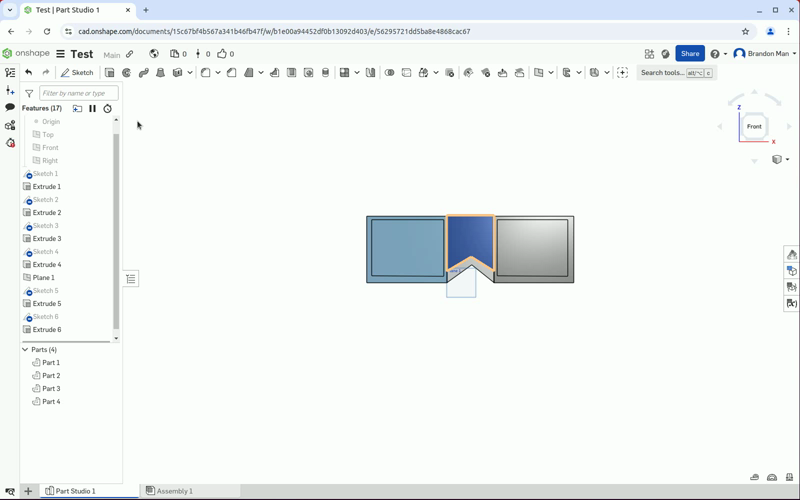
key(shift+h)
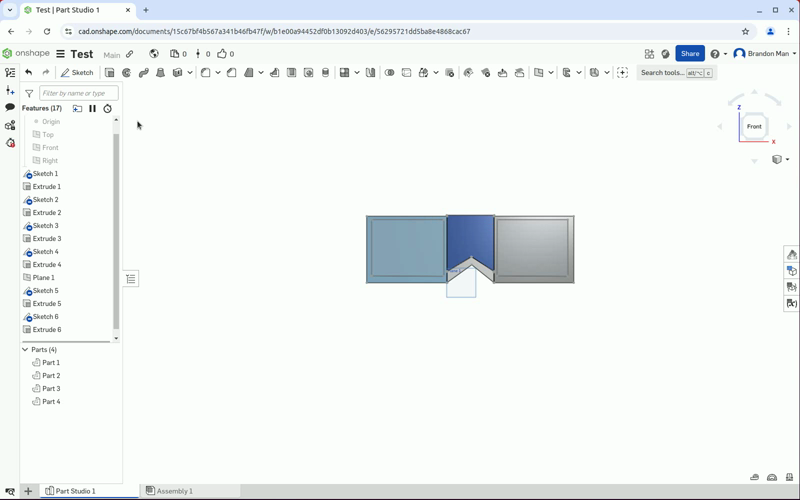
key(shift+h)
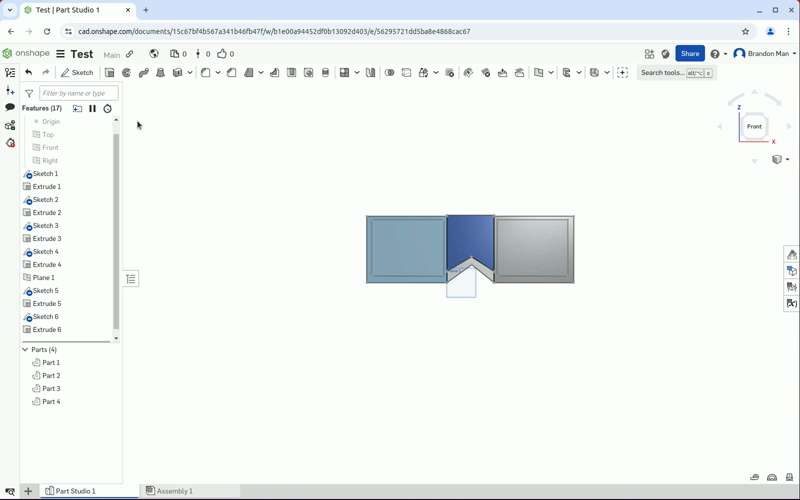
key(shift+7)
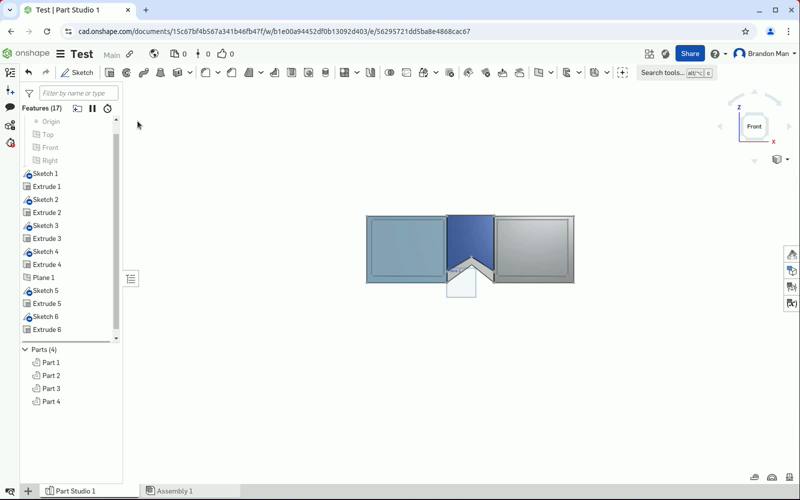
key(left, 2)
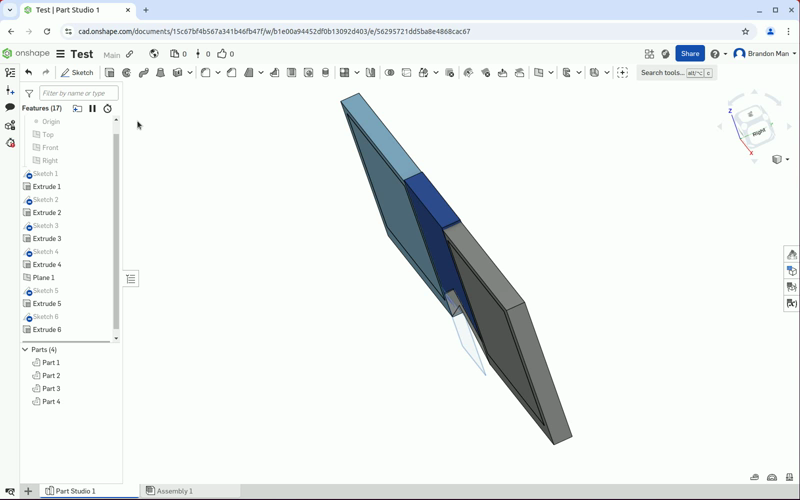
key(down, 2)
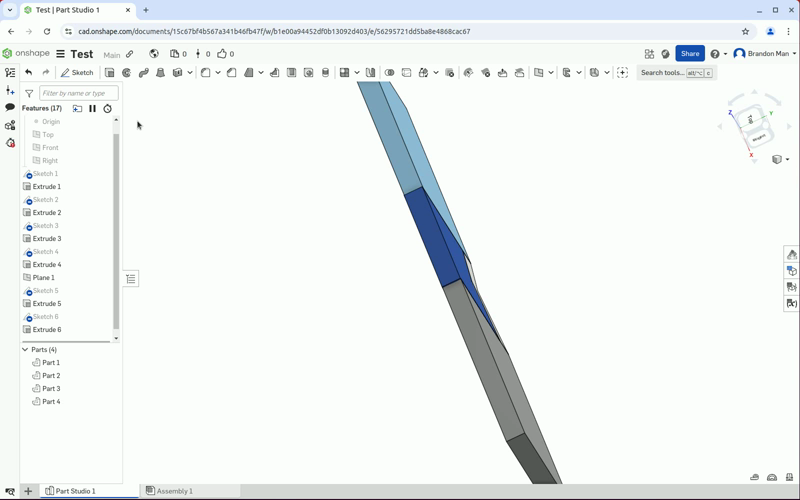
key(up, 2)
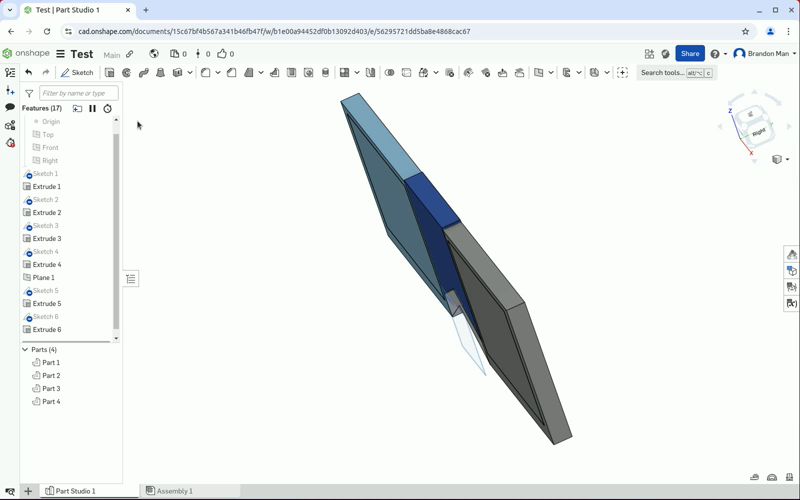
key(right, 2)
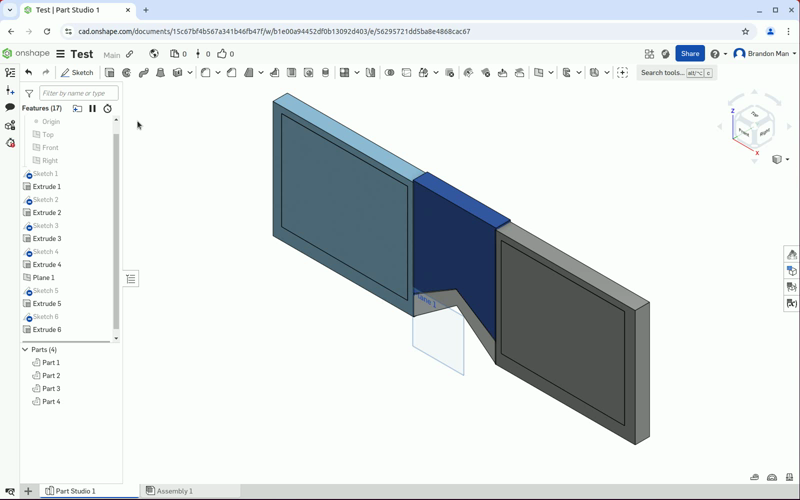
mouse_move(69, 176)
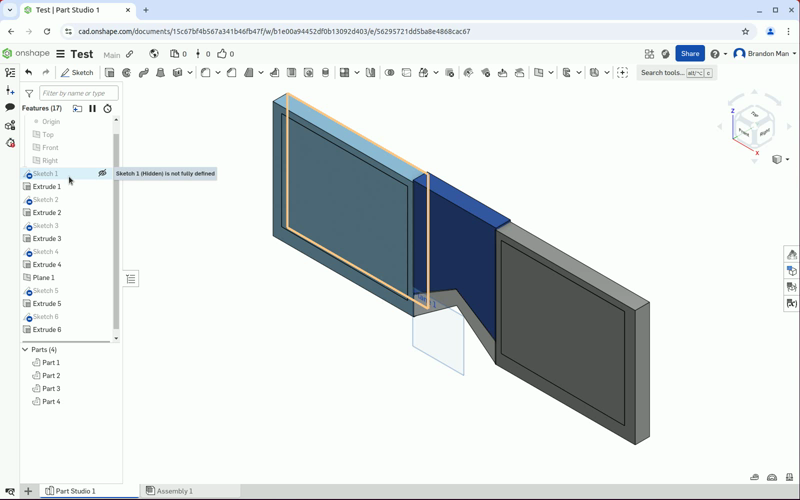
click(69, 176)